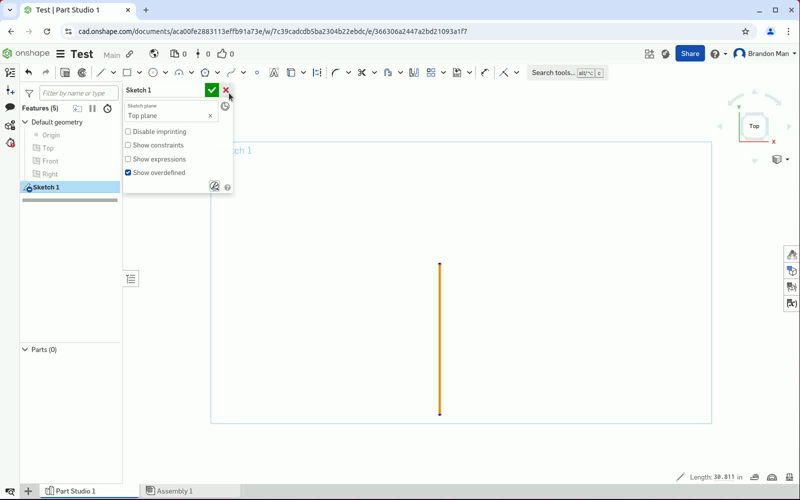
key(shift+h)
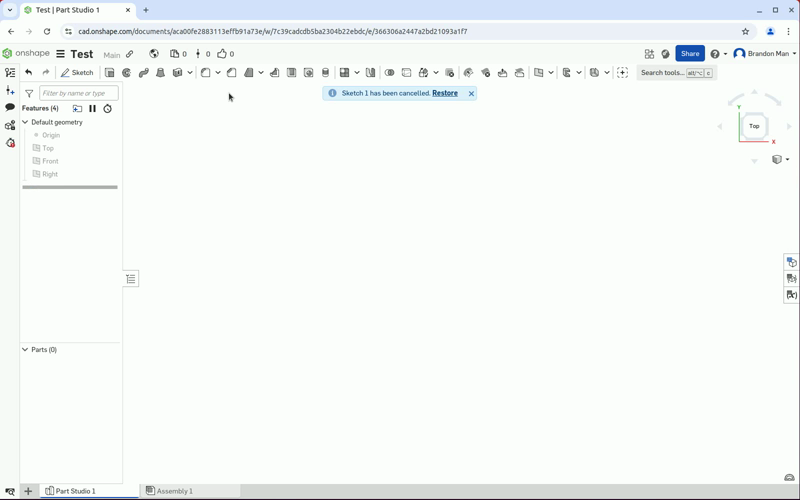
mouse_move(73, 352)
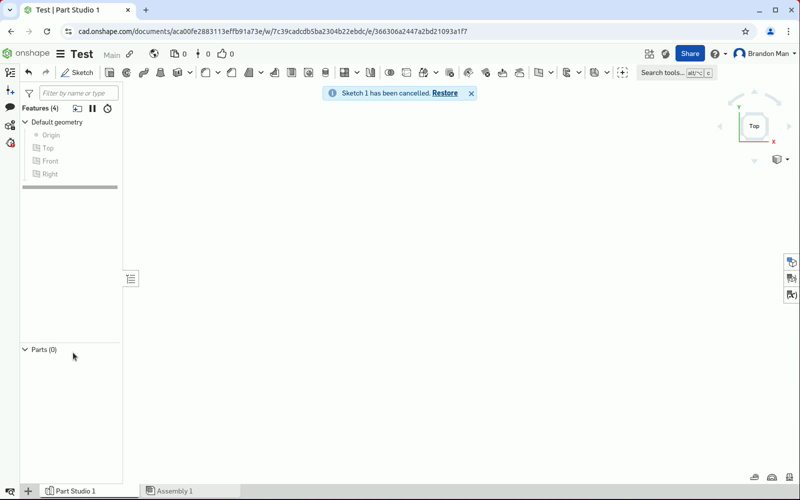
key(y)
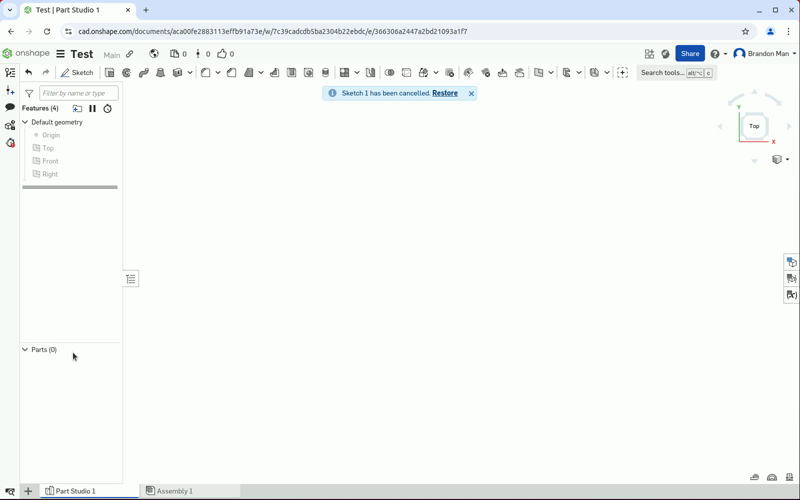
key(shift+p)
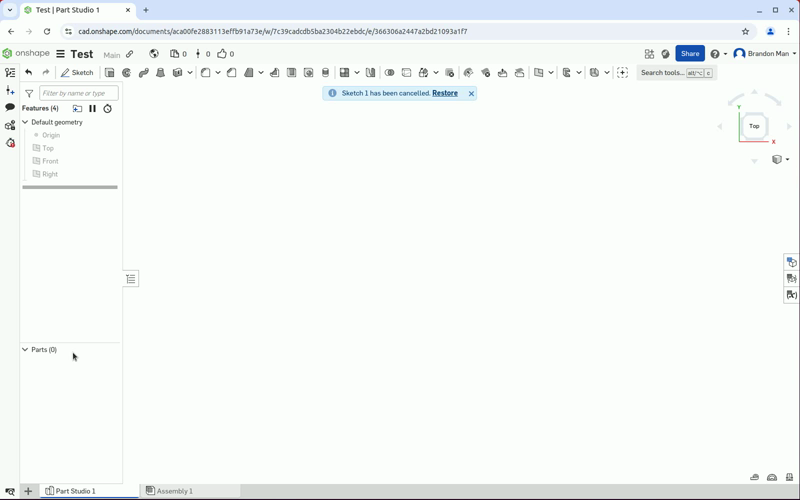
key(space)
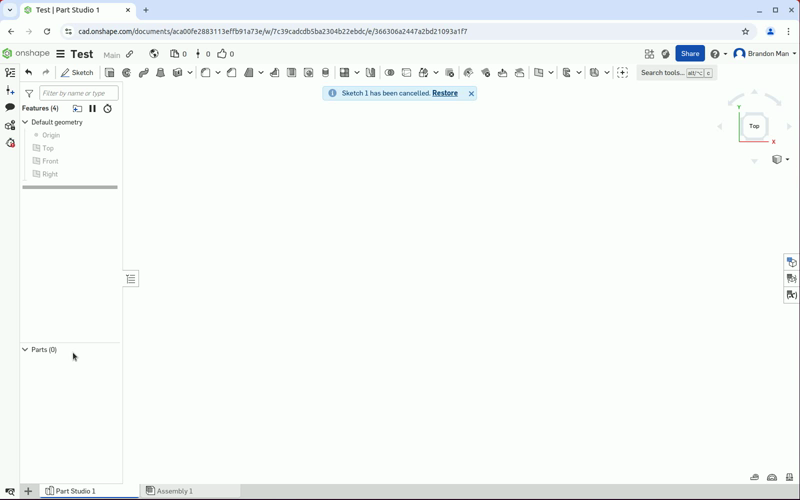
key_down(shift)
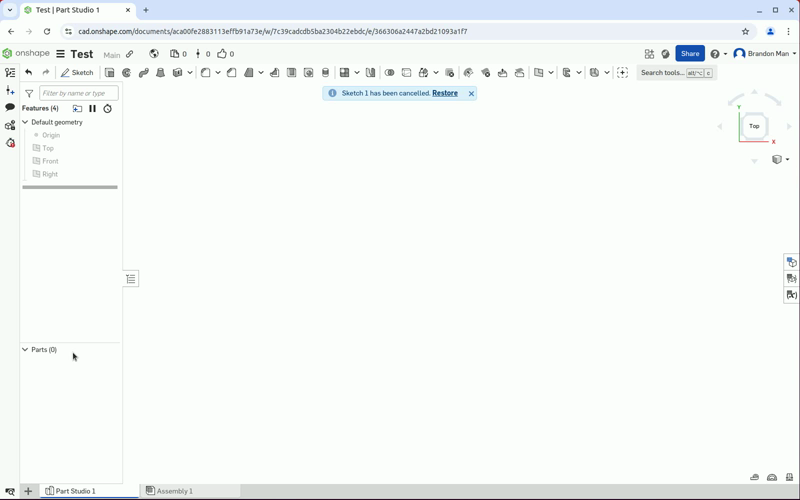
key(up)
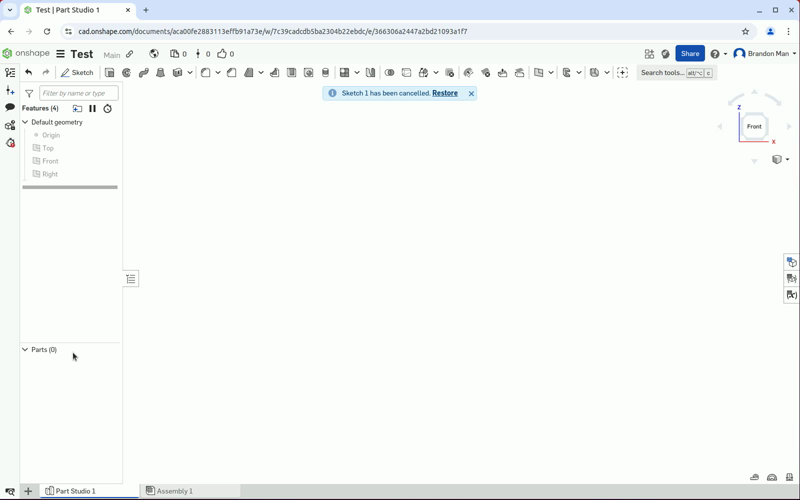
key_up(shift)
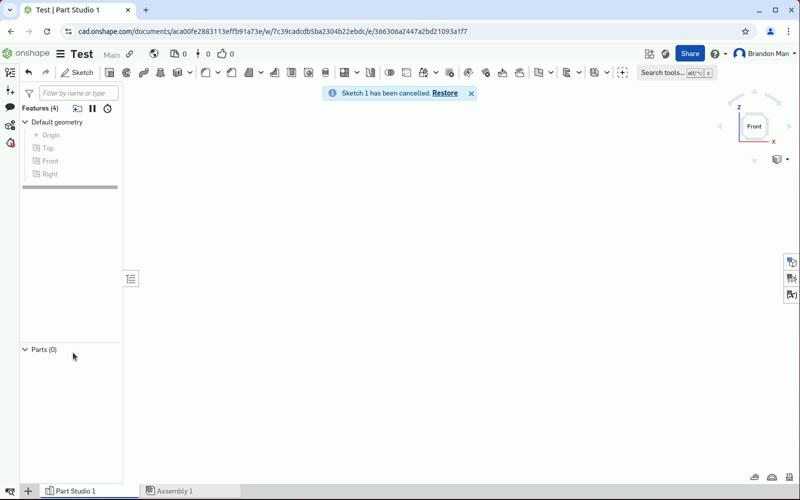
mouse_move(73, 352)
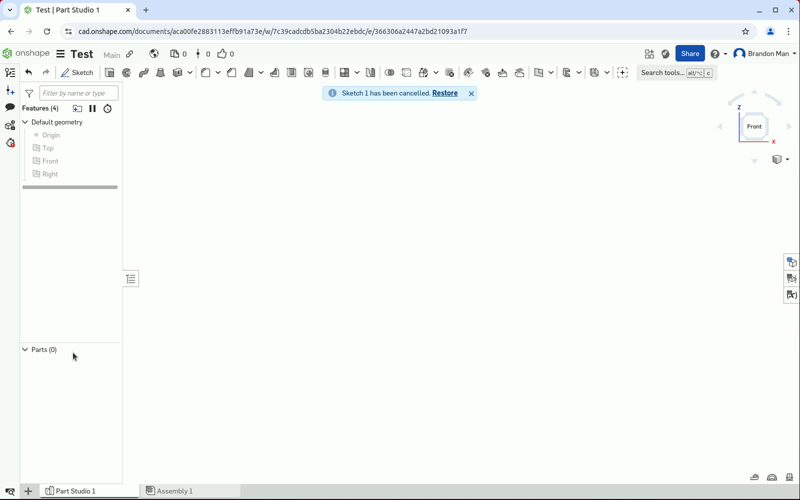
key(shift+y)
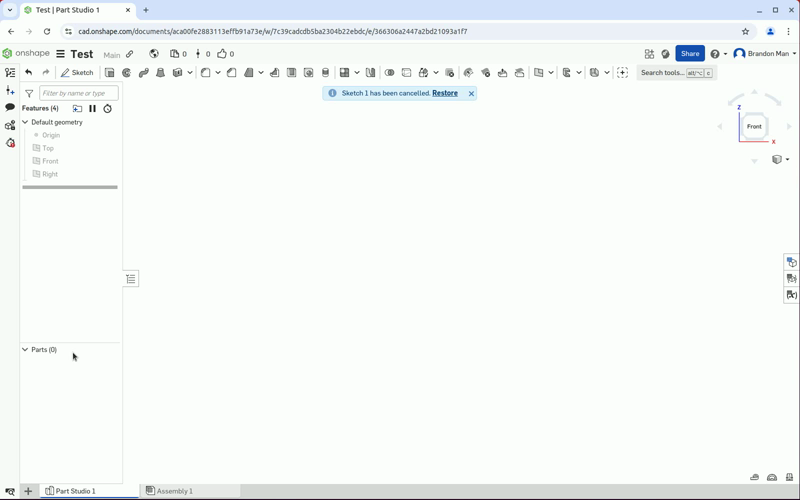
key(shift+s)
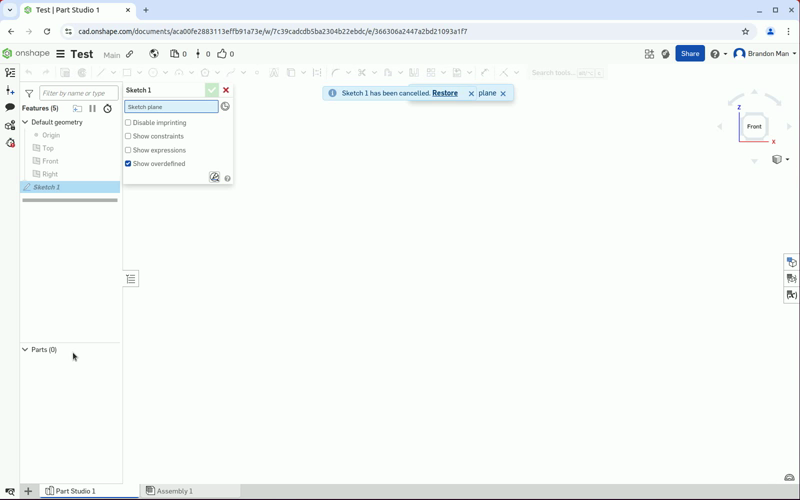
mouse_move(73, 163)
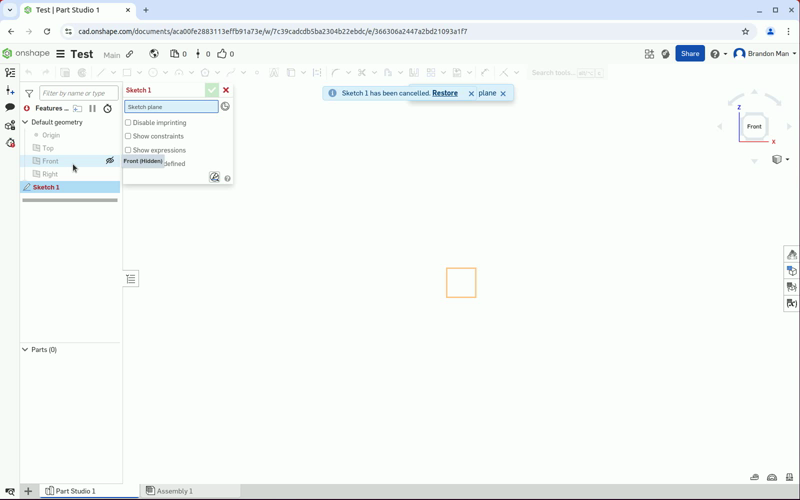
click(73, 163)
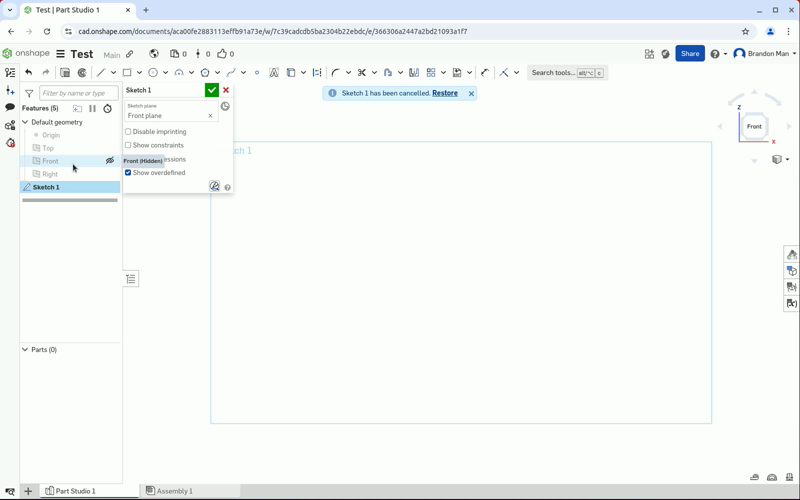
mouse_move(73, 352)
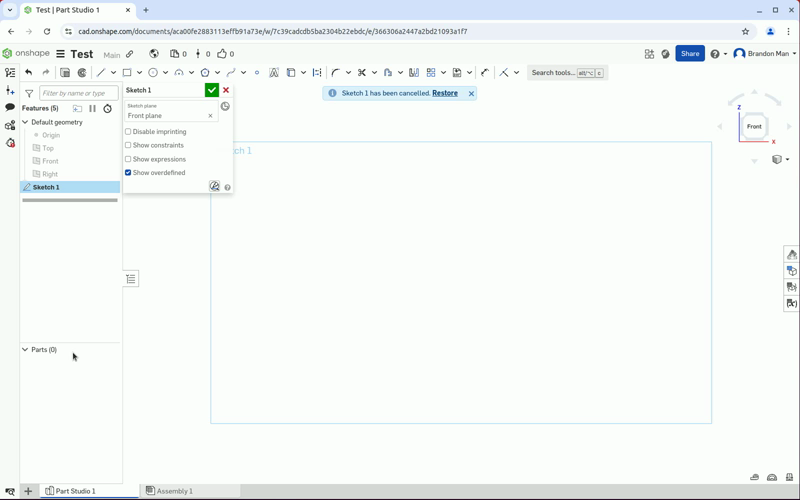
key(y)
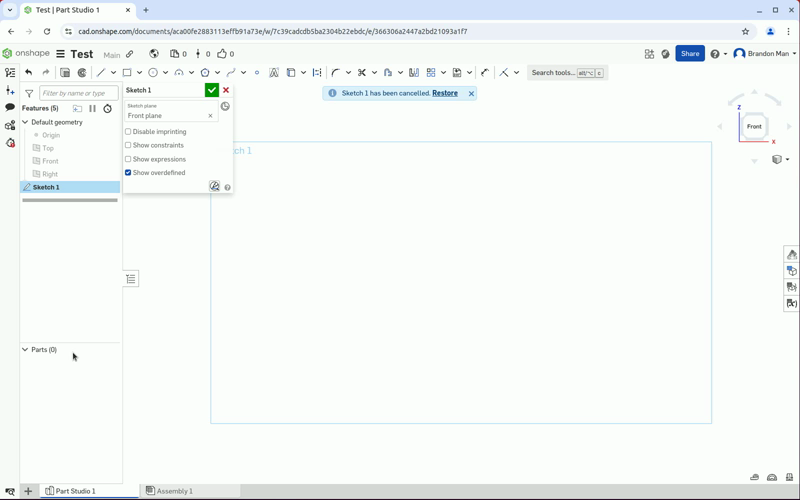
key(l)
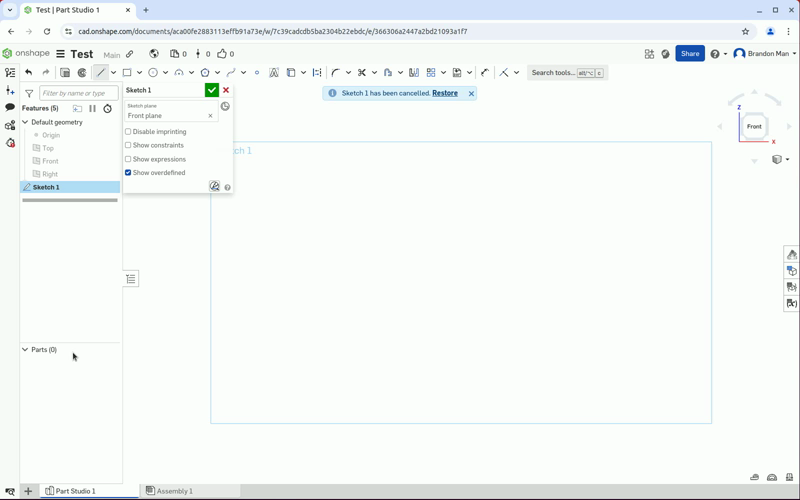
key_down(shift)
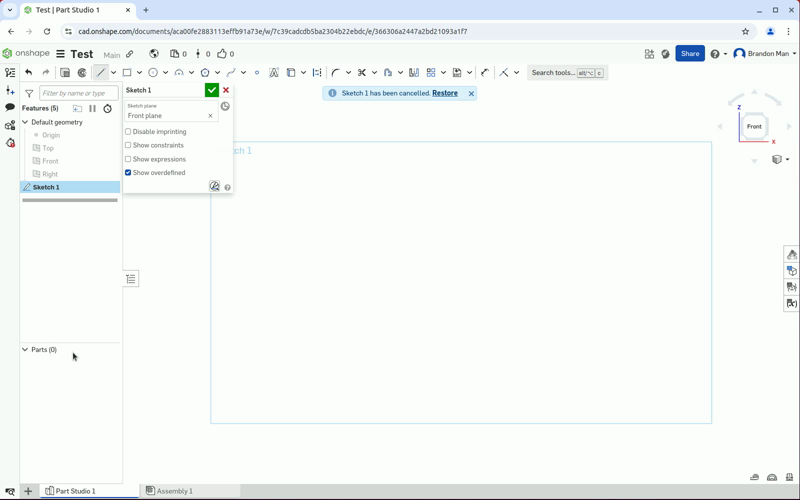
mouse_move(348, 286)
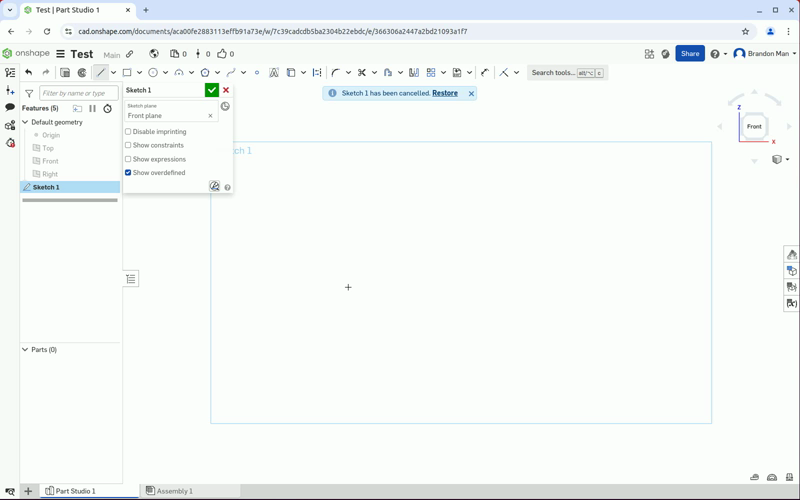
click(348, 286)
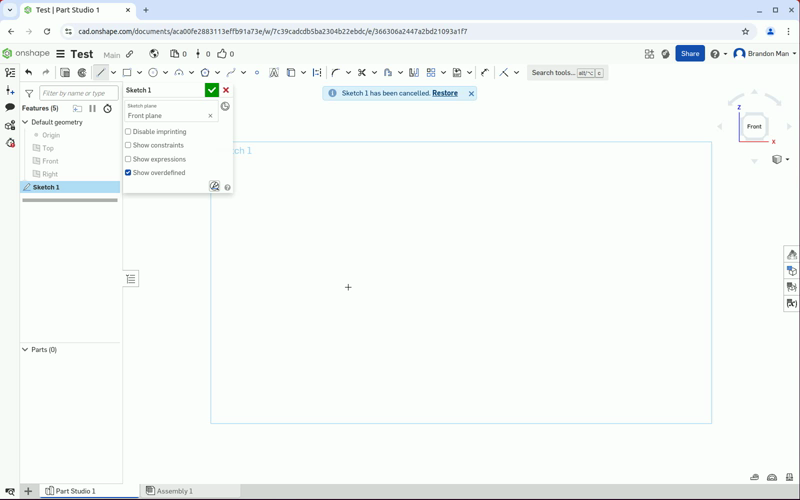
key_up(shift)
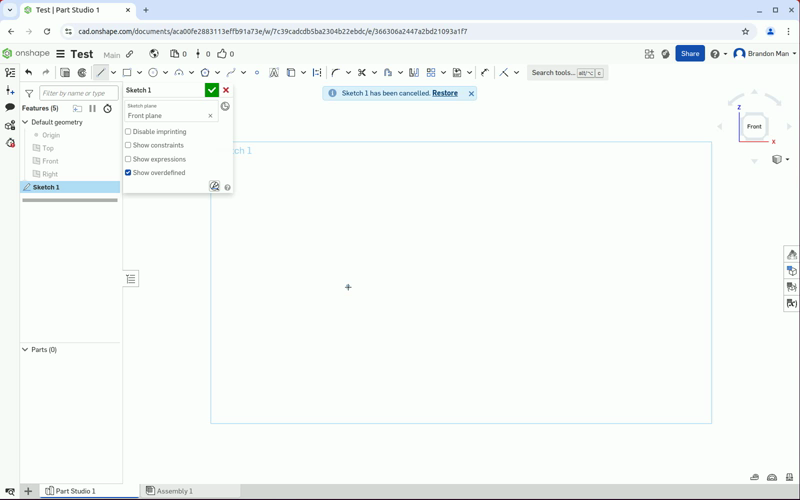
key_down(shift)
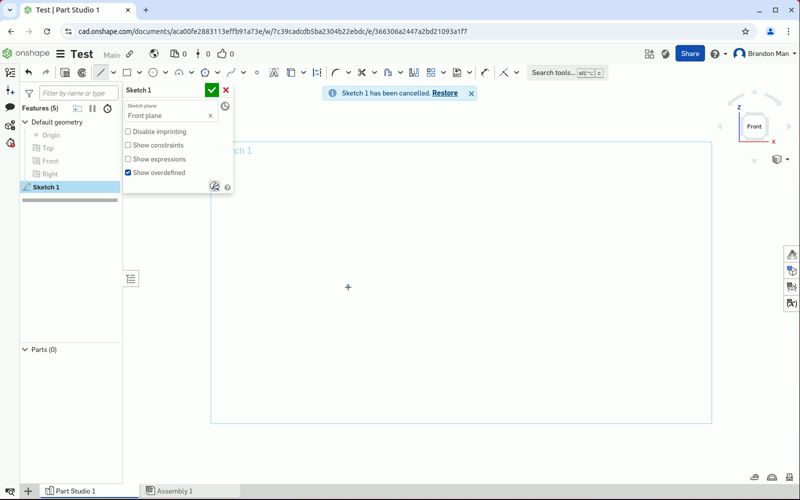
mouse_move(406, 317)
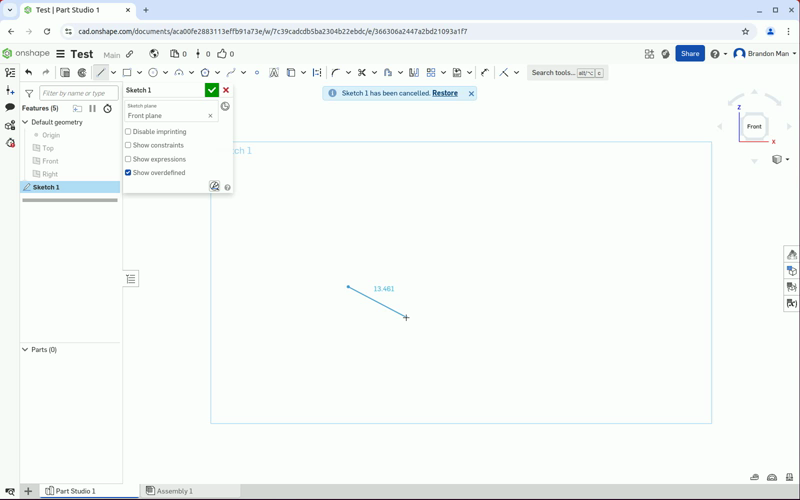
click(406, 317)
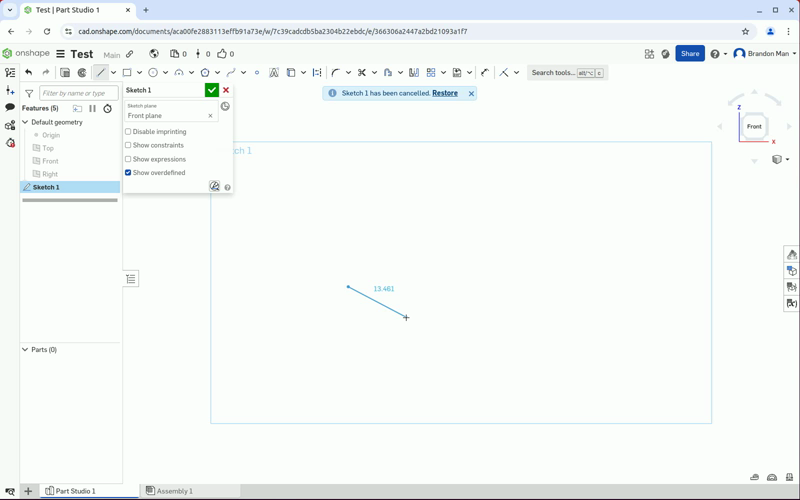
key_up(shift)
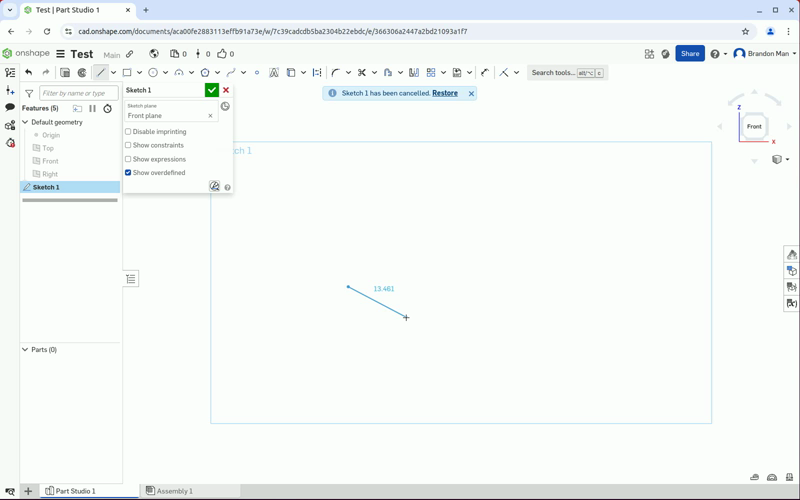
key_down(shift)
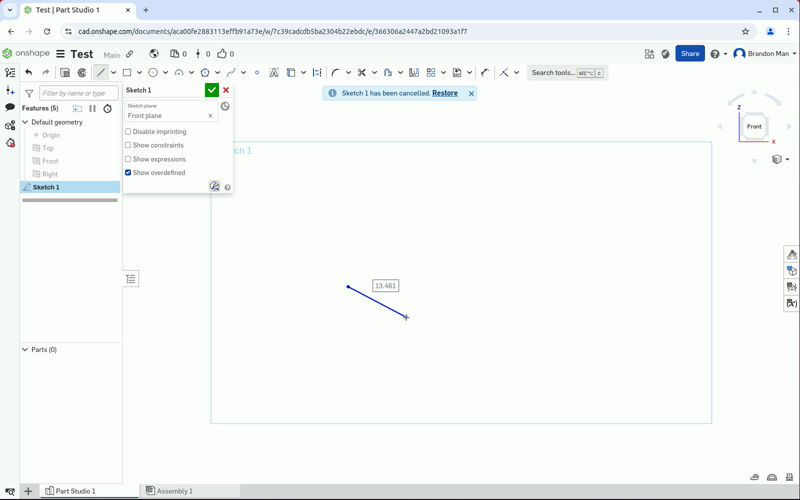
mouse_move(404, 251)
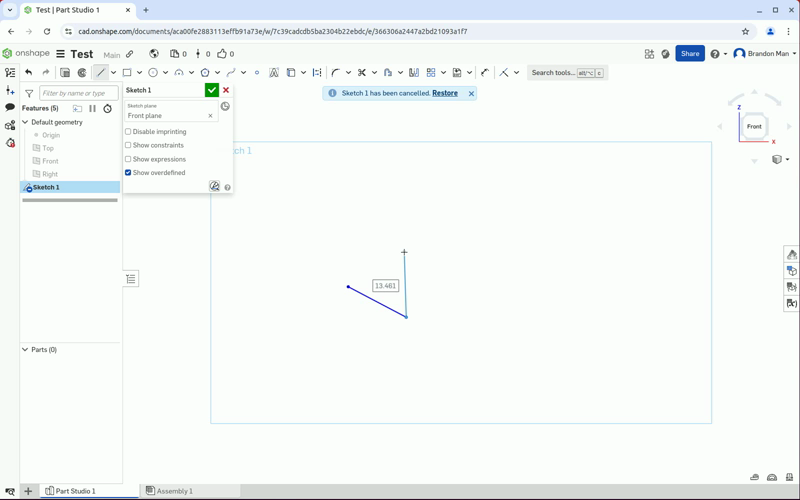
click(404, 251)
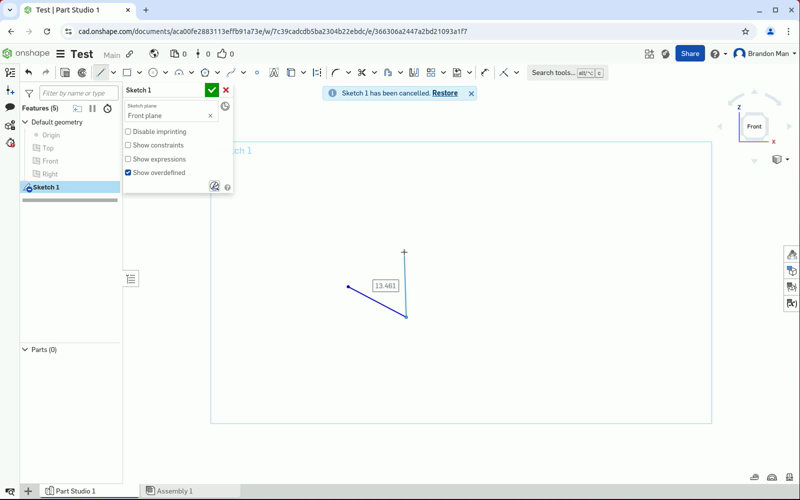
key_up(shift)
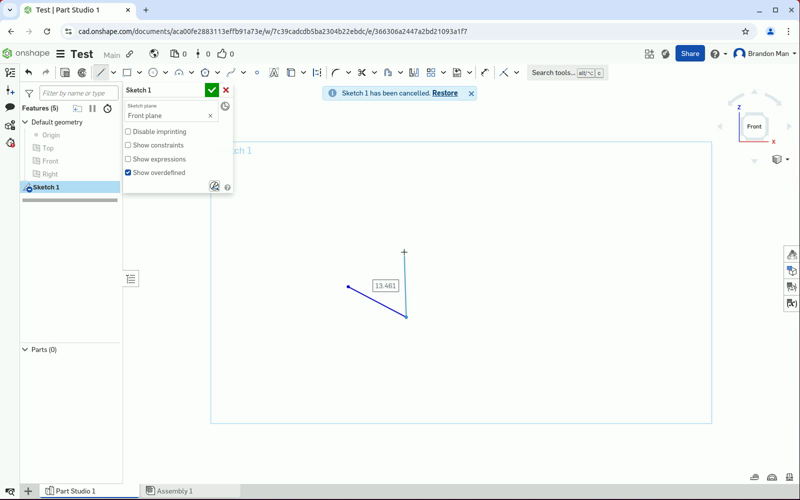
key_down(shift)
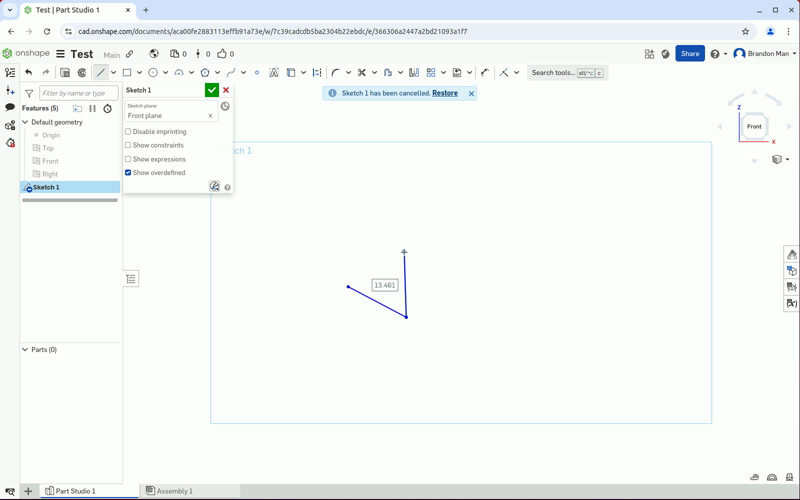
mouse_move(348, 286)
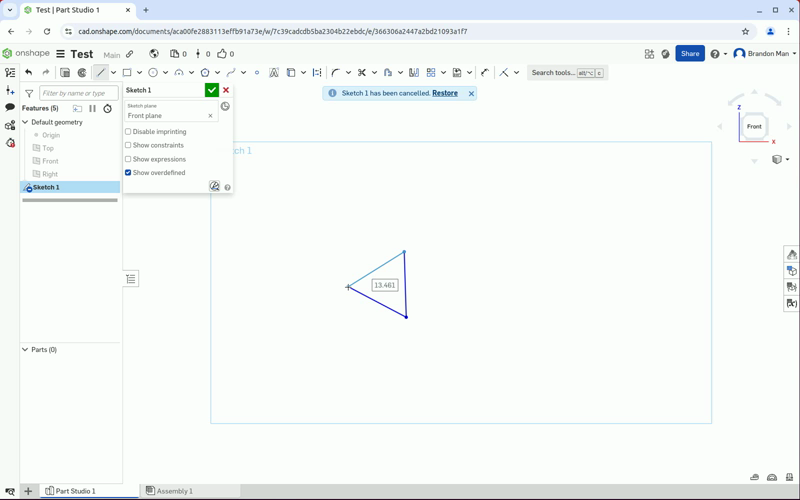
key_up(shift)
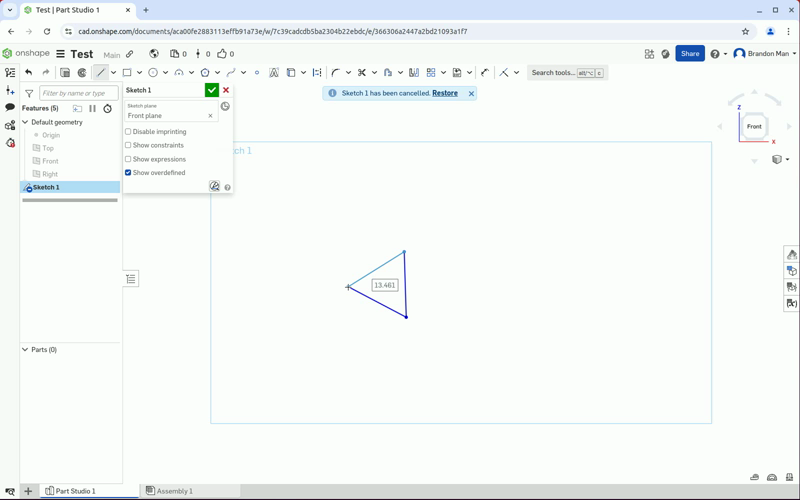
click(348, 286)
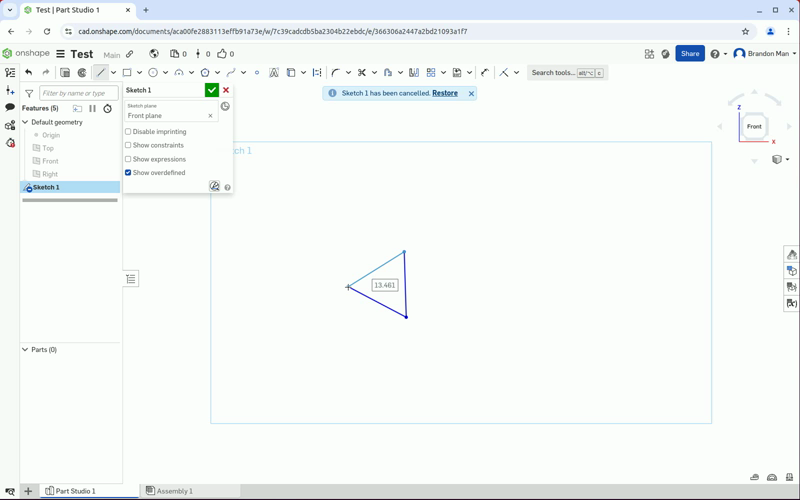
key(esc)
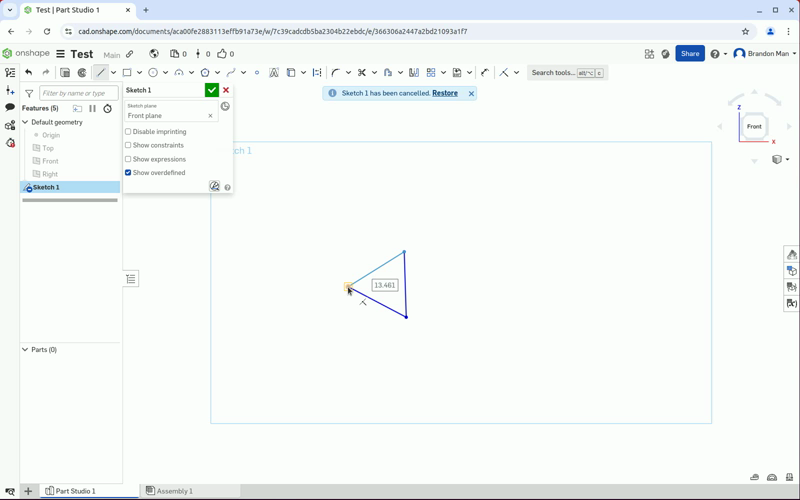
mouse_move(390, 292)
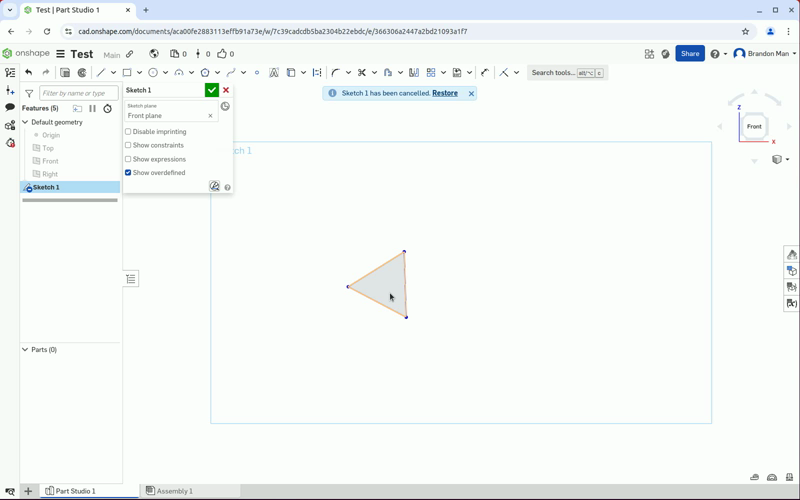
click(390, 292)
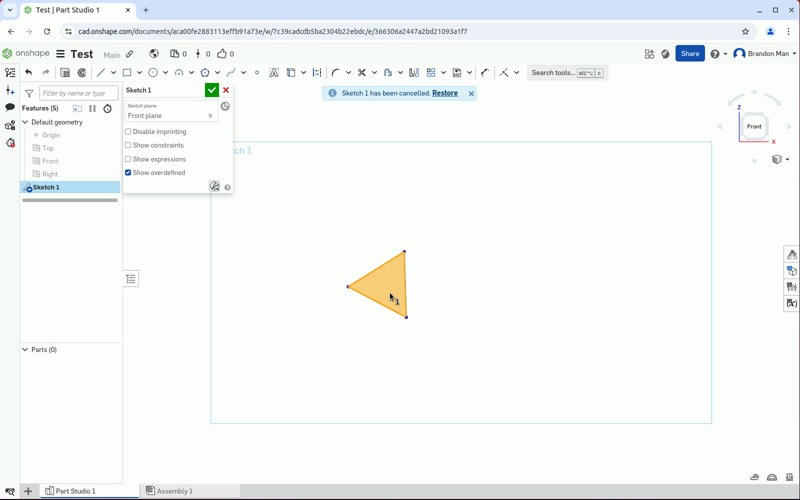
mouse_move(73, 352)
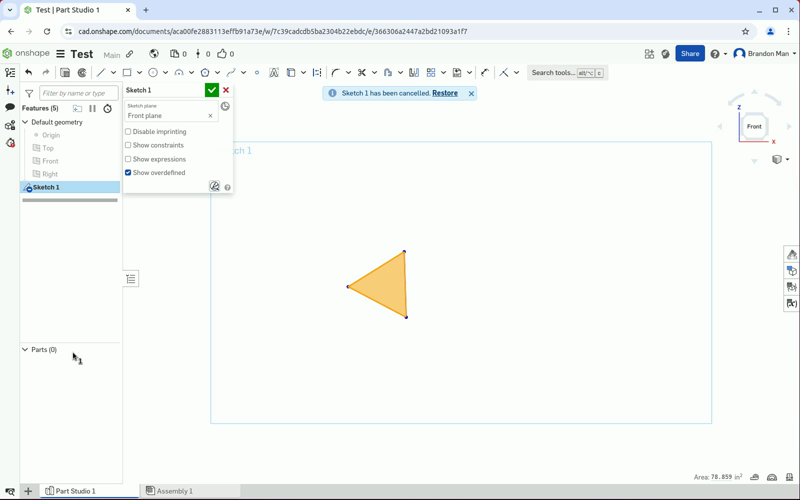
key(shift+y)
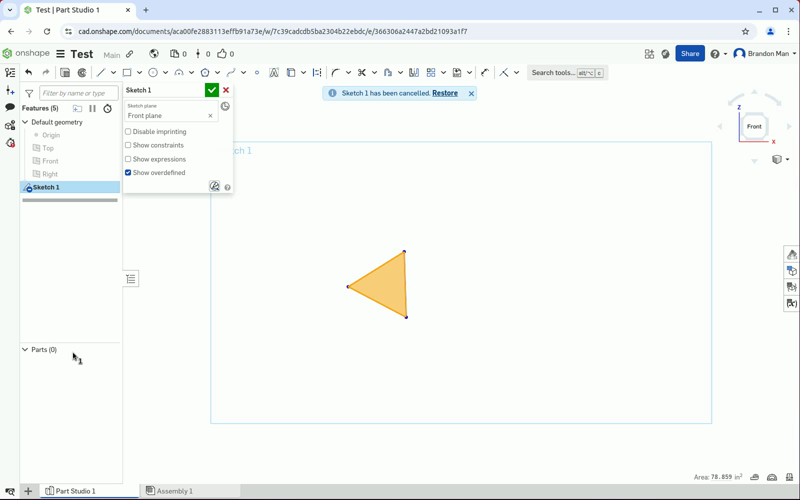
key(shift+e)
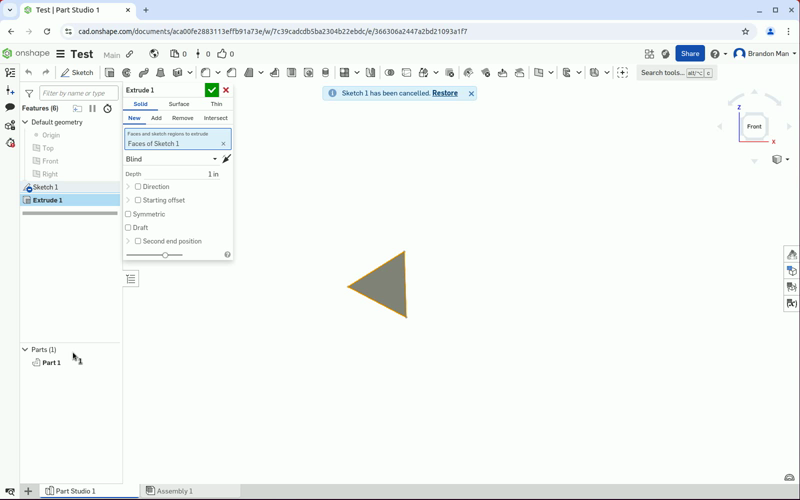
mouse_move(143, 106)
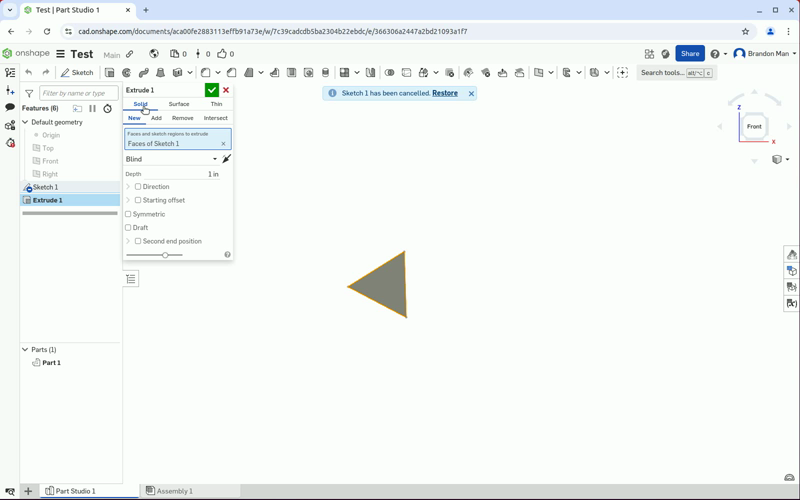
click(143, 106)
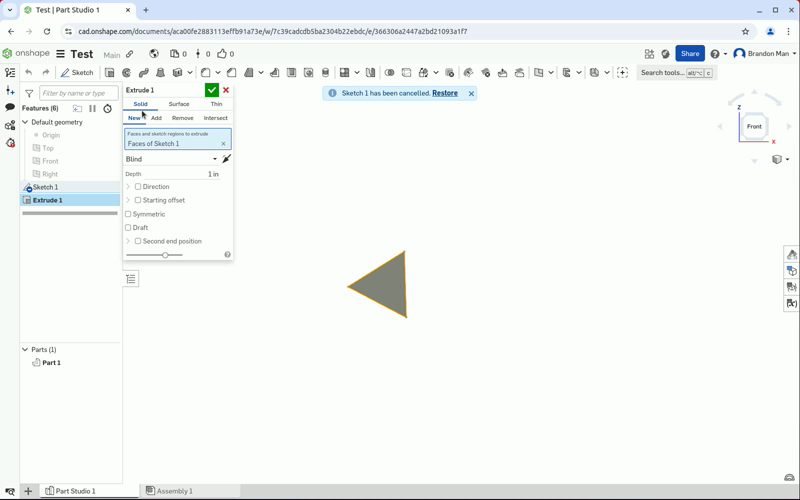
mouse_move(137, 120)
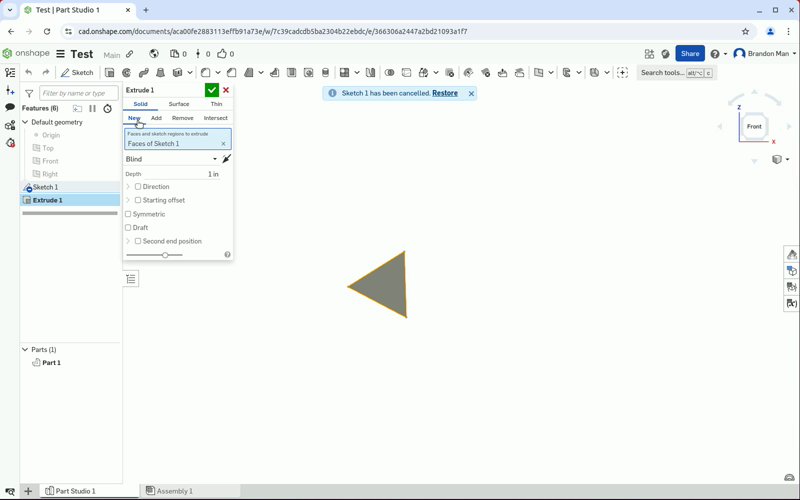
click(137, 120)
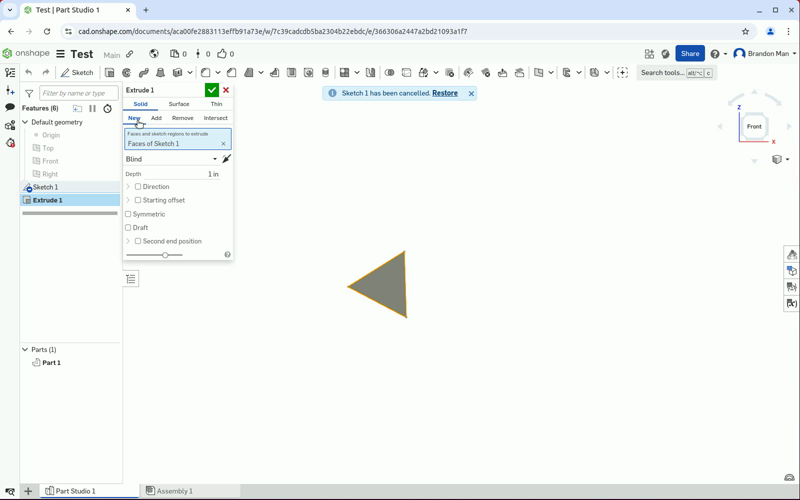
key(tab, 4)
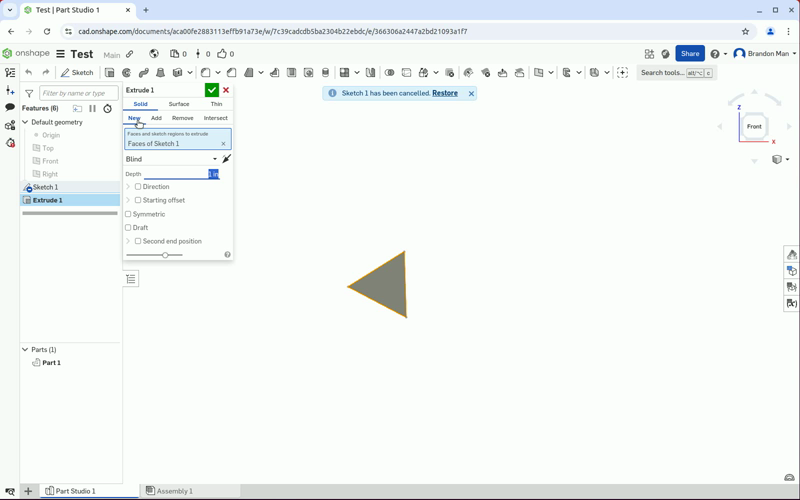
text(1.204)
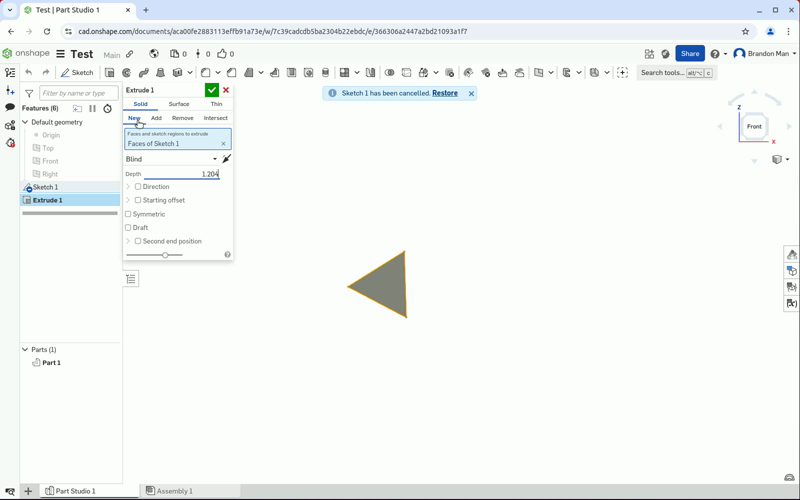
key(enter)
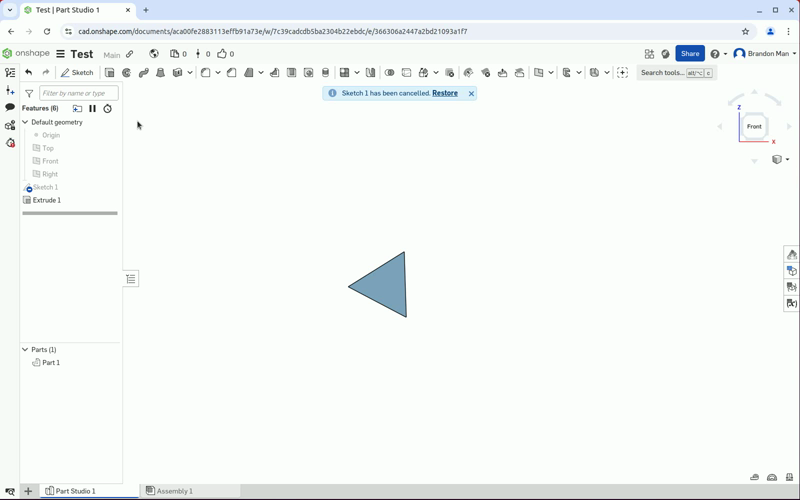
key(shift+h)
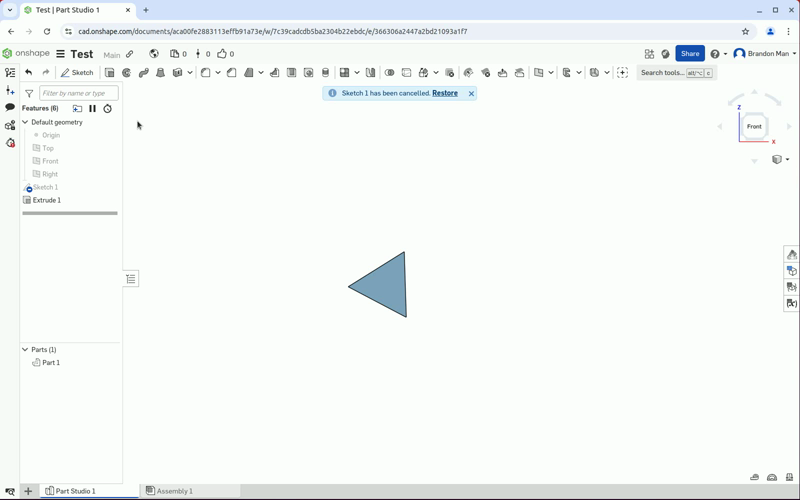
key(shift+h)
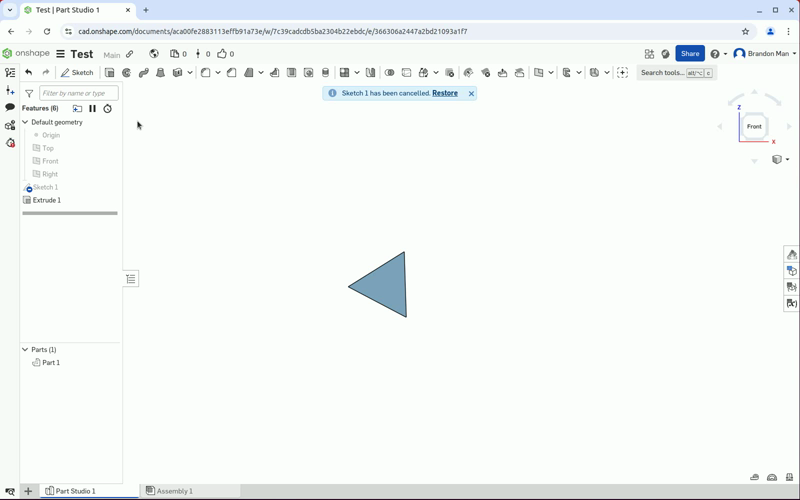
mouse_move(73, 189)
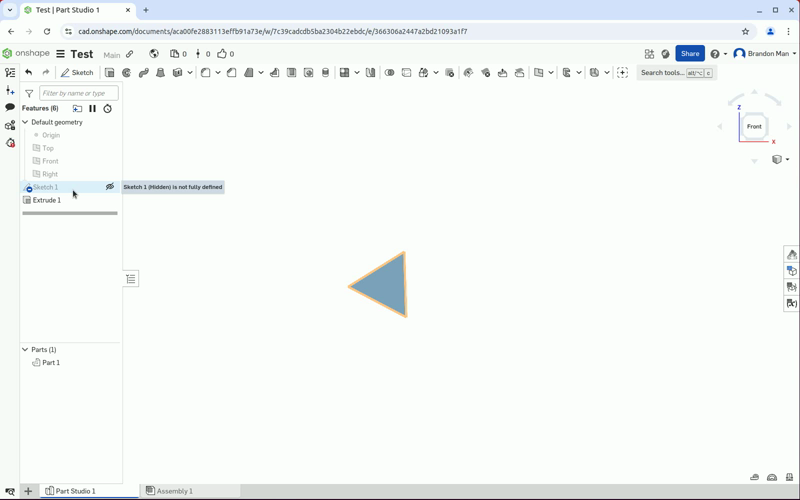
click(73, 189)
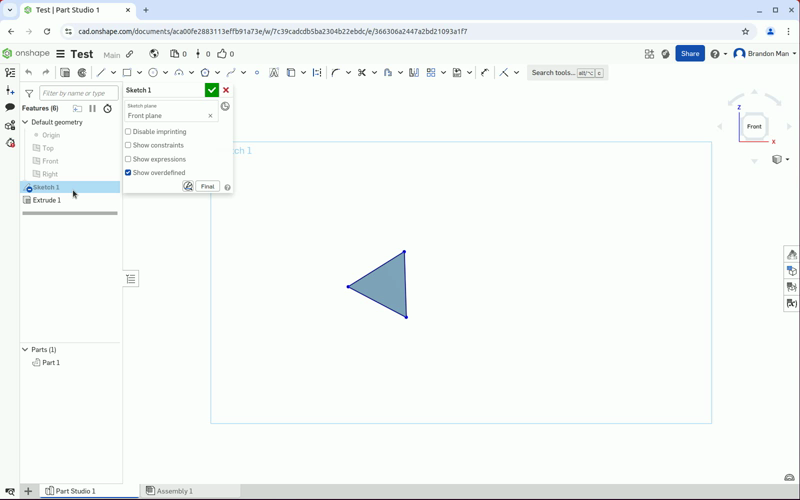
mouse_move(229, 92)
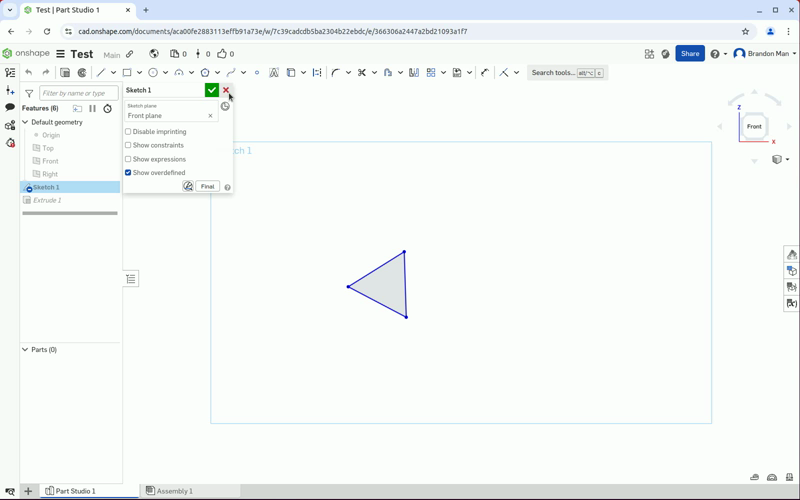
click(229, 92)
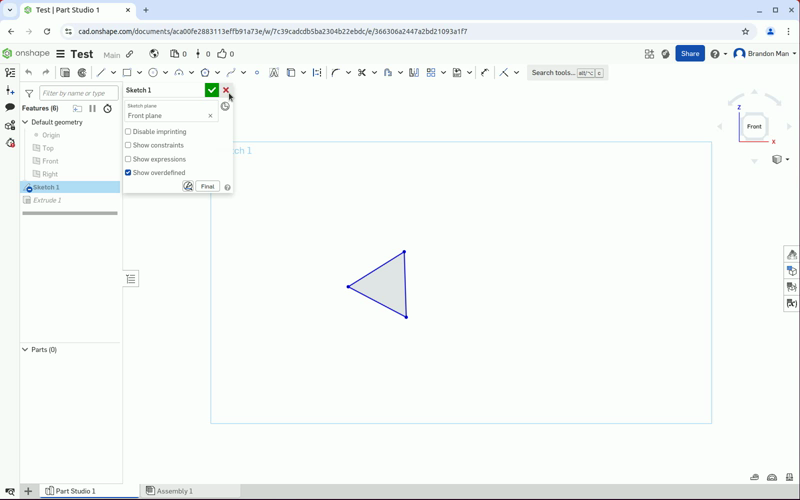
key(shift+s)
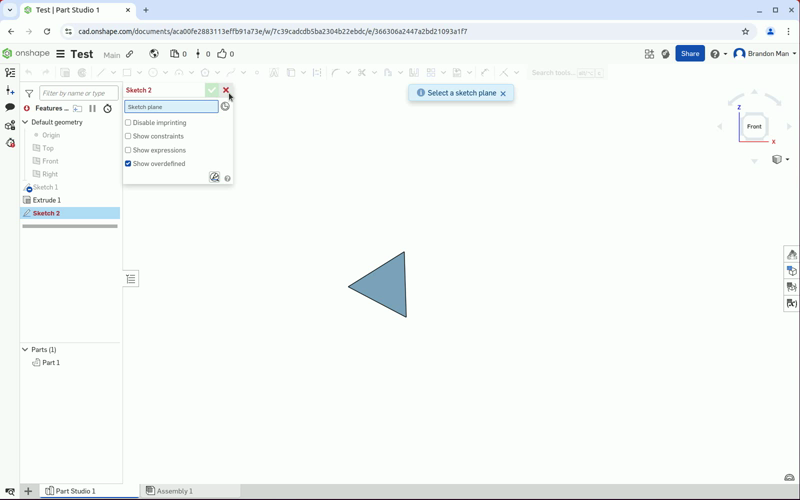
mouse_move(73, 163)
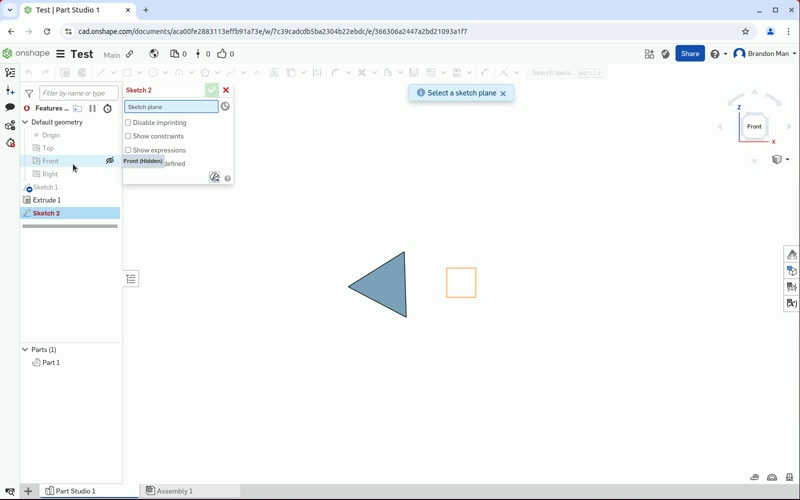
click(73, 163)
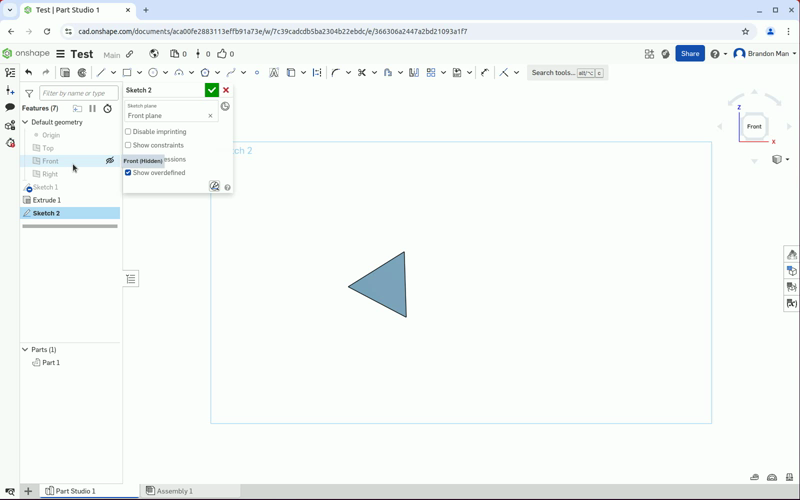
mouse_move(73, 352)
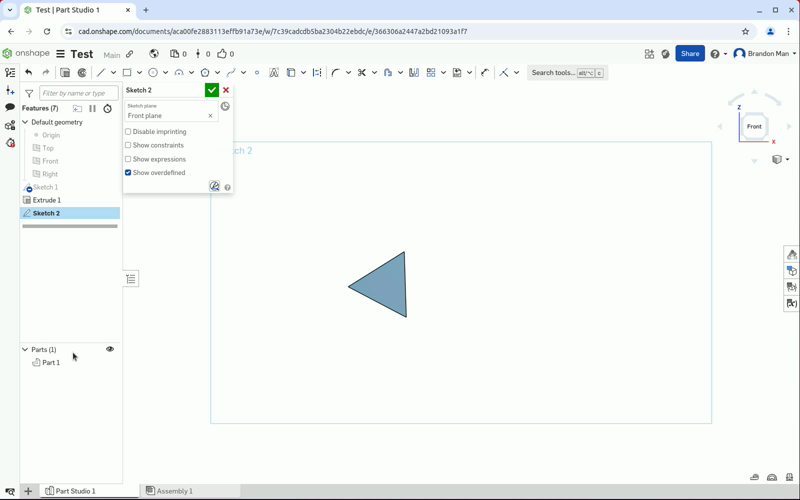
key(y)
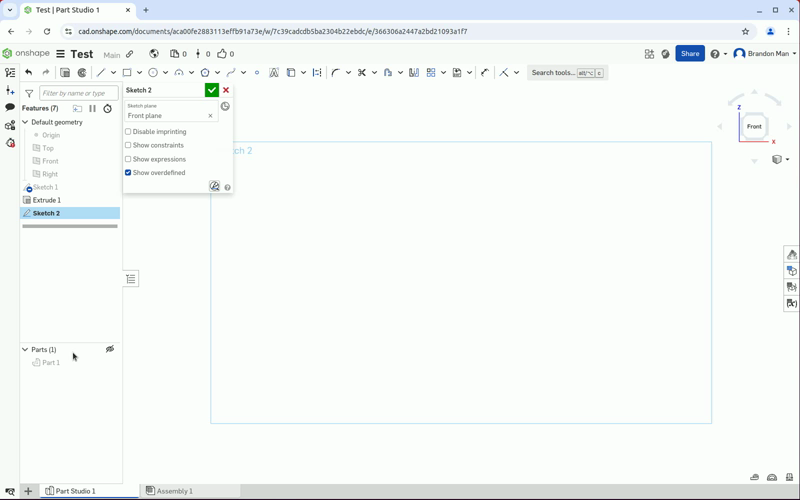
key(l)
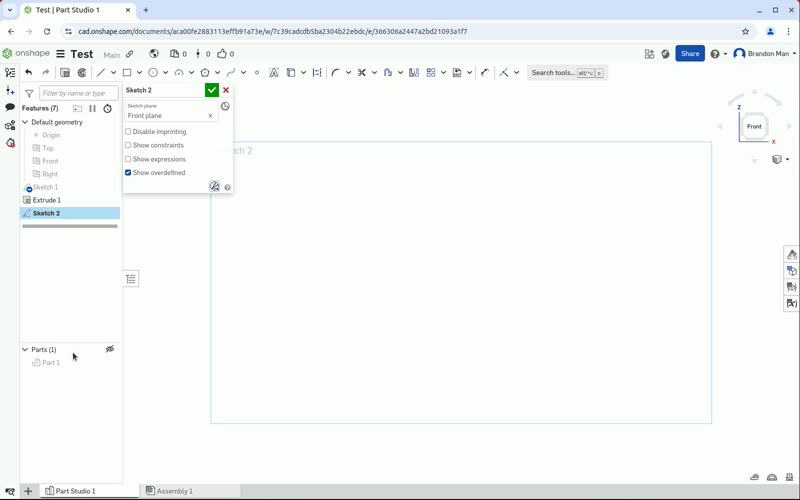
key_down(shift)
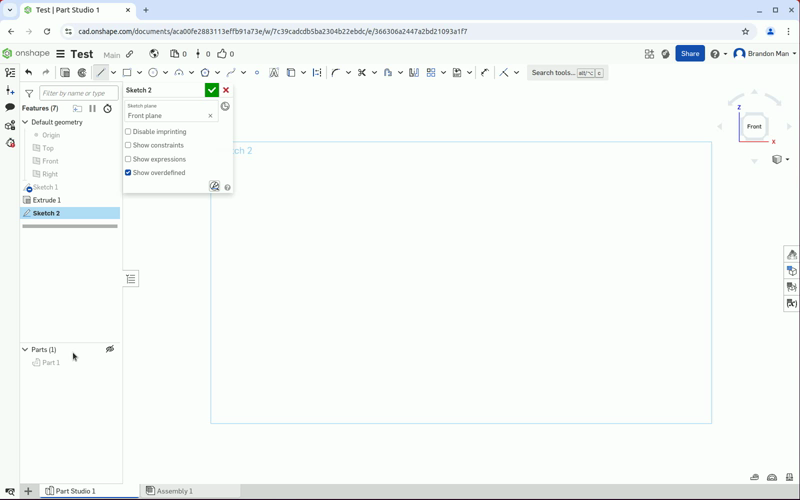
mouse_move(405, 316)
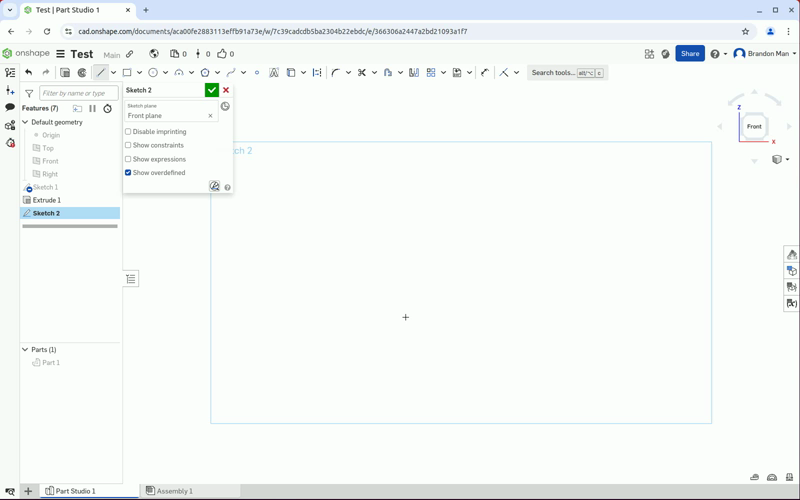
click(405, 316)
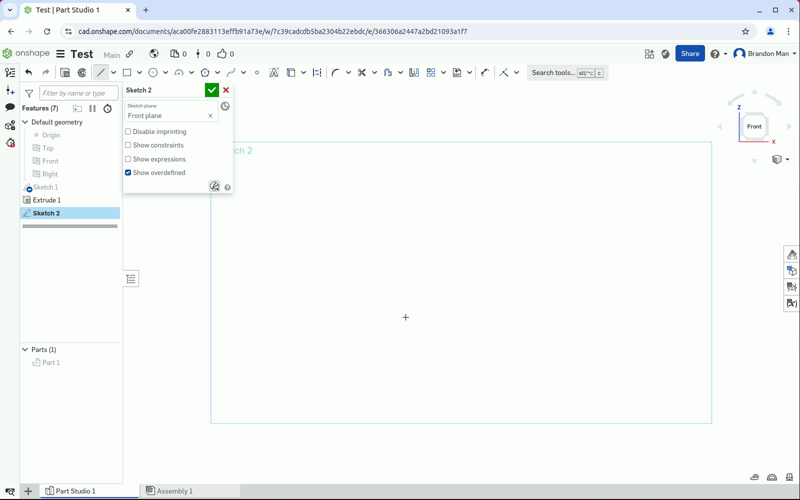
key_up(shift)
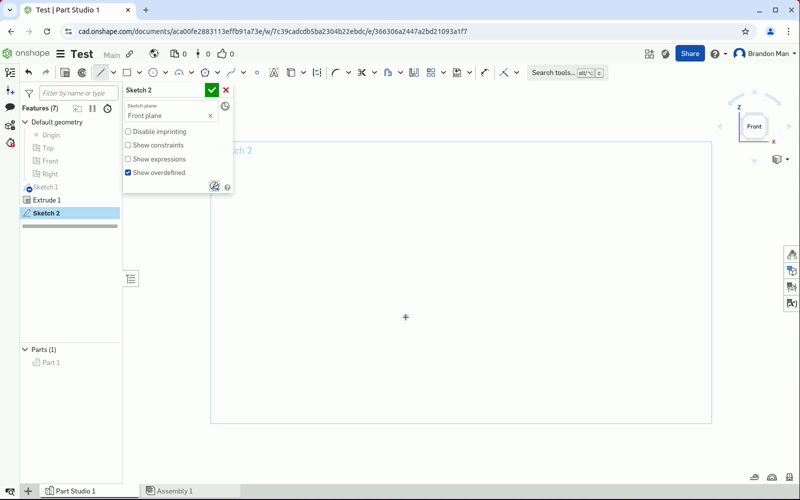
key_down(shift)
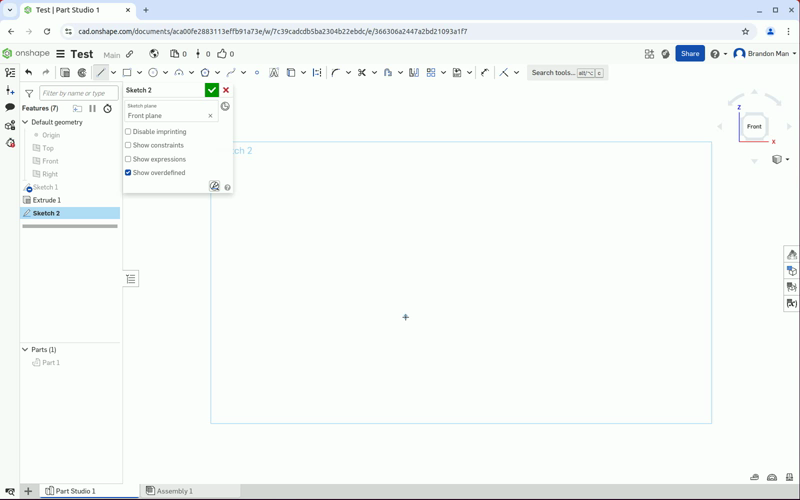
mouse_move(407, 381)
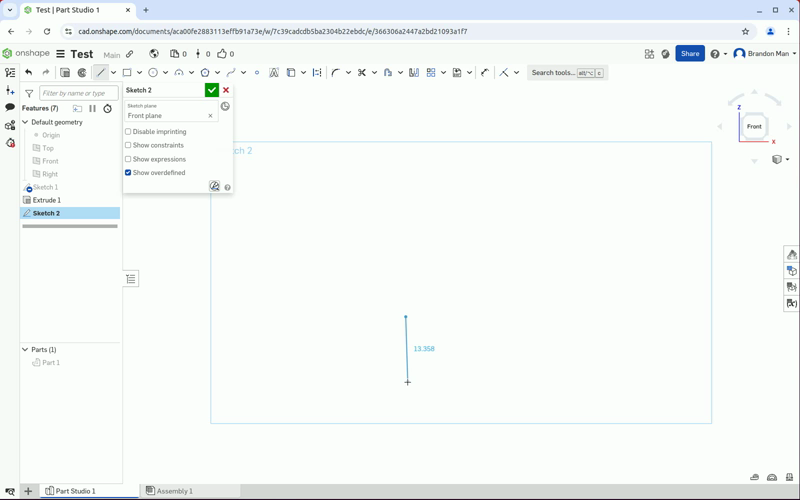
click(407, 381)
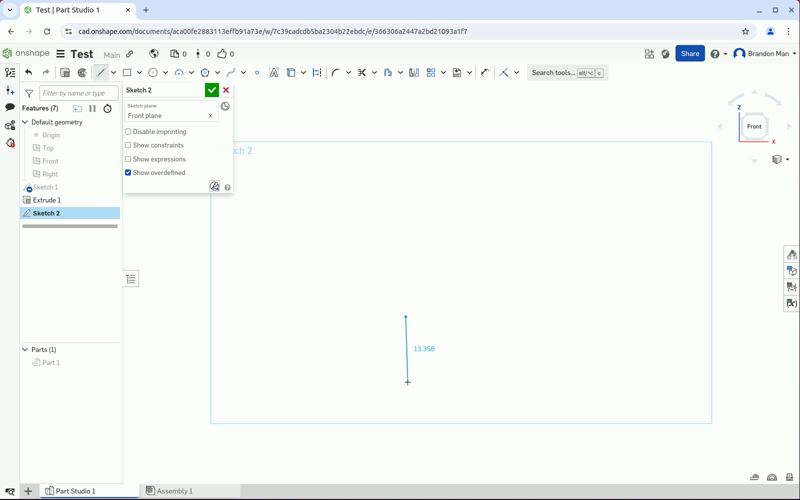
key_up(shift)
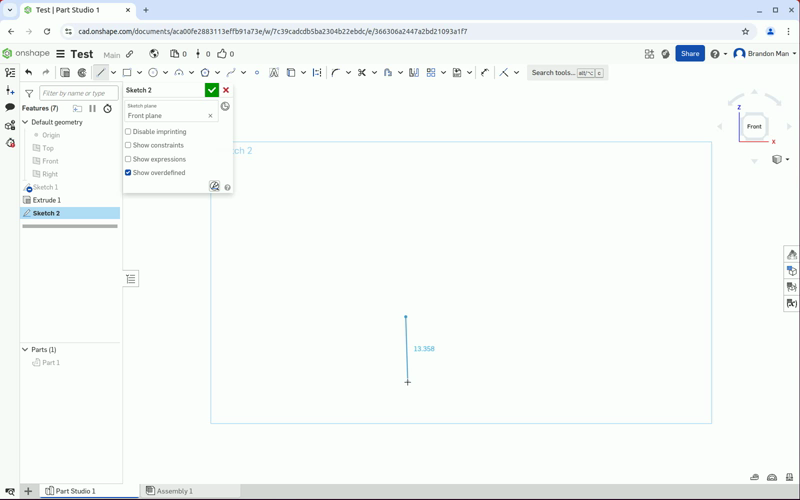
key_down(shift)
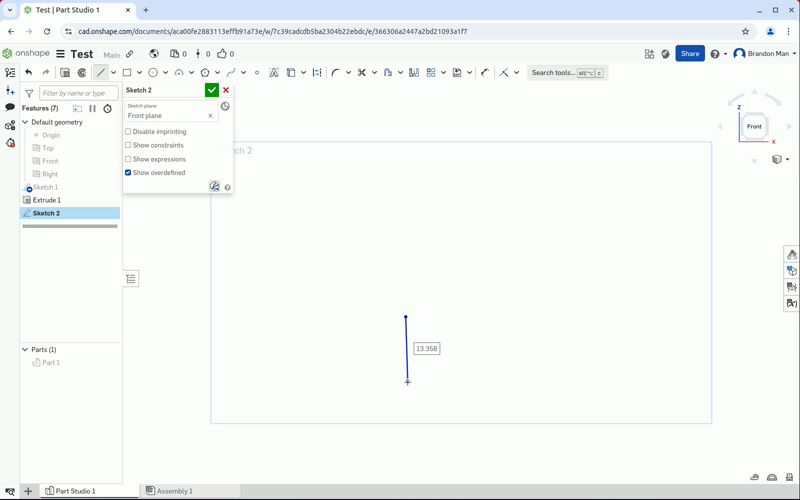
mouse_move(463, 347)
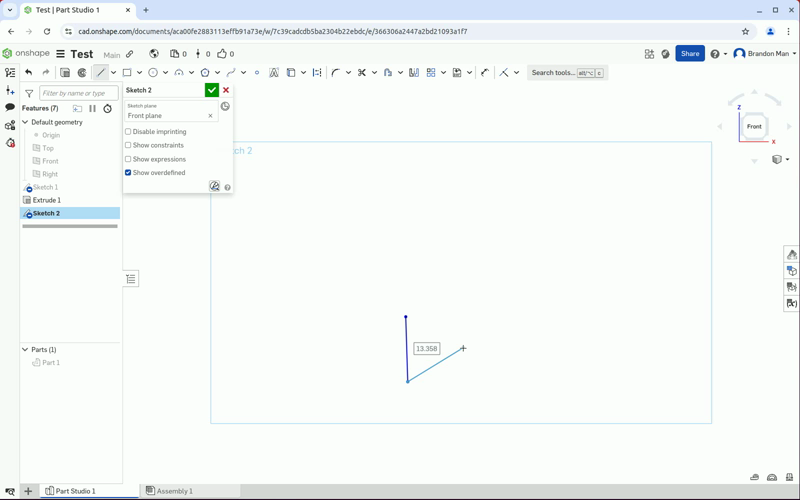
click(463, 347)
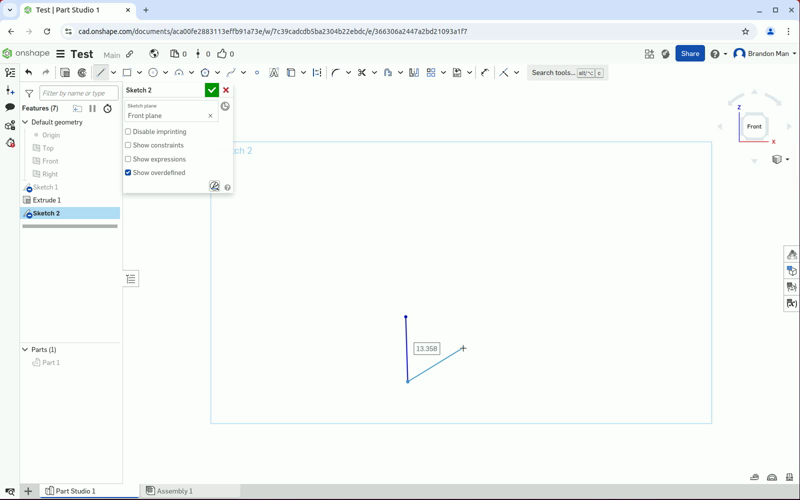
key_up(shift)
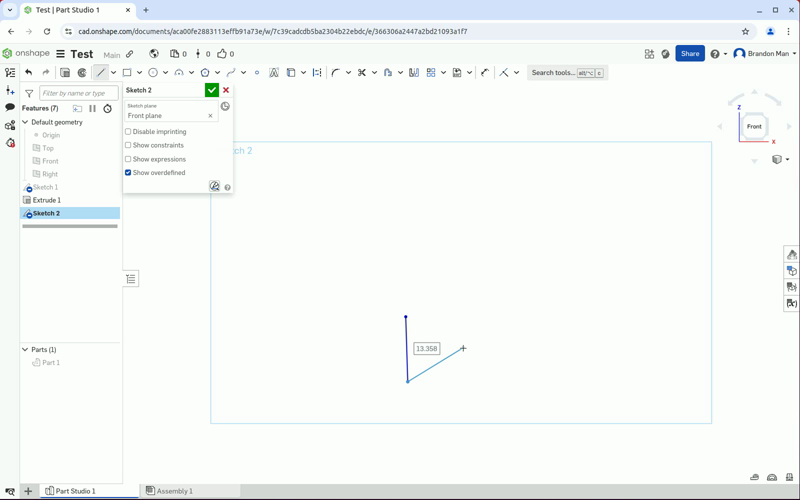
key_down(shift)
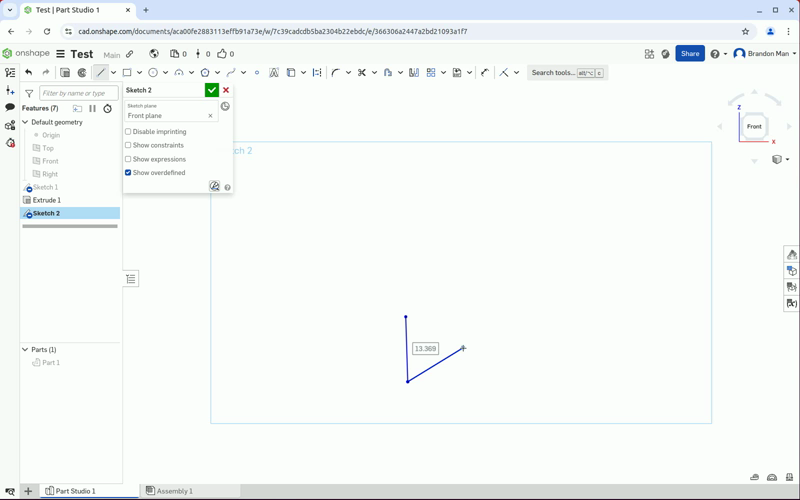
mouse_move(405, 316)
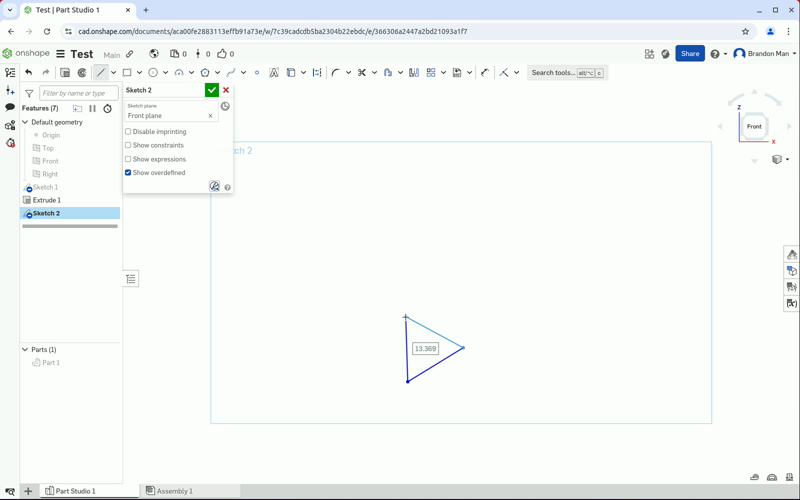
key_up(shift)
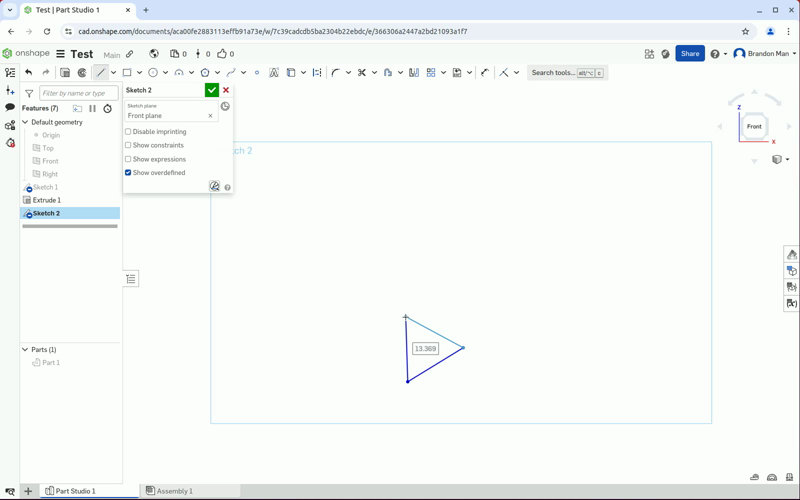
click(405, 316)
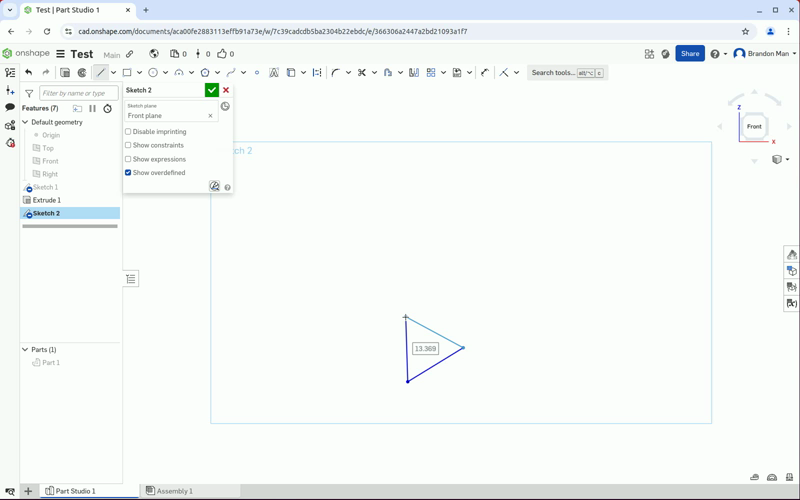
key(esc)
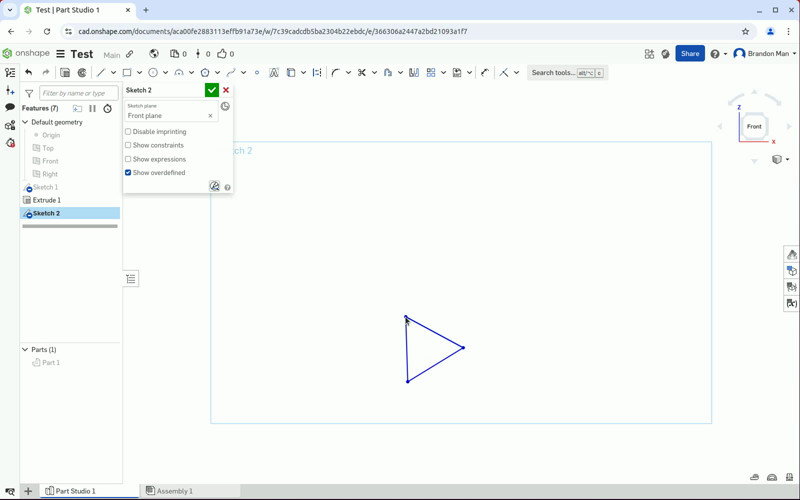
mouse_move(421, 367)
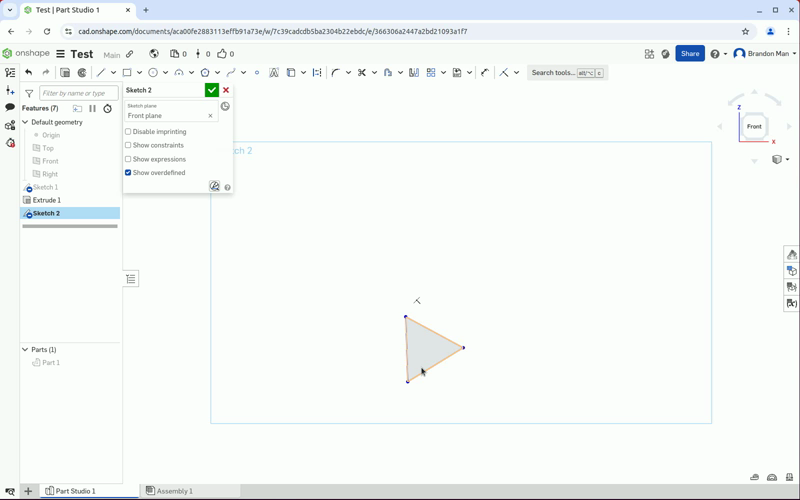
click(421, 367)
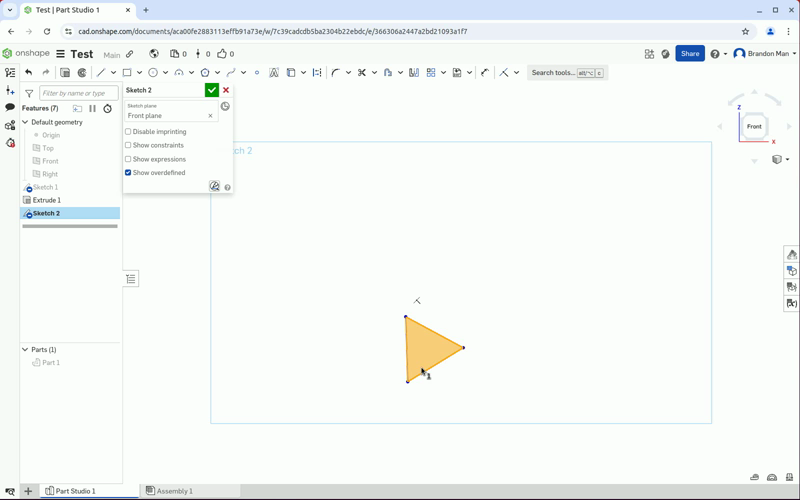
mouse_move(73, 352)
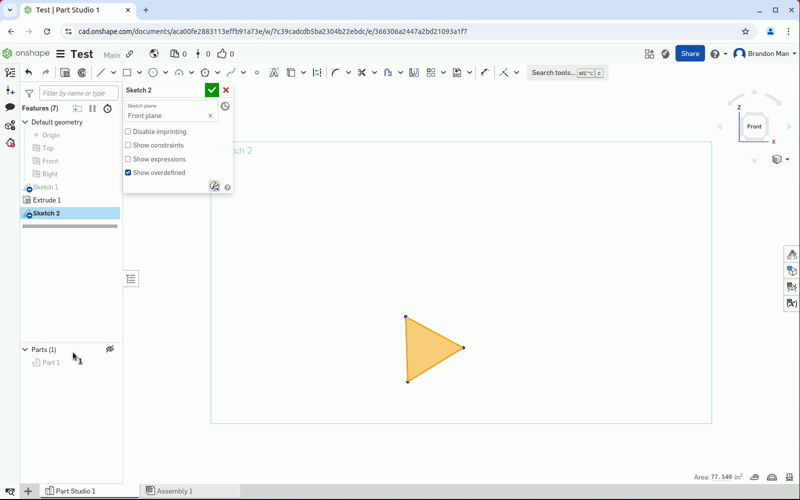
key(shift+y)
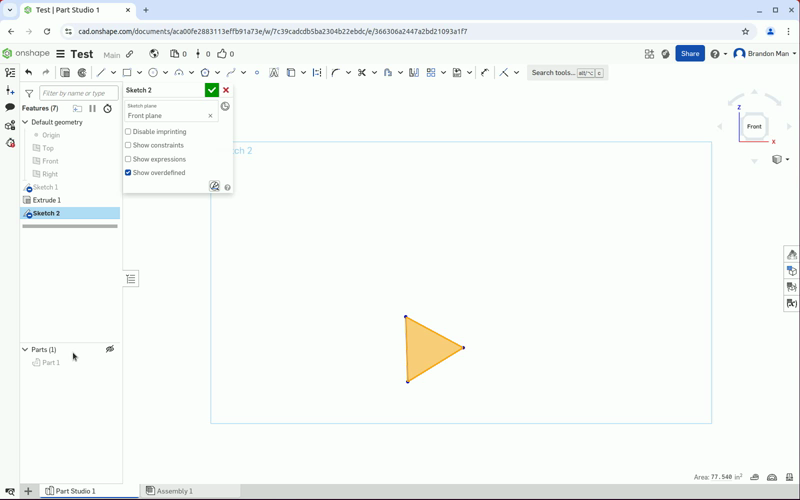
key(shift+e)
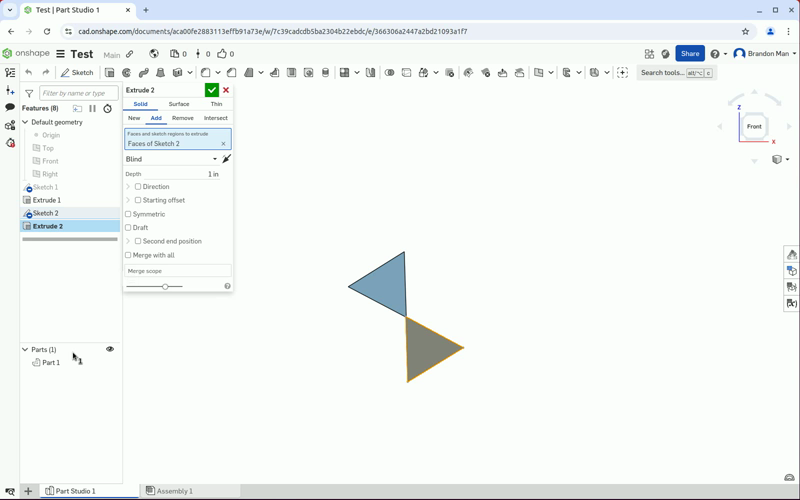
mouse_move(143, 106)
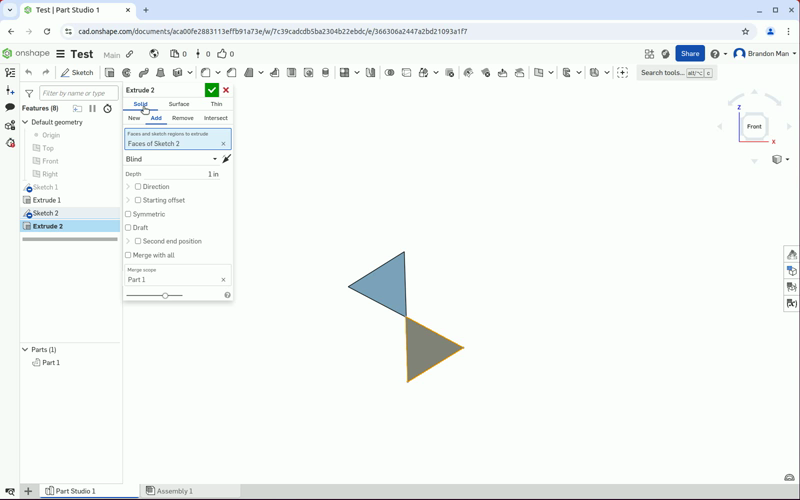
click(143, 106)
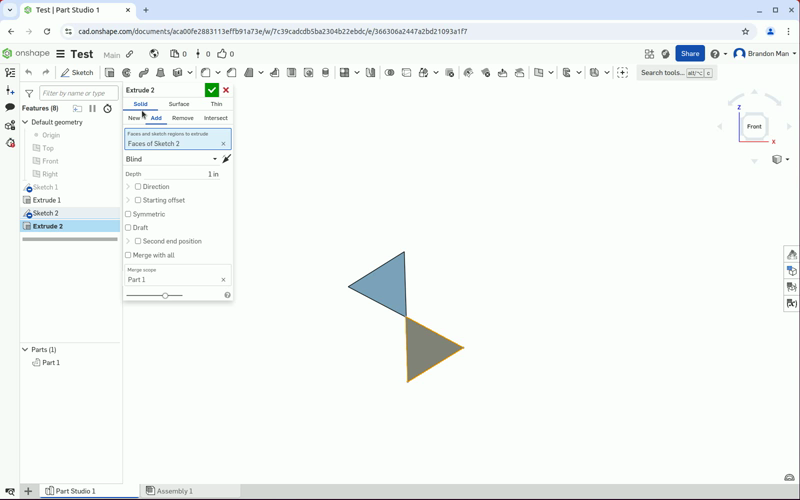
mouse_move(137, 120)
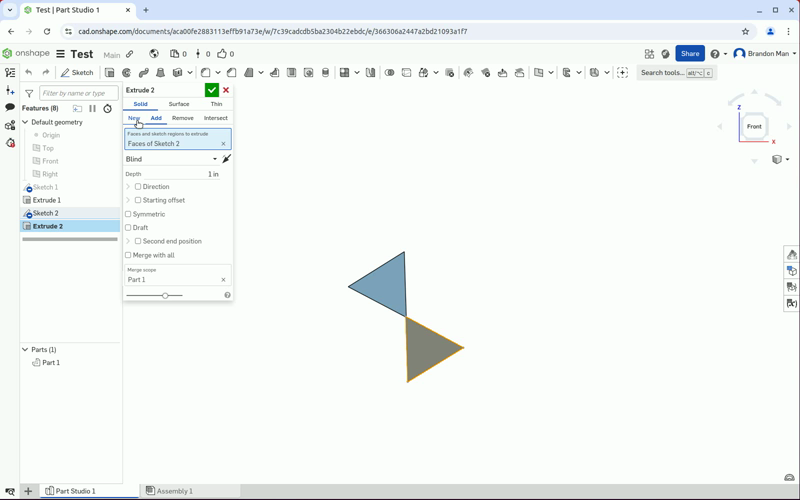
click(137, 120)
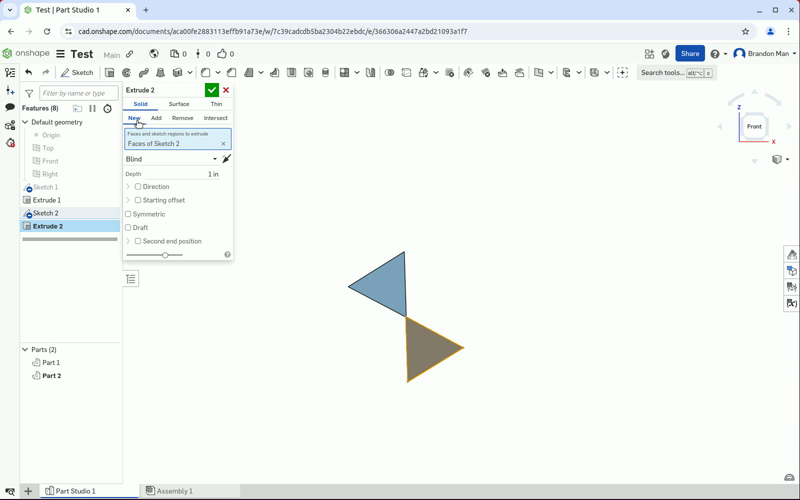
key(tab, 4)
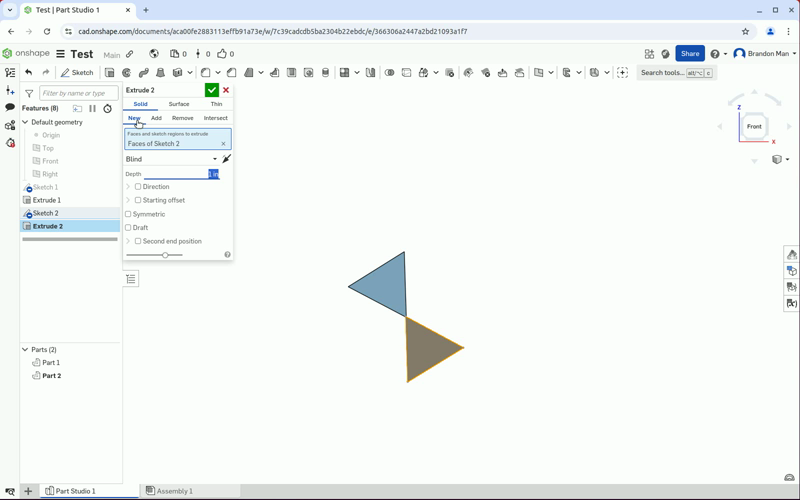
text(1.204)
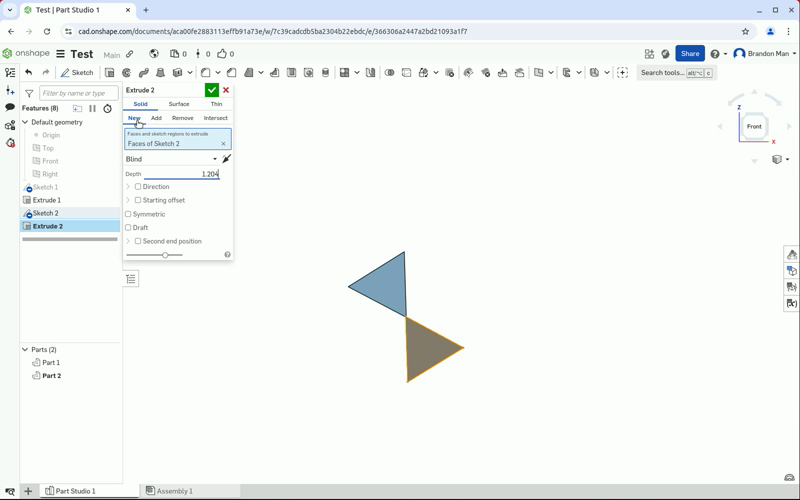
key(enter)
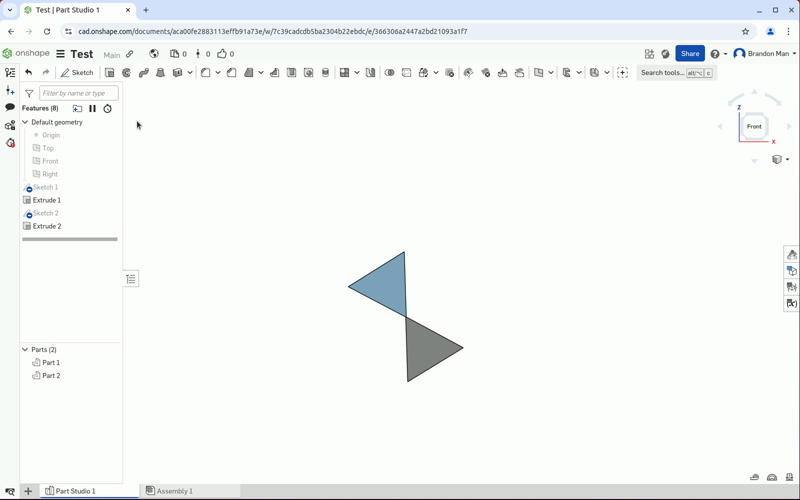
key(shift+h)
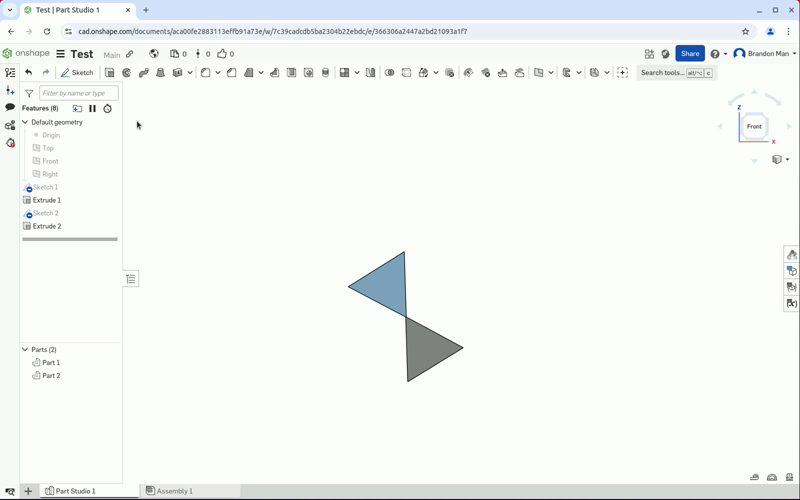
key(shift+h)
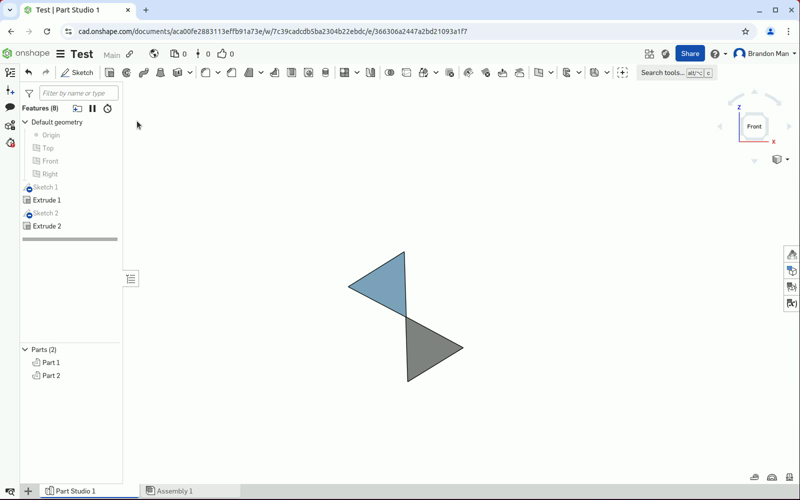
mouse_move(73, 189)
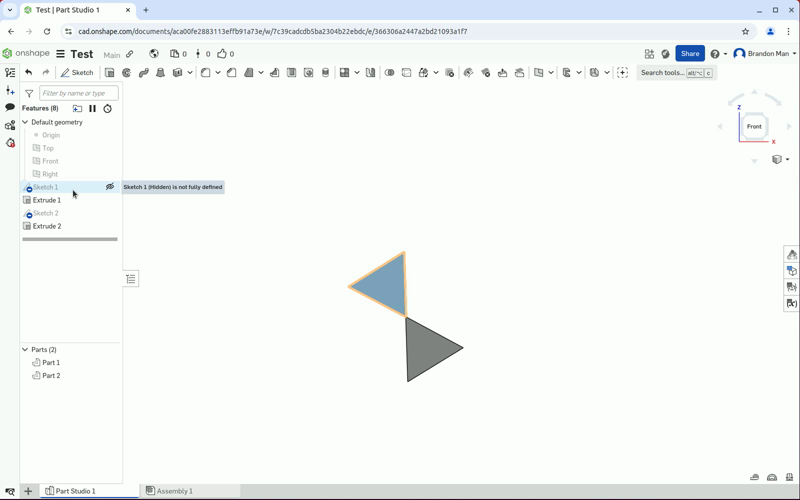
click(73, 189)
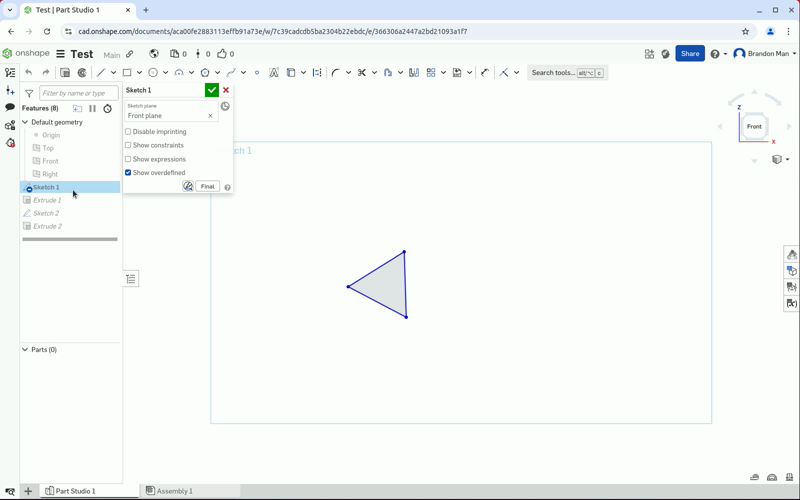
mouse_move(229, 92)
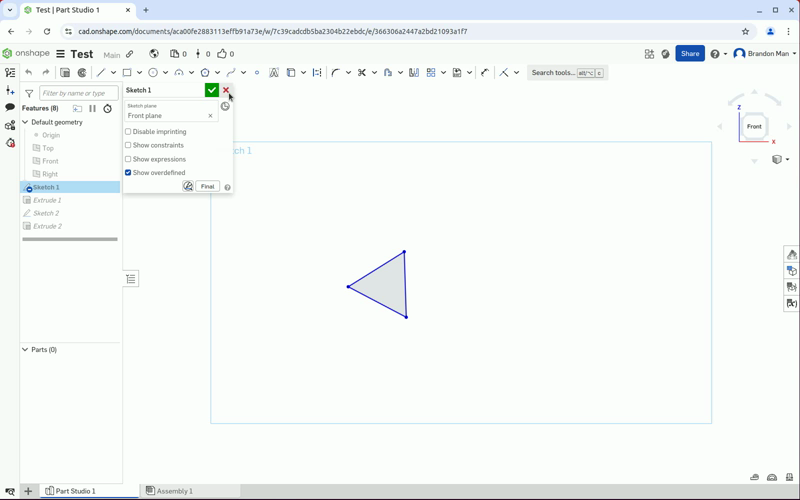
click(229, 92)
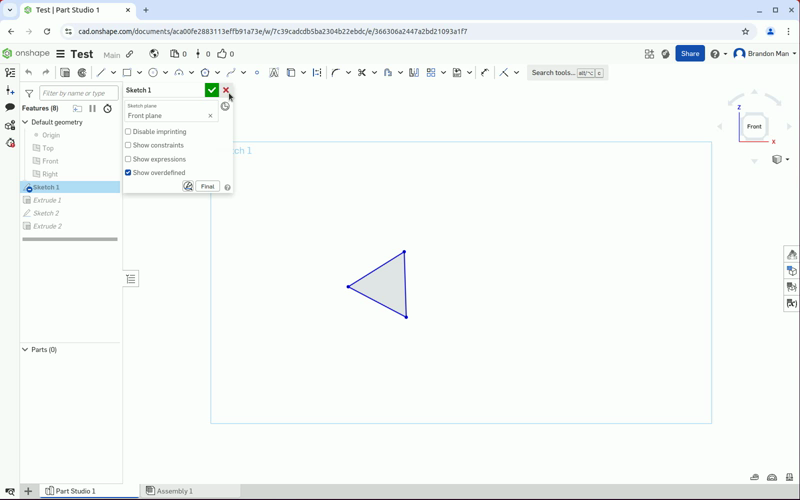
key(shift+s)
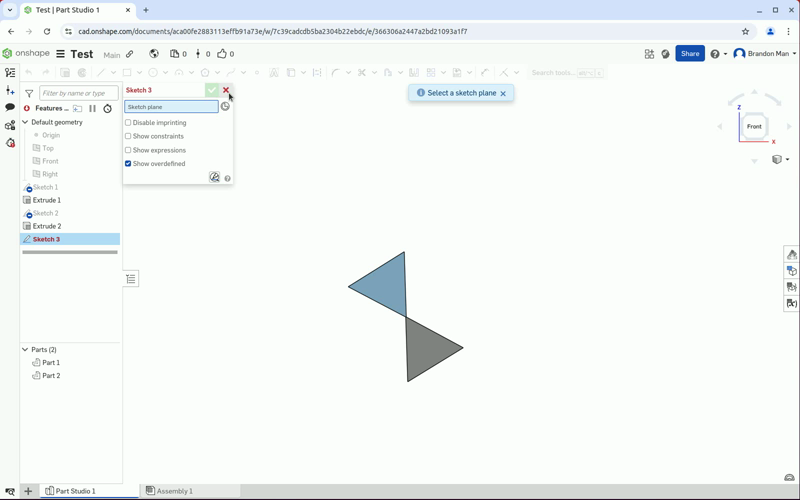
mouse_move(73, 163)
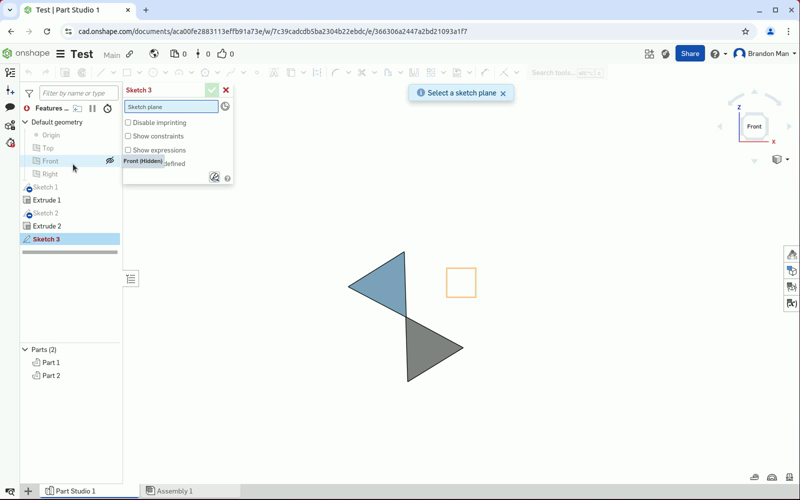
click(73, 163)
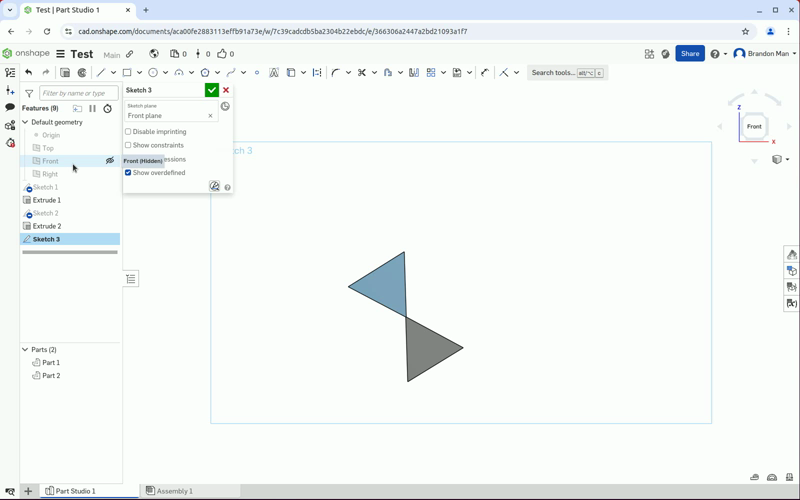
mouse_move(73, 352)
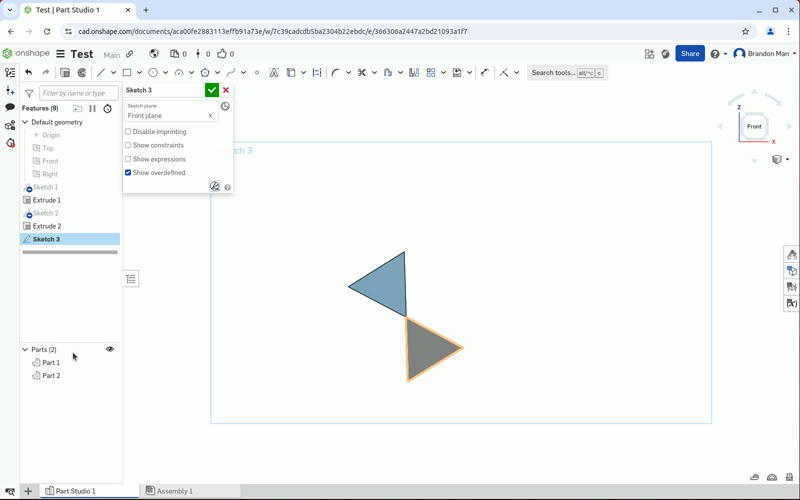
key(y)
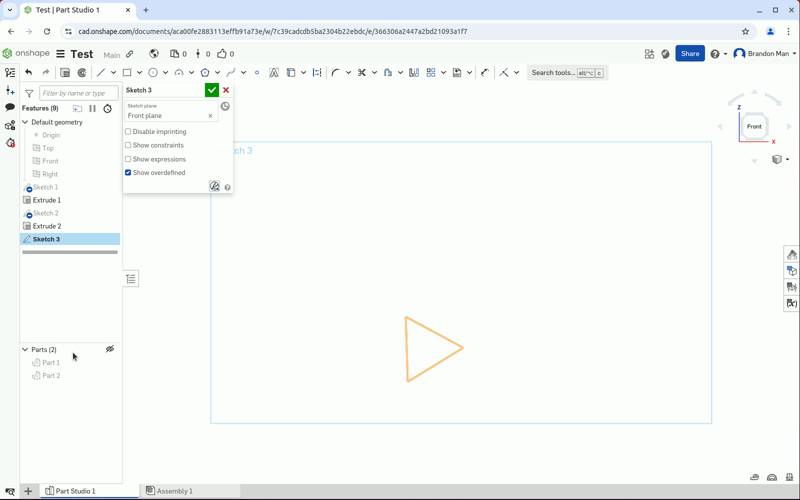
key(l)
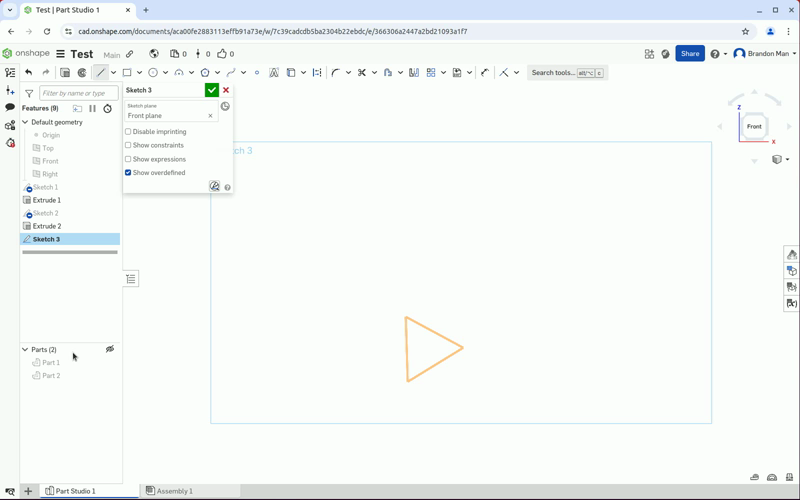
key_down(shift)
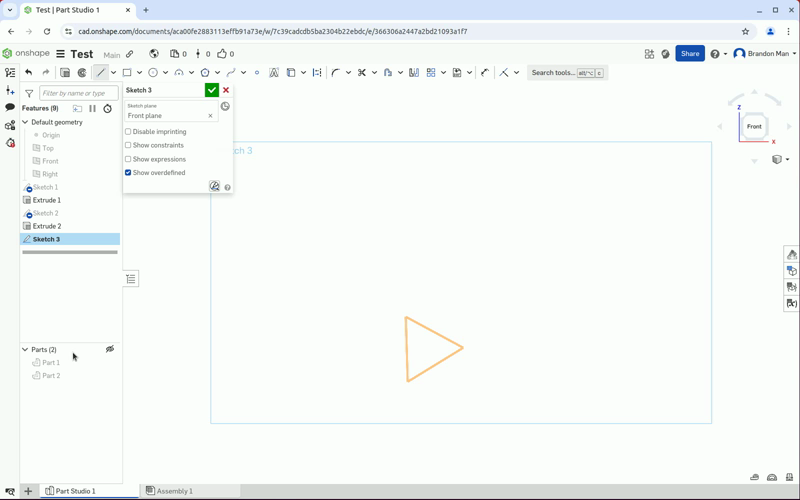
mouse_move(463, 347)
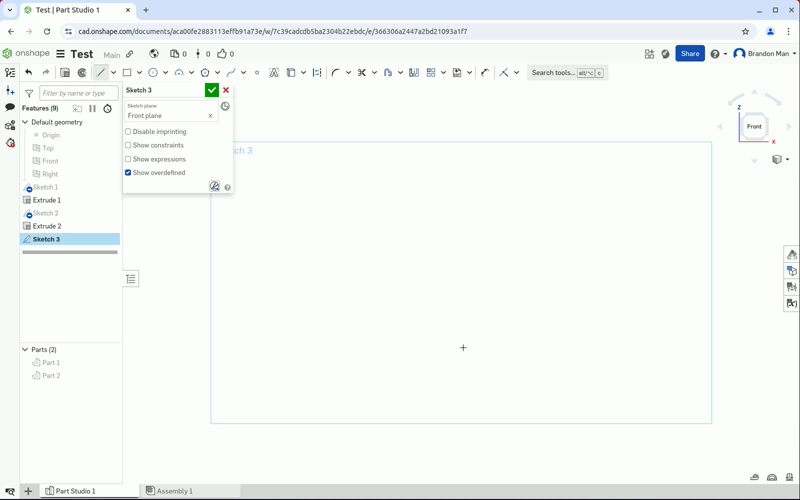
click(463, 347)
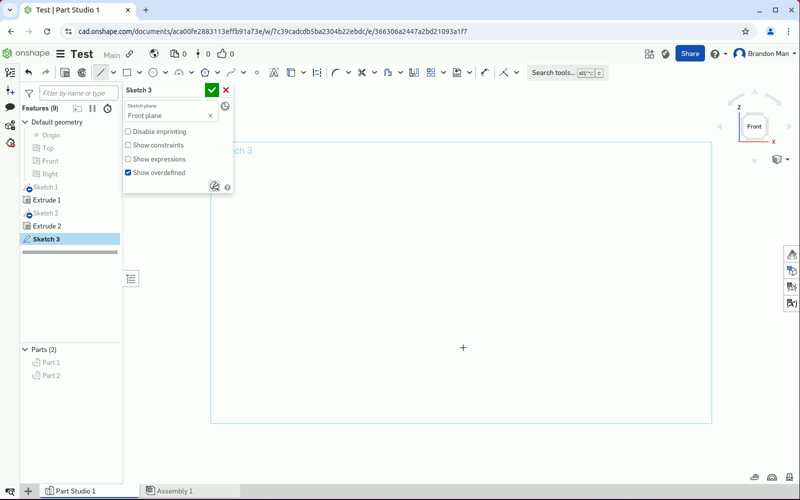
key_up(shift)
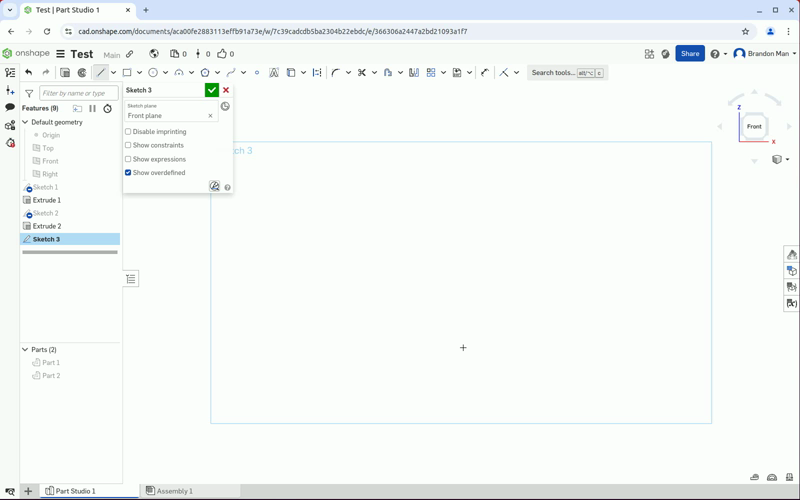
key_down(shift)
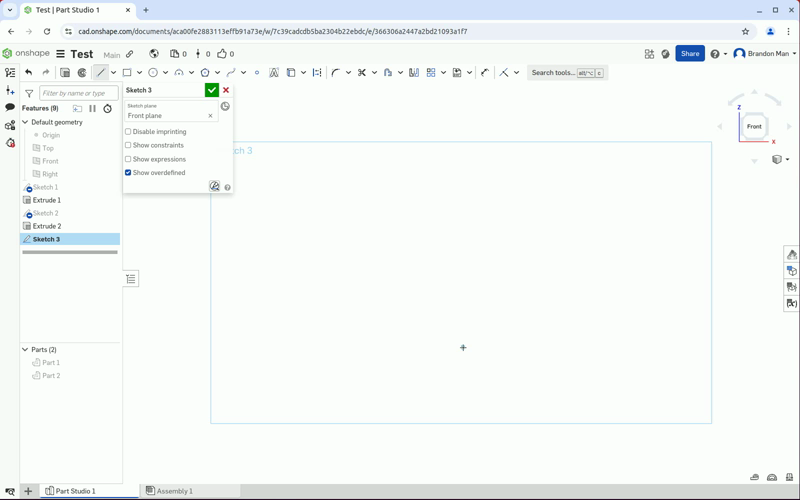
mouse_move(521, 378)
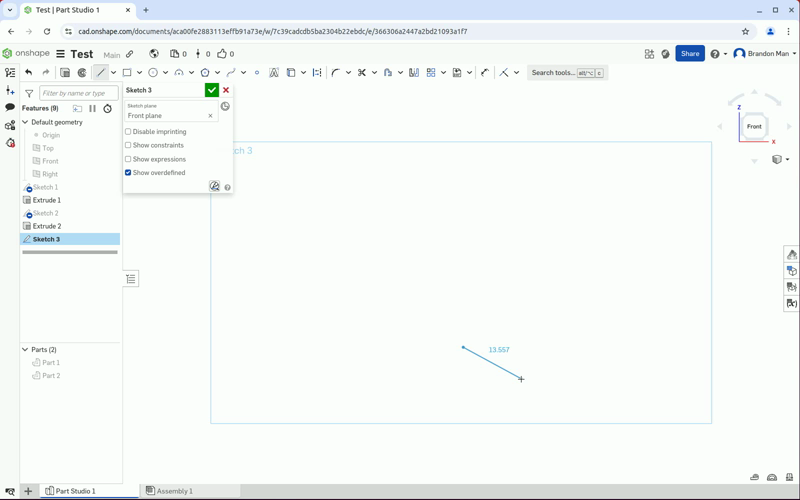
click(521, 378)
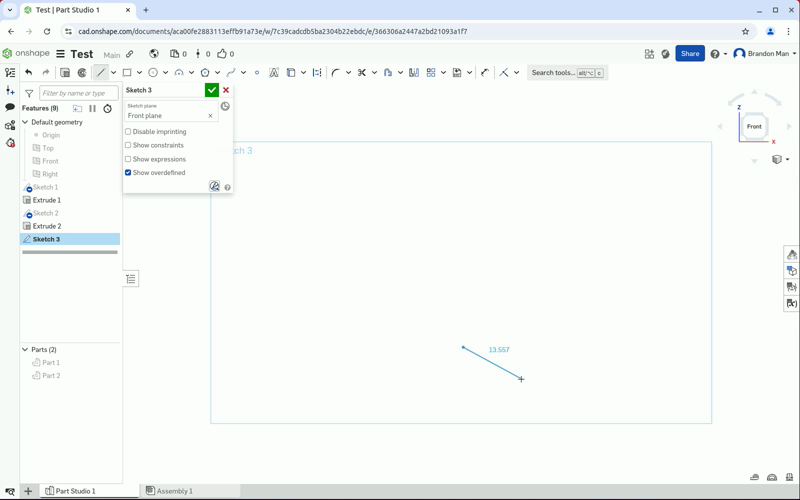
key_up(shift)
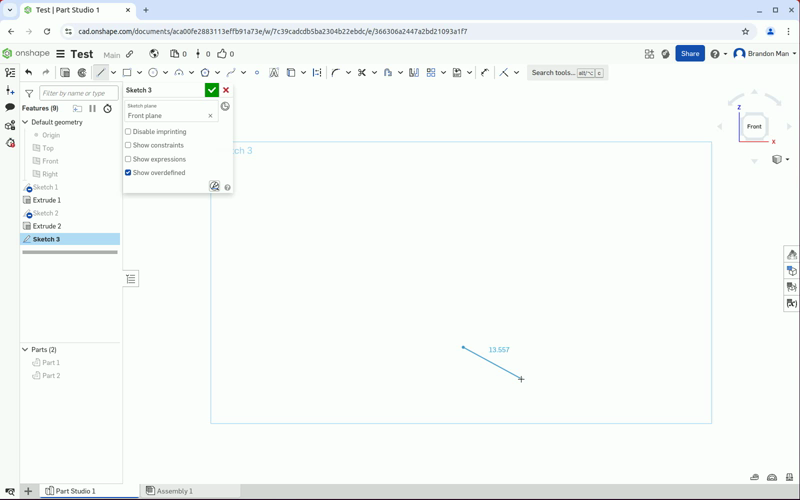
key_down(shift)
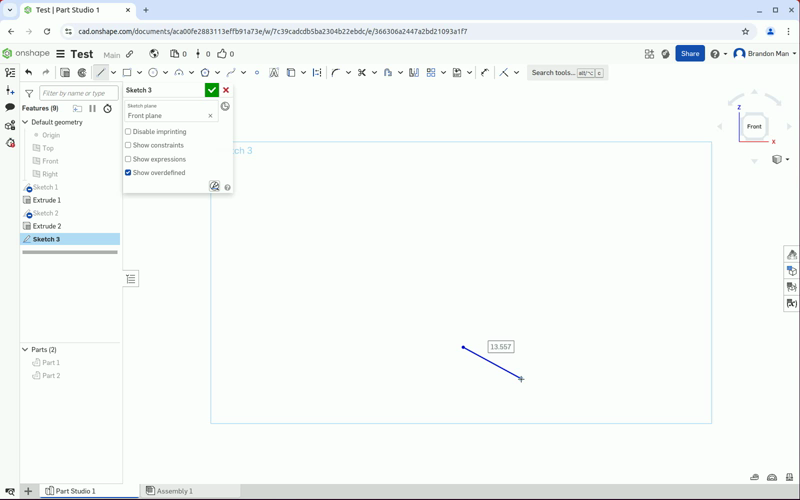
mouse_move(519, 312)
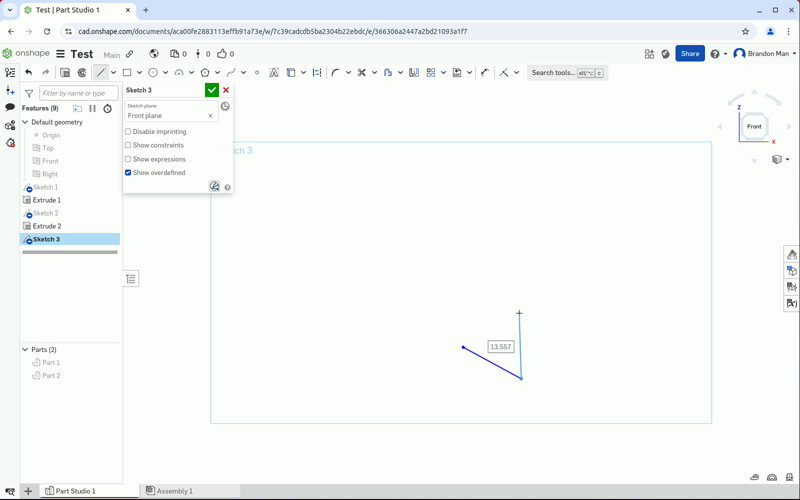
click(519, 312)
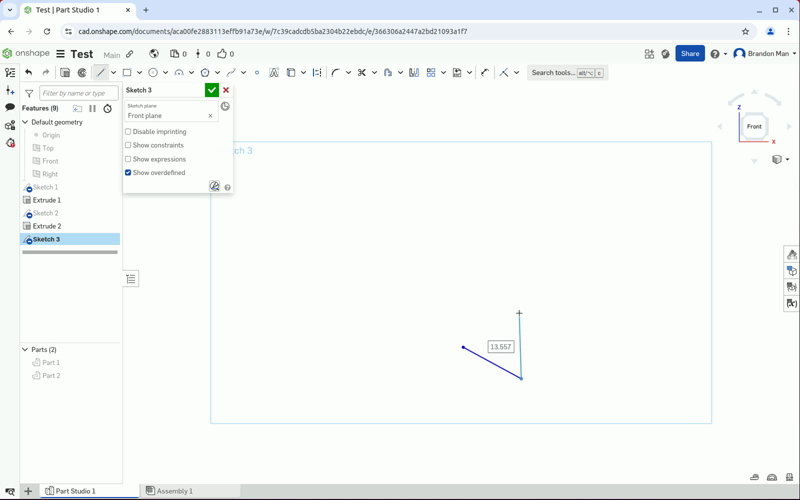
key_up(shift)
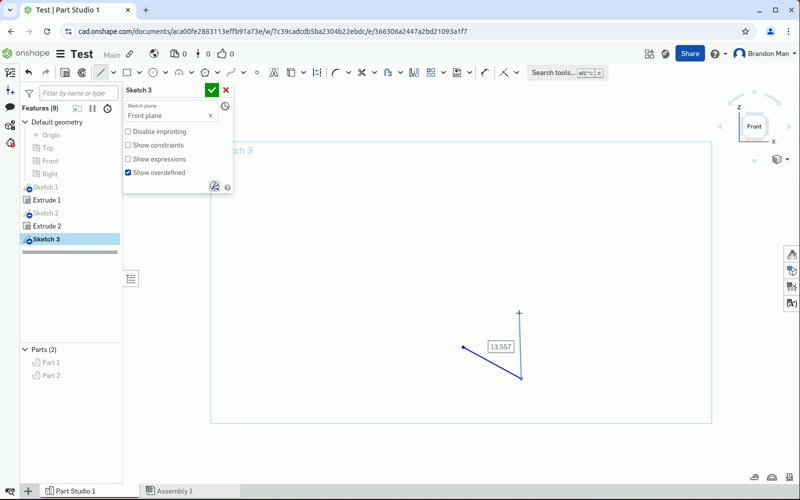
key_down(shift)
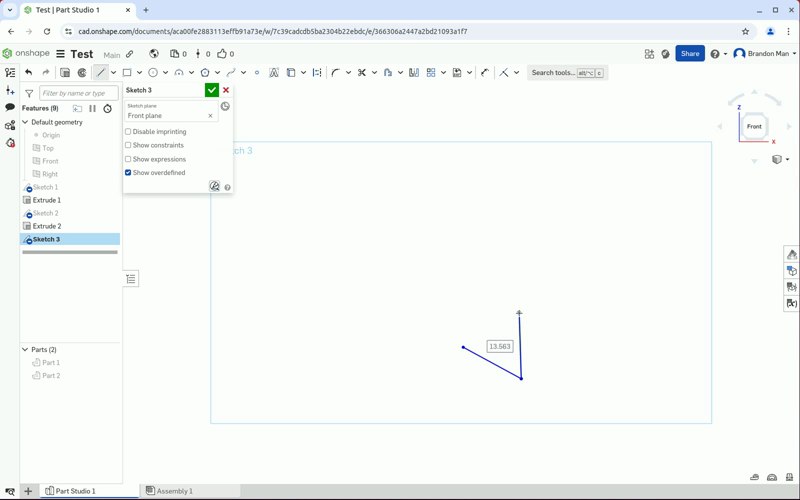
mouse_move(463, 347)
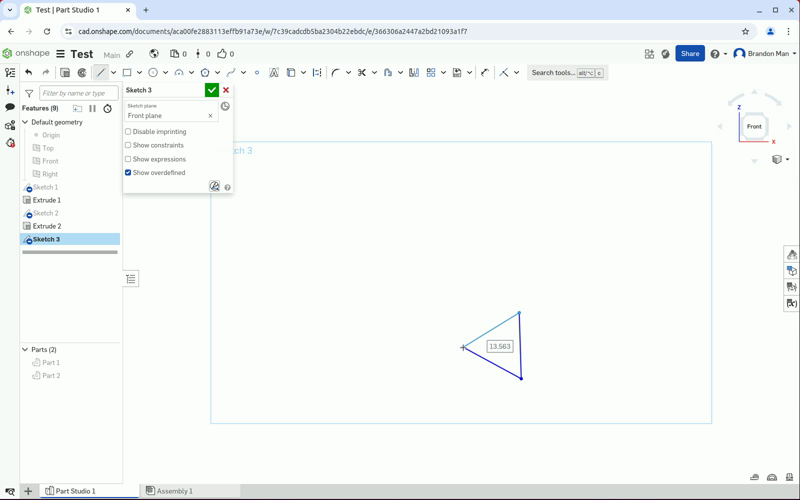
key_up(shift)
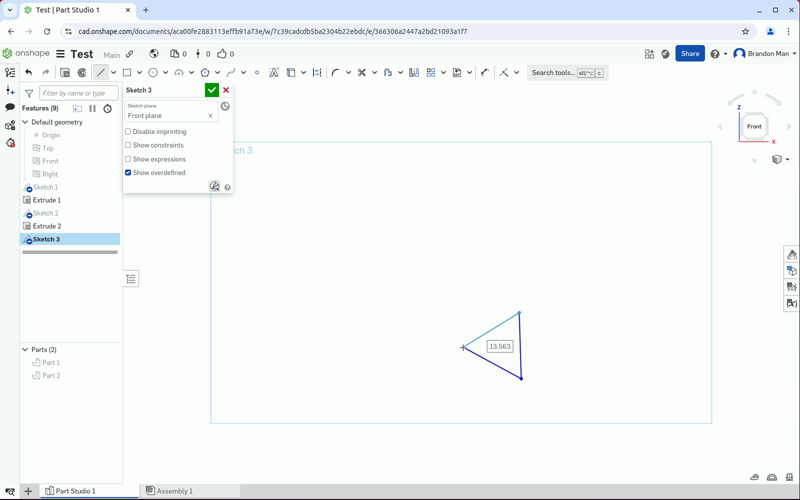
click(463, 347)
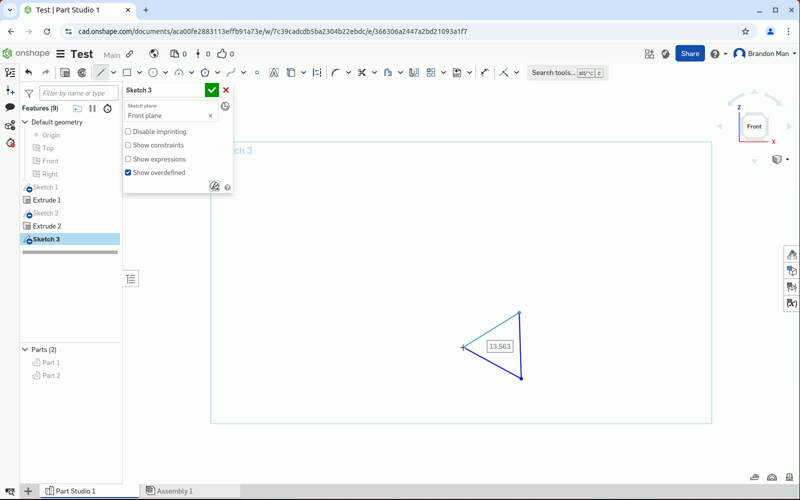
key(esc)
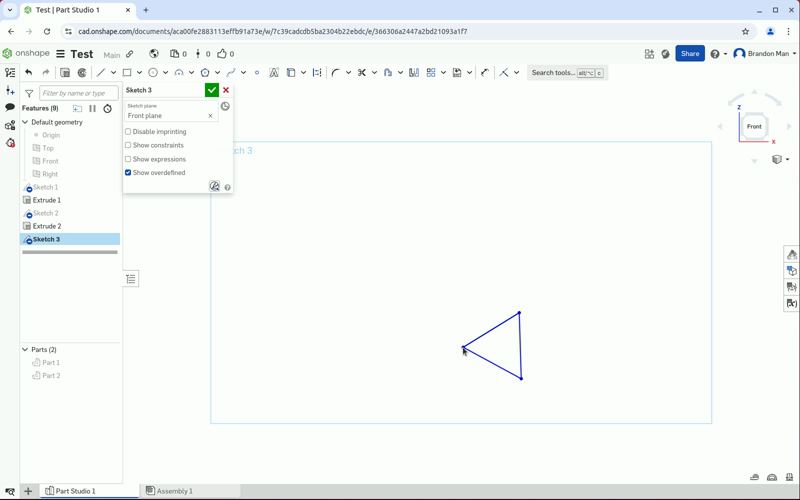
mouse_move(512, 321)
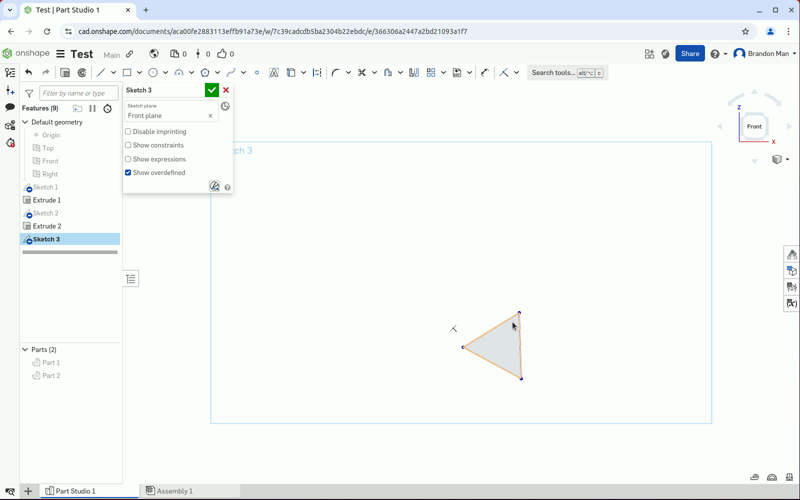
click(512, 321)
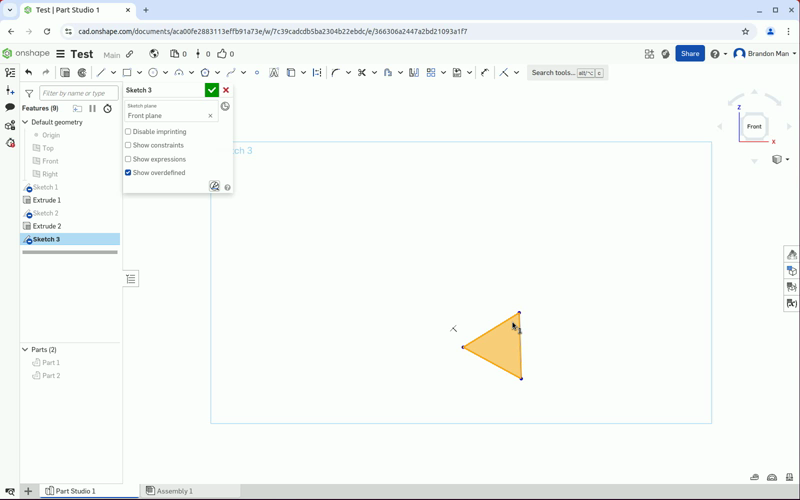
mouse_move(73, 352)
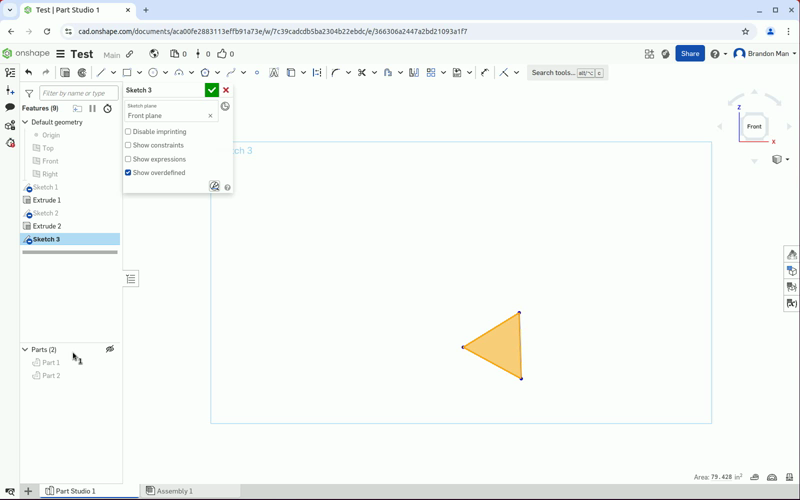
key(shift+y)
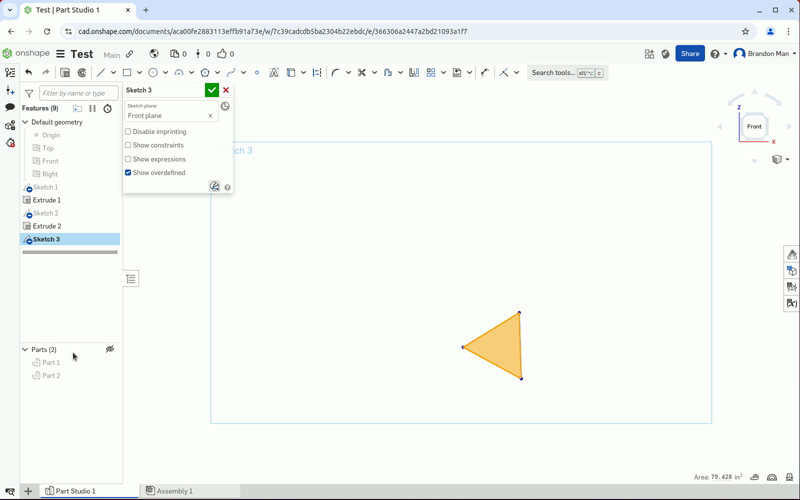
key(shift+e)
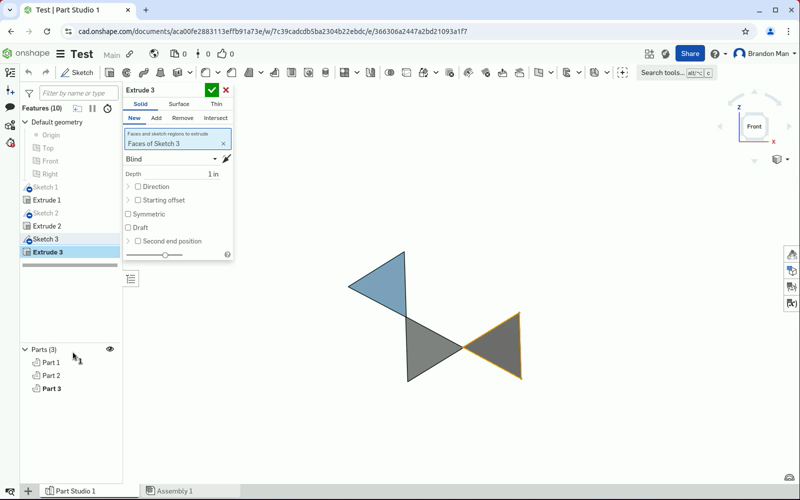
mouse_move(143, 106)
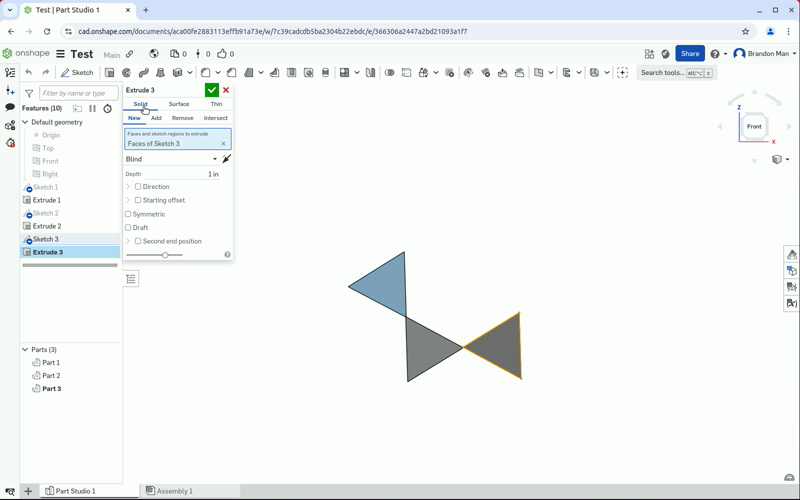
click(143, 106)
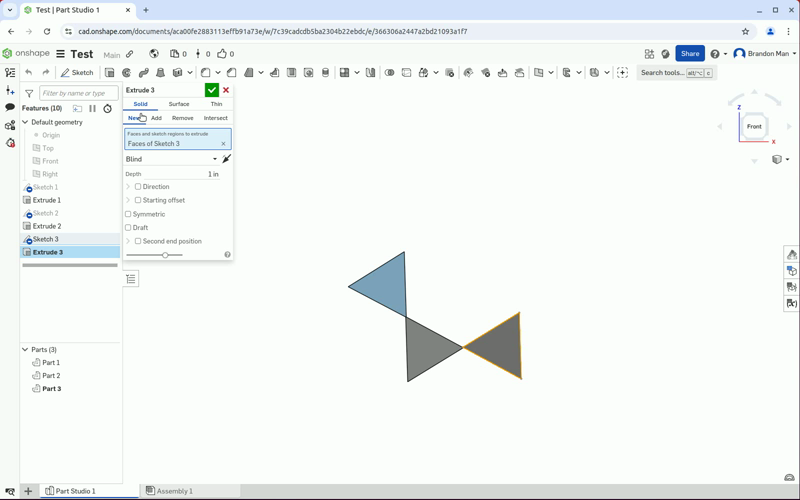
mouse_move(137, 120)
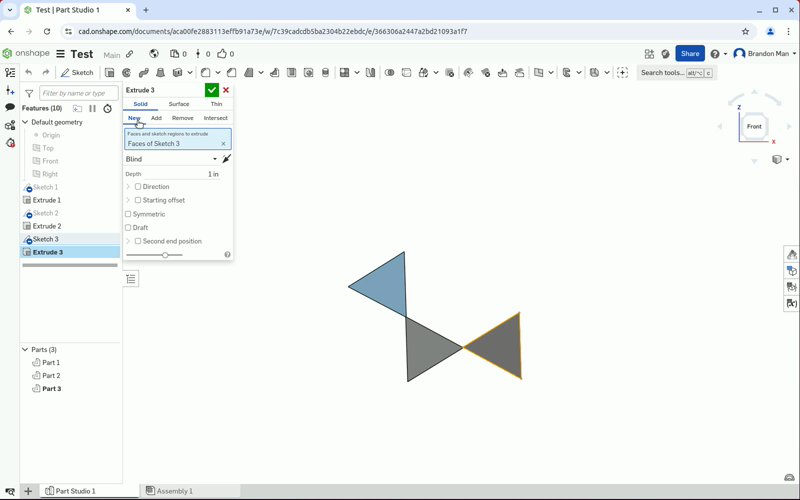
click(137, 120)
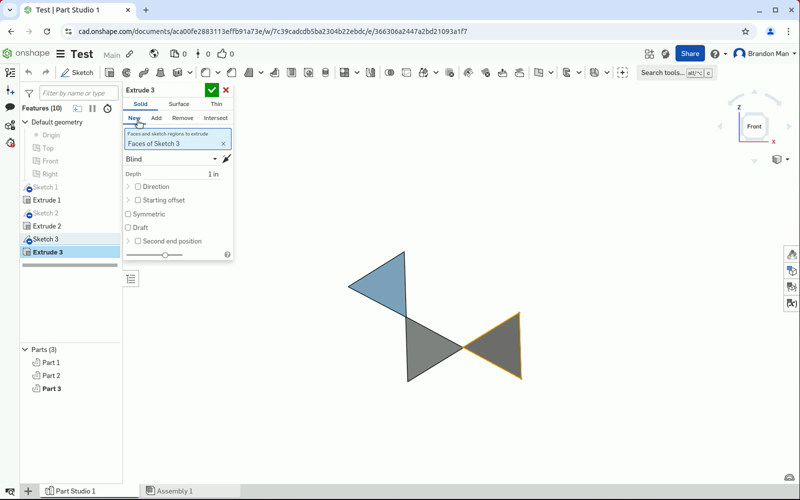
key(tab, 4)
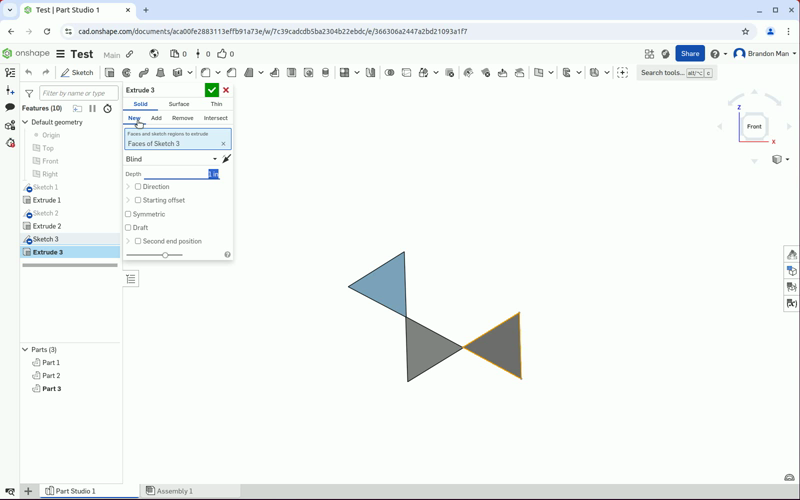
text(1.204)
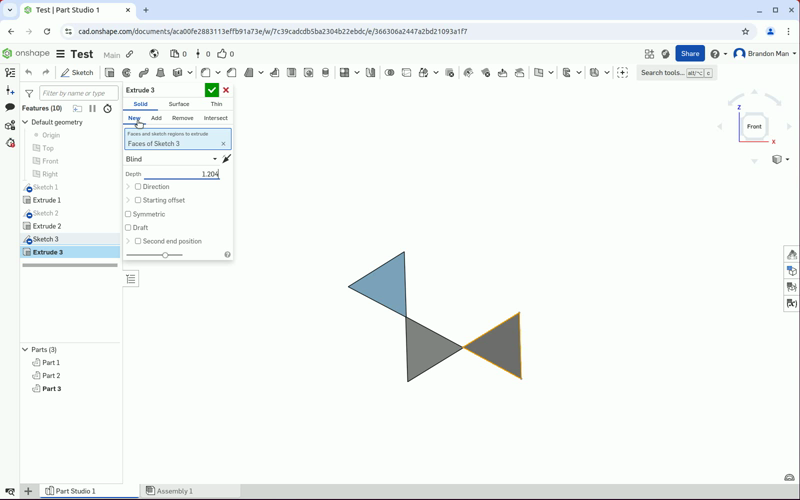
key(enter)
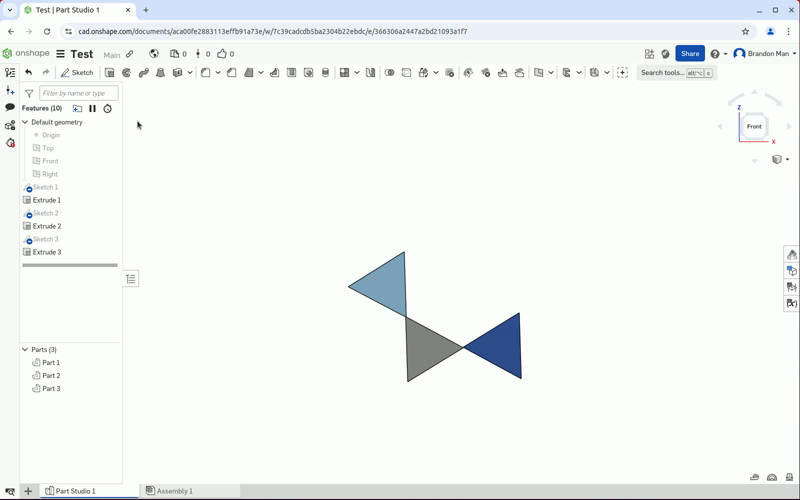
key(shift+h)
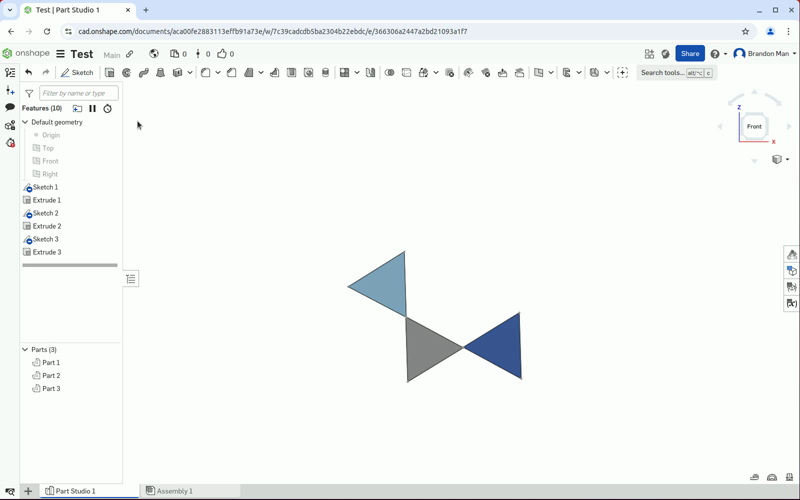
key(shift+h)
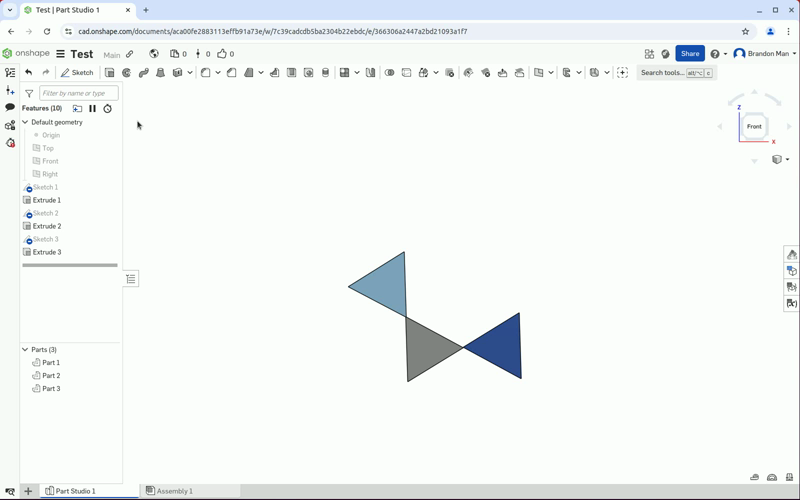
mouse_move(73, 189)
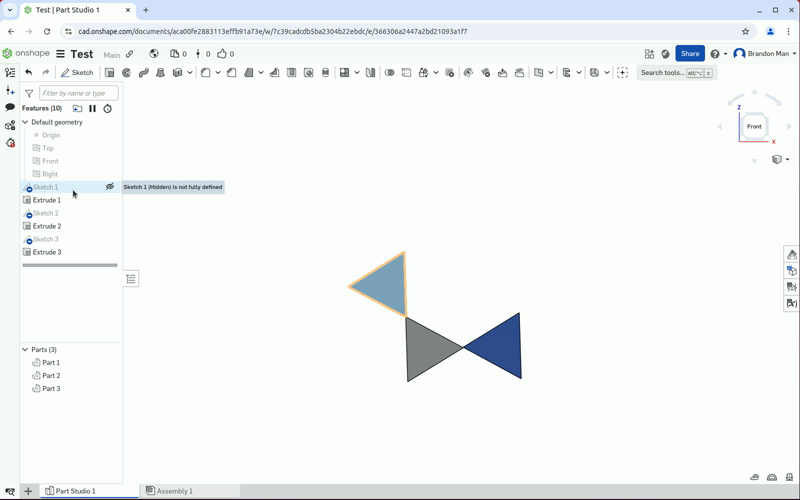
click(73, 189)
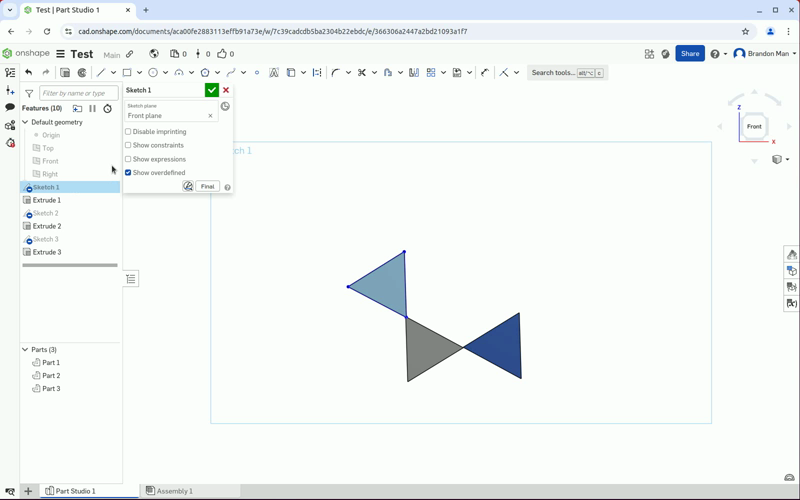
mouse_move(229, 92)
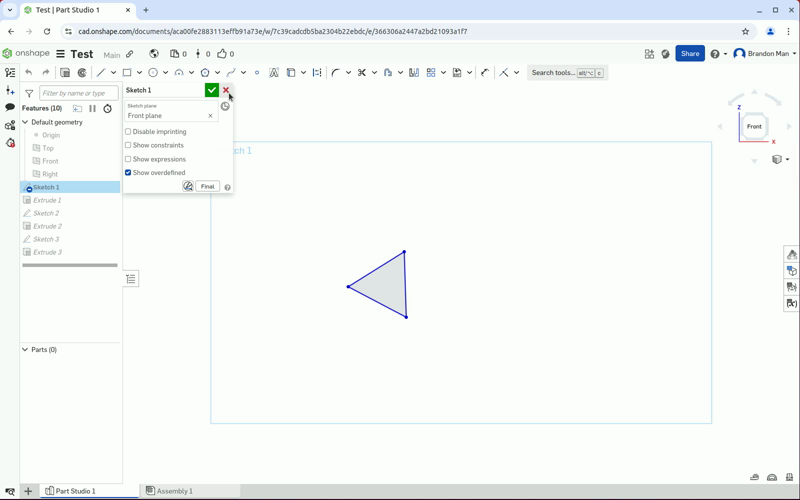
click(229, 92)
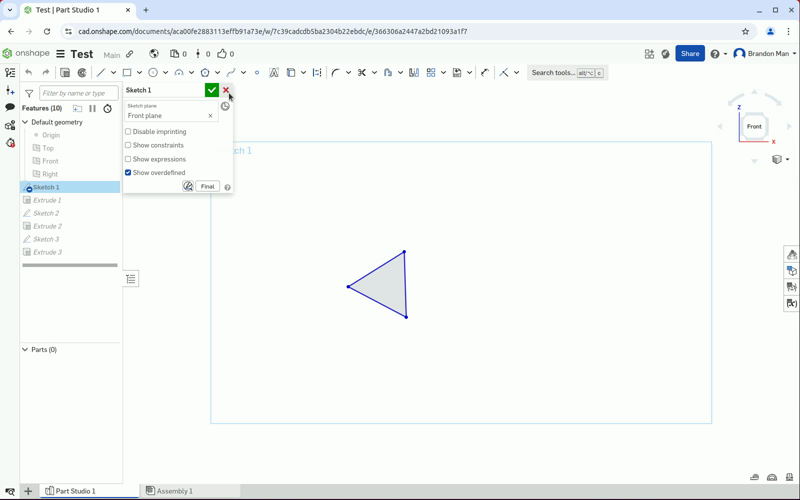
key(shift+s)
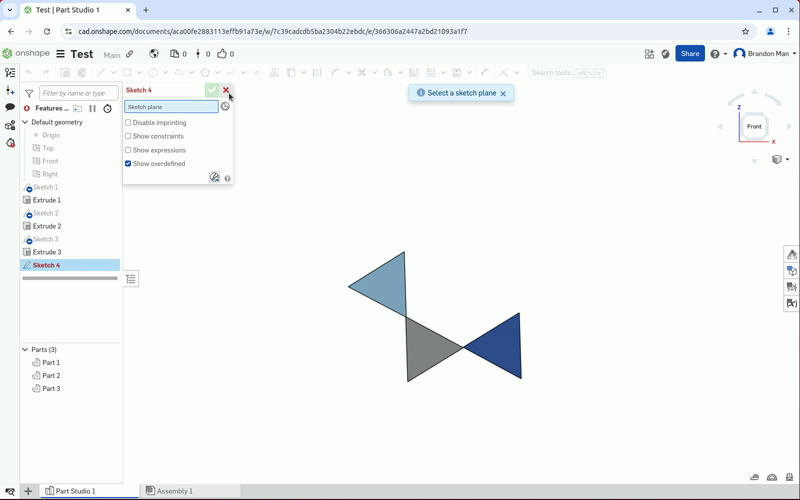
mouse_move(73, 163)
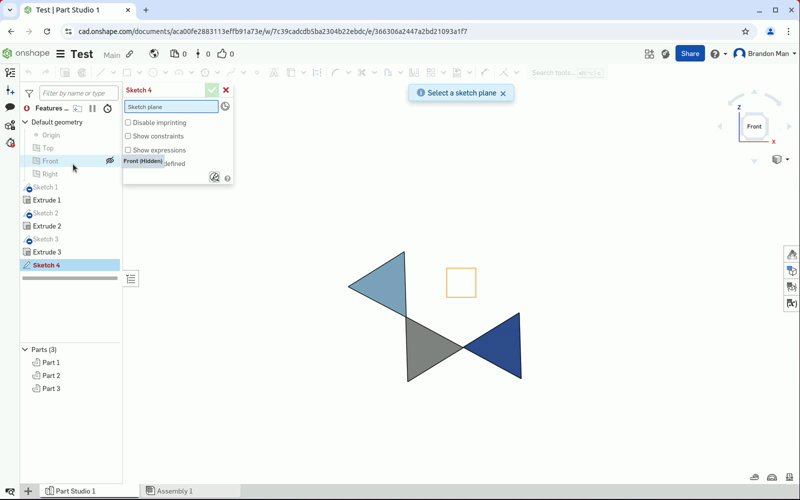
click(73, 163)
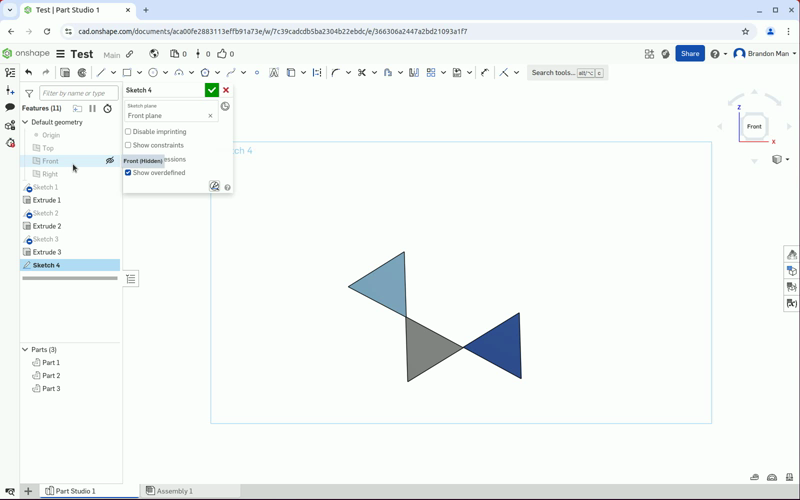
mouse_move(73, 352)
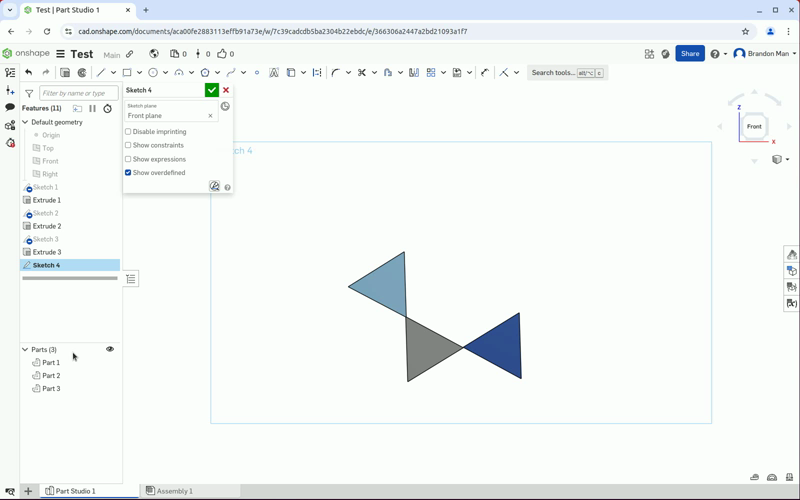
key(y)
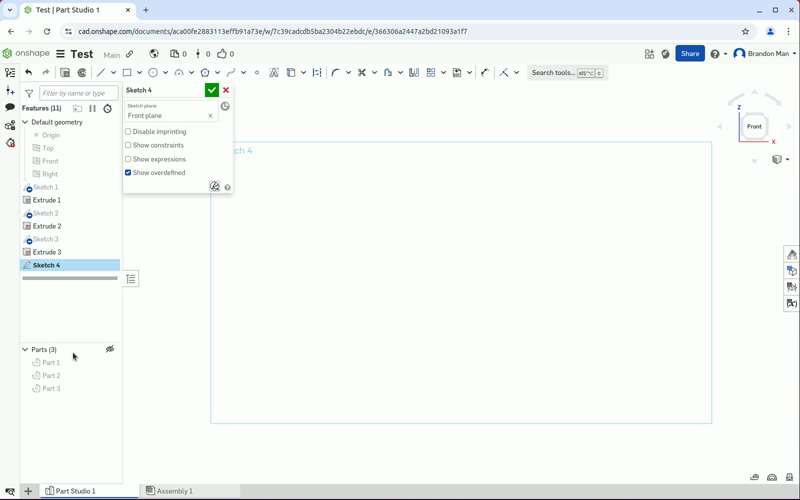
key(l)
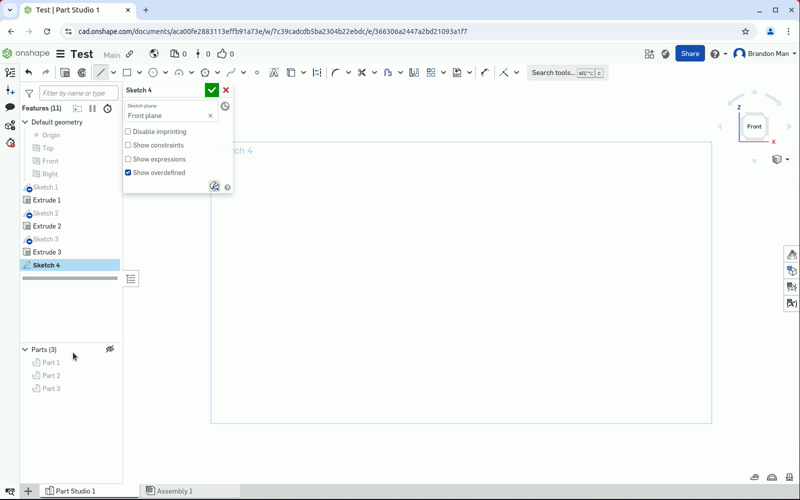
key_down(shift)
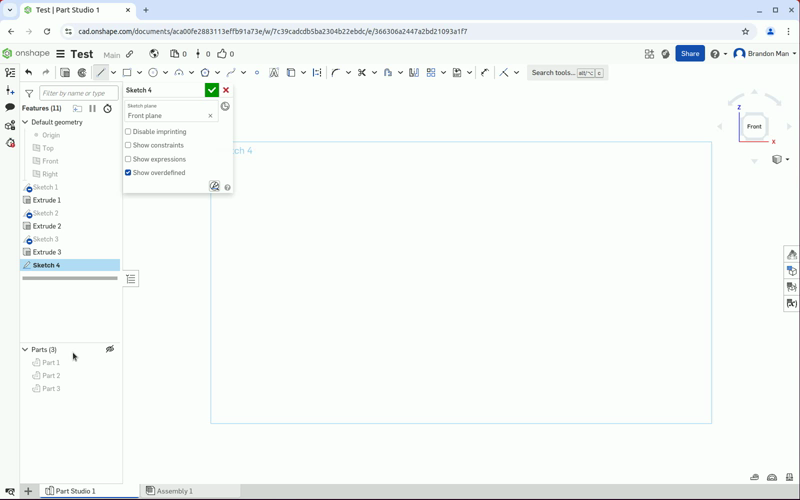
mouse_move(515, 249)
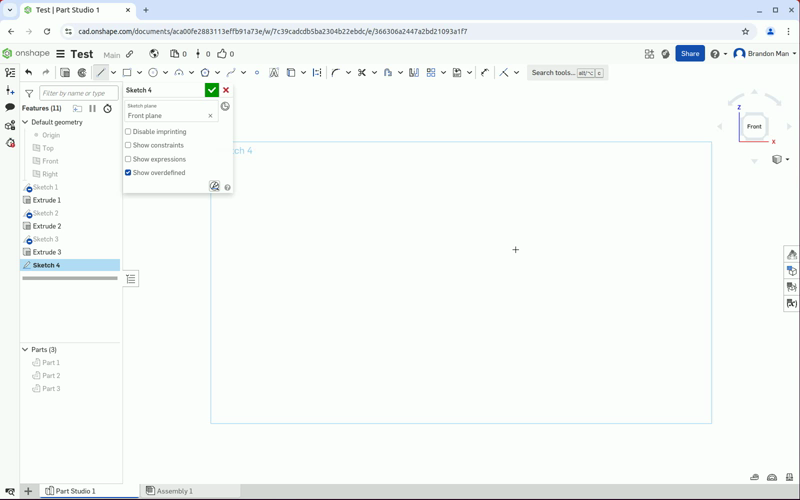
click(515, 249)
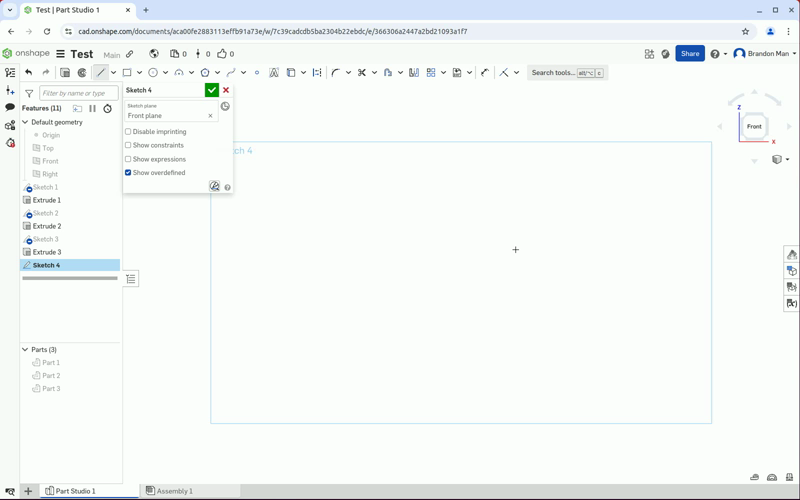
key_up(shift)
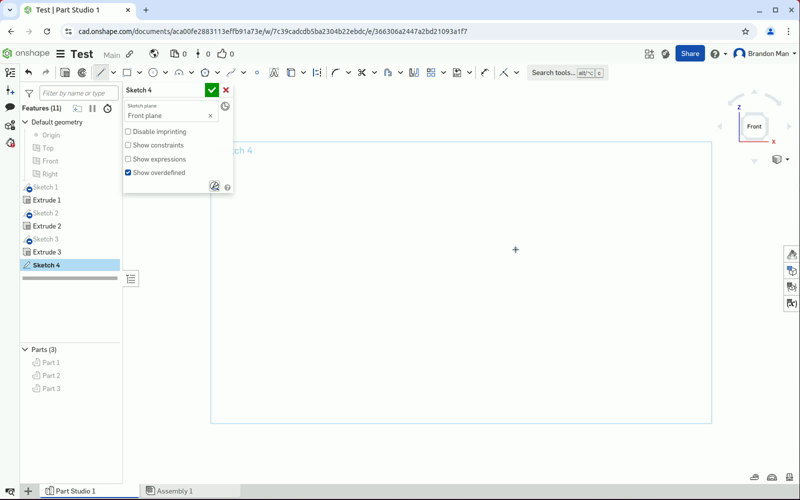
key_down(shift)
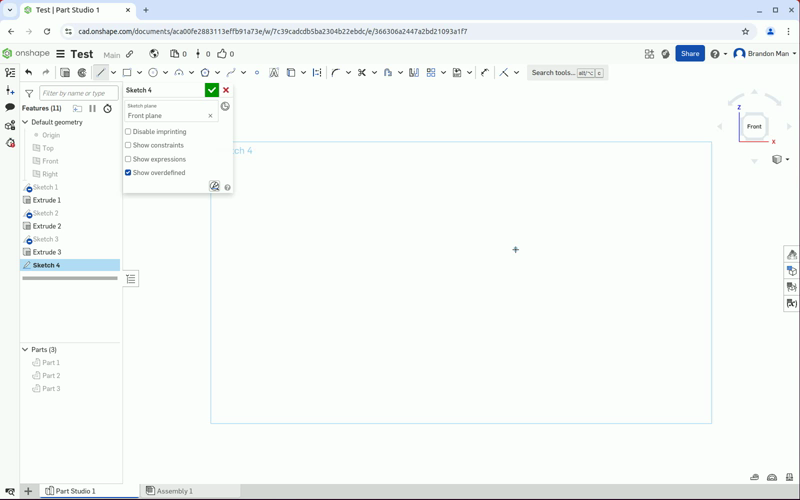
mouse_move(517, 313)
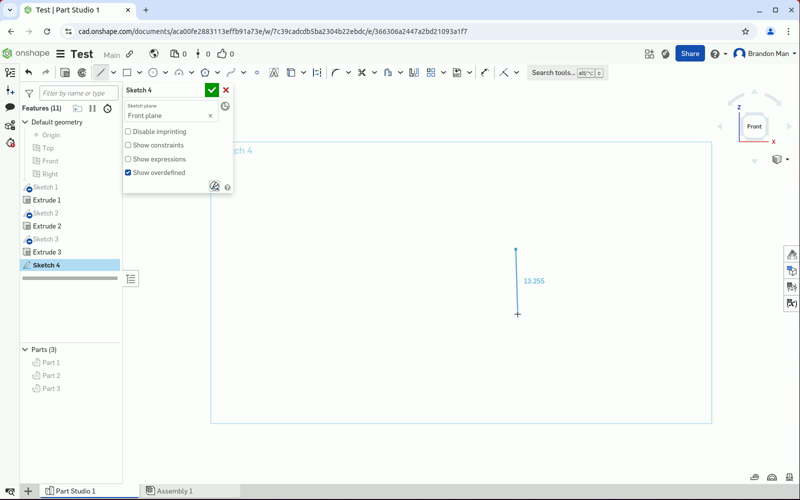
click(517, 313)
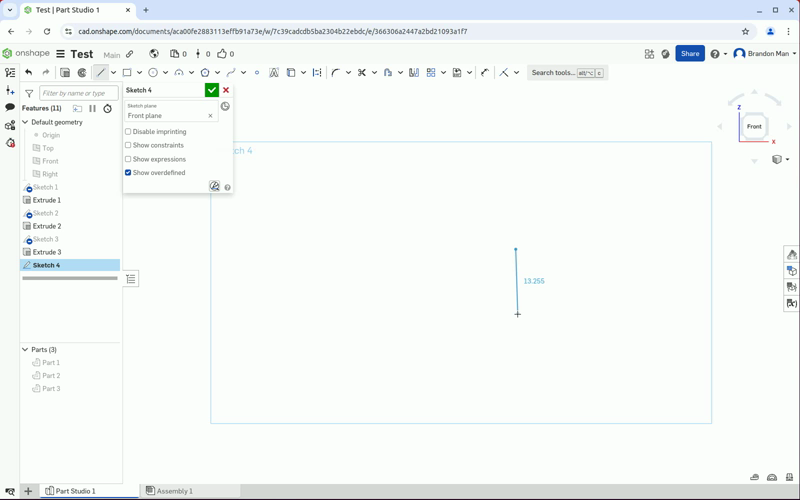
key_up(shift)
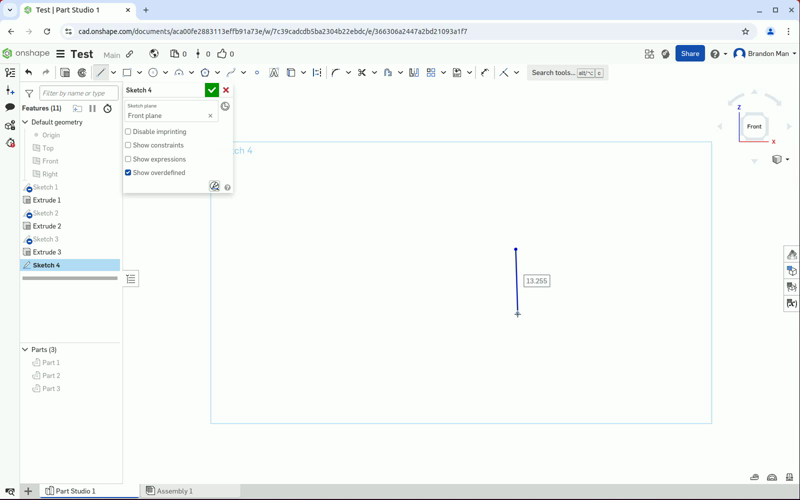
key_down(shift)
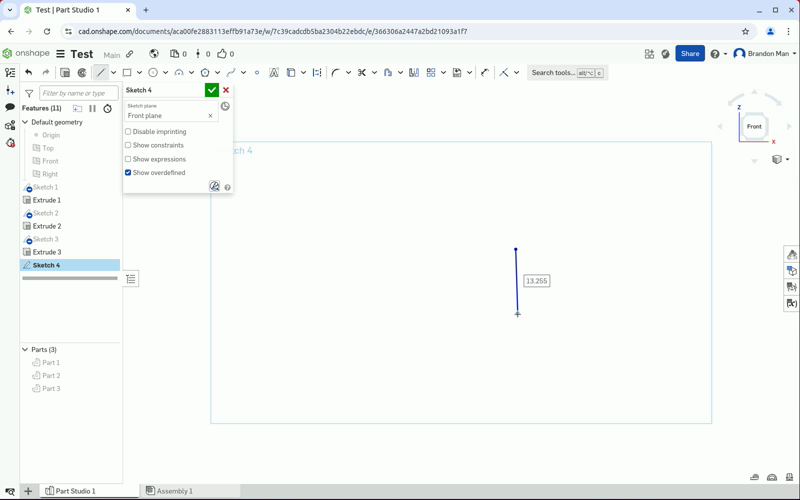
mouse_move(573, 279)
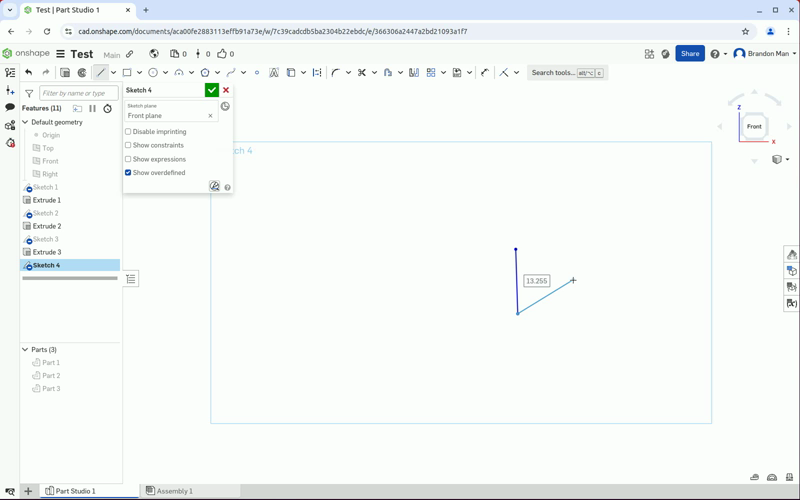
click(573, 279)
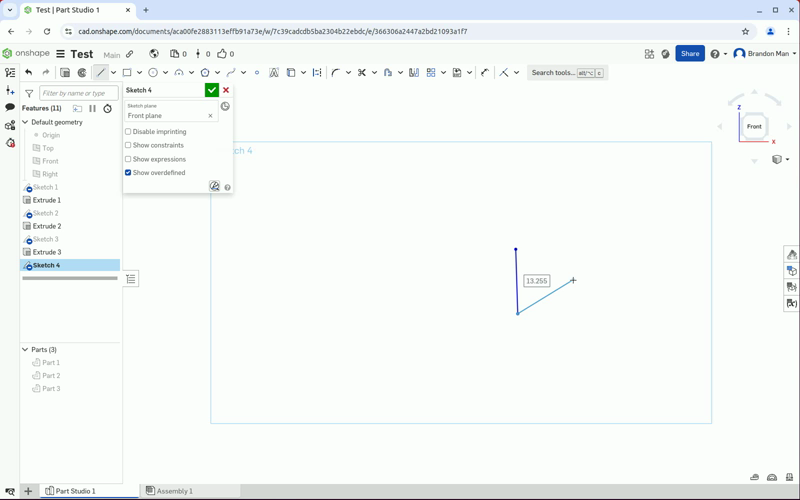
key_up(shift)
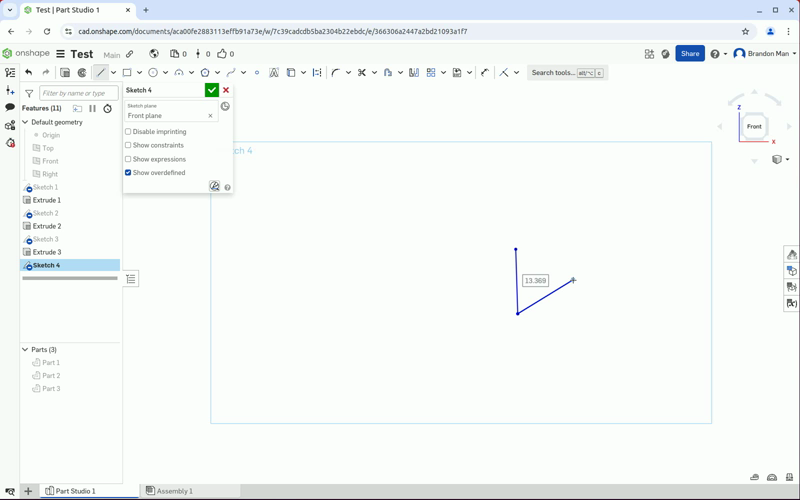
key_down(shift)
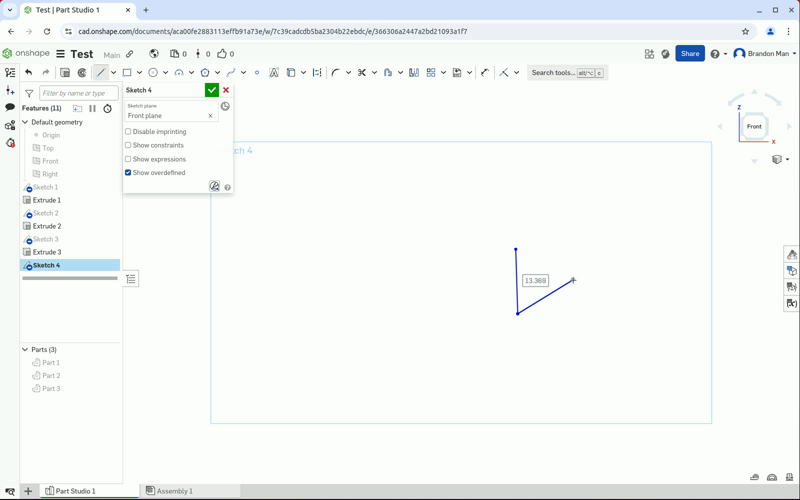
mouse_move(515, 249)
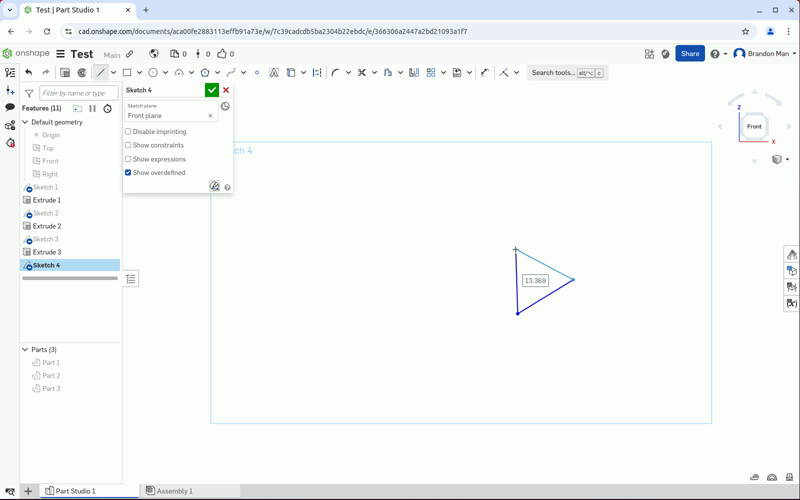
key_up(shift)
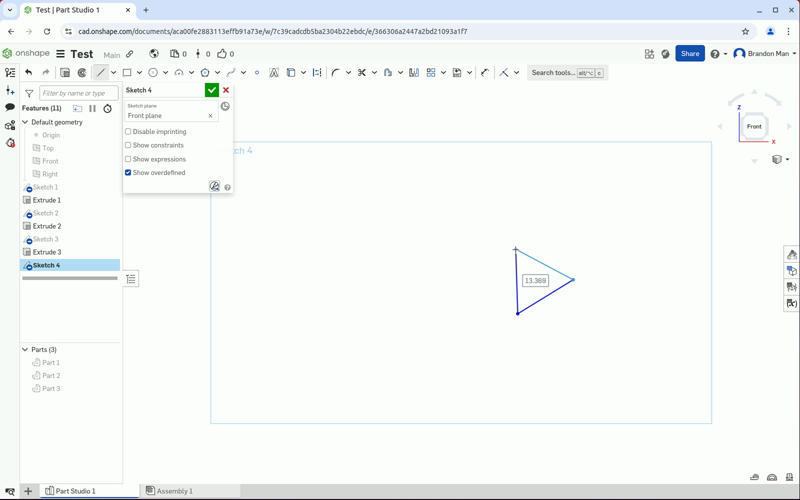
click(515, 249)
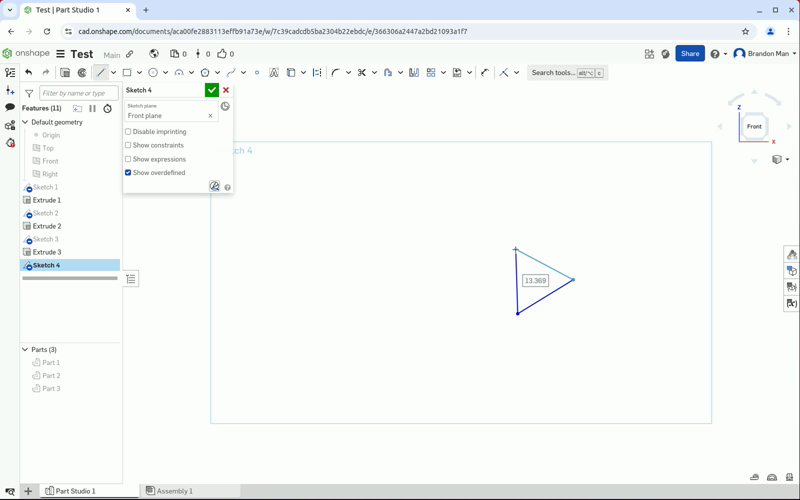
key(esc)
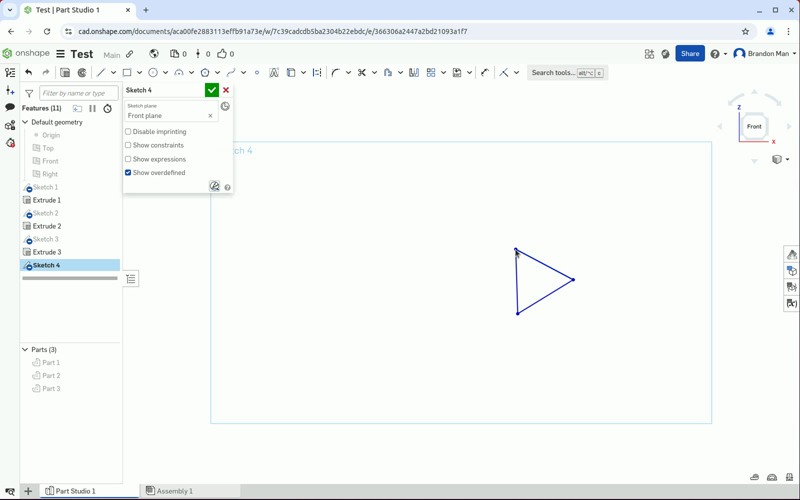
mouse_move(526, 261)
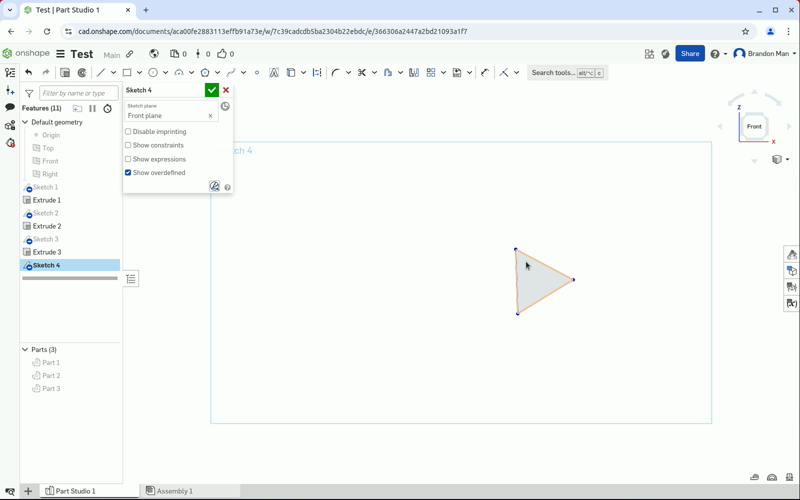
click(526, 261)
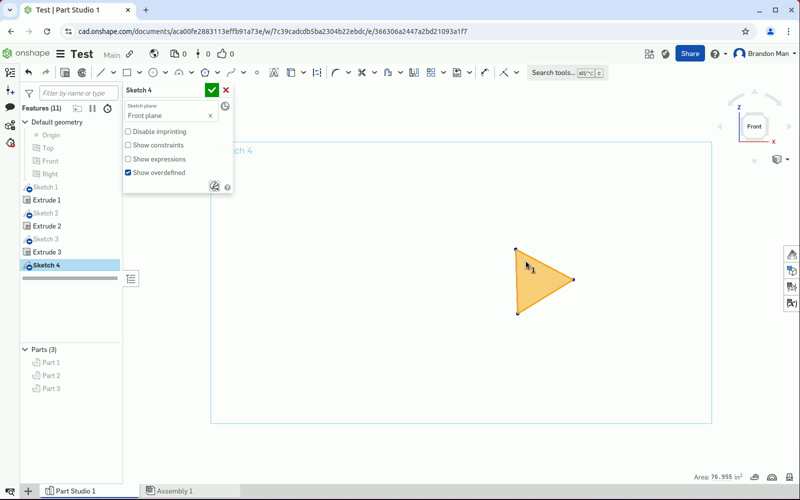
mouse_move(73, 352)
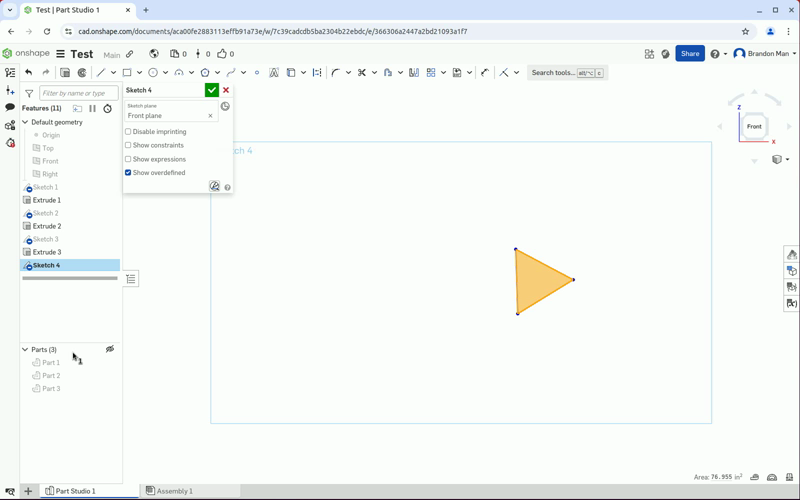
key(shift+y)
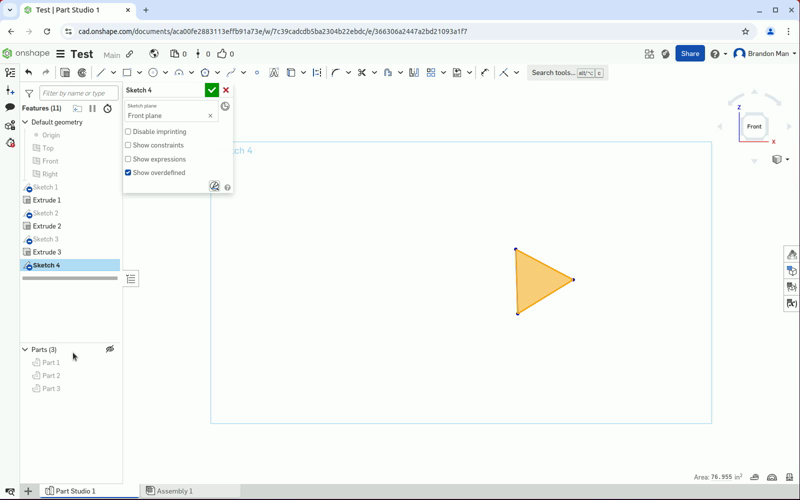
key(shift+e)
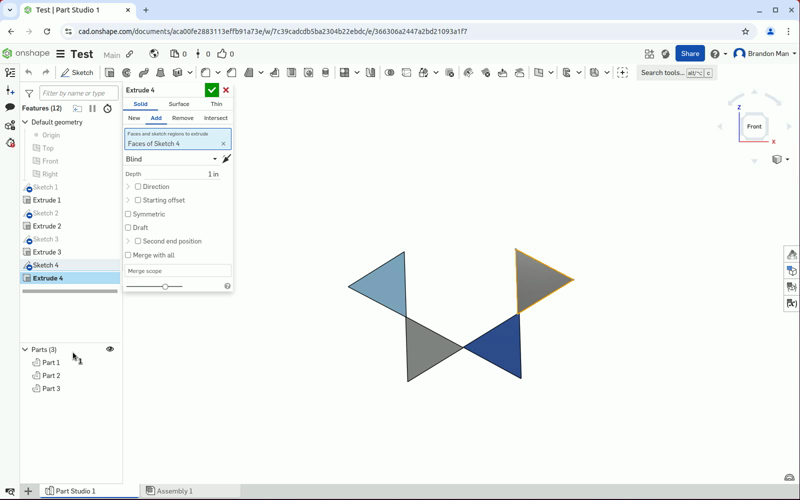
mouse_move(143, 106)
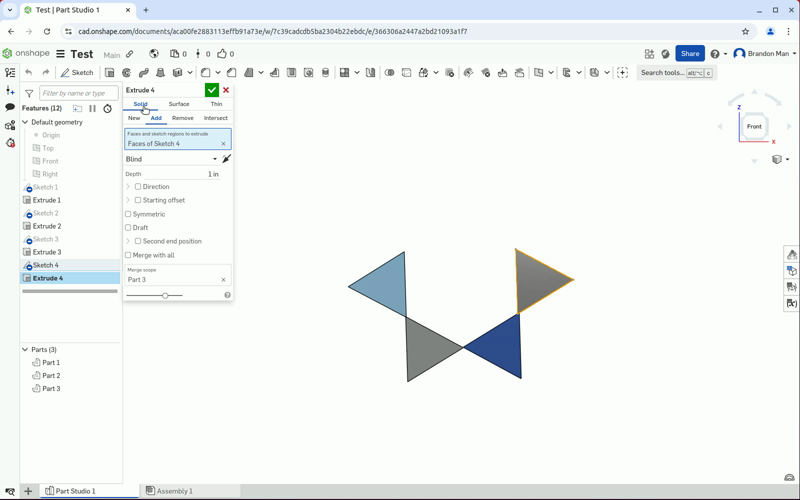
click(143, 106)
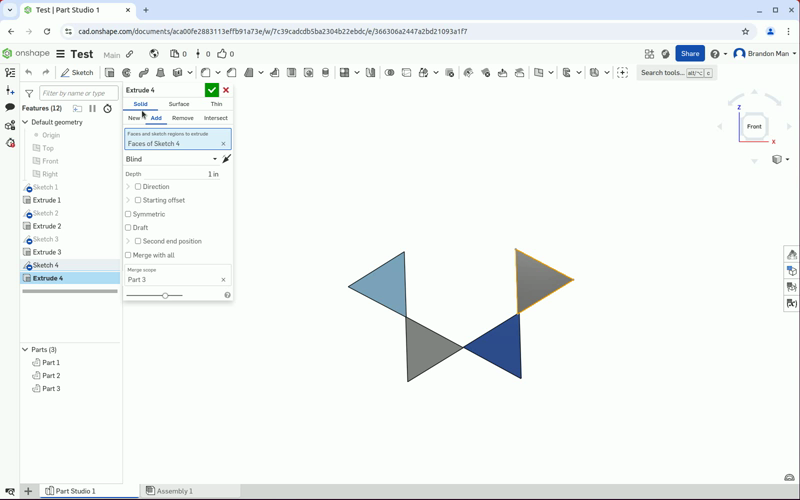
mouse_move(137, 120)
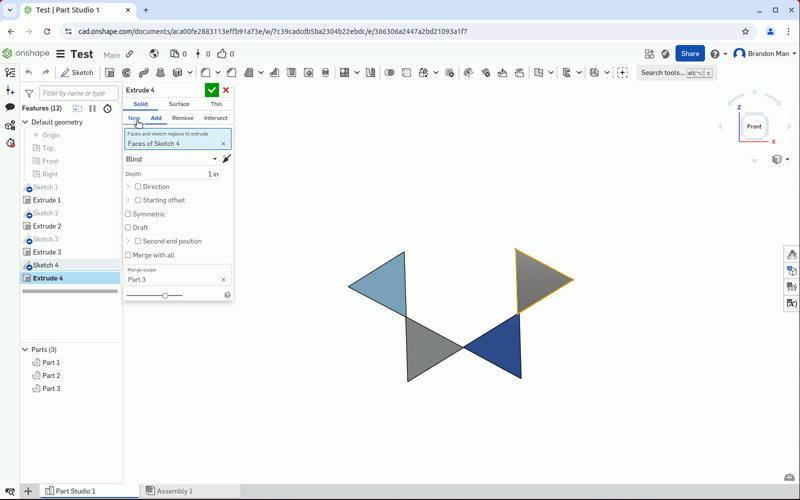
click(137, 120)
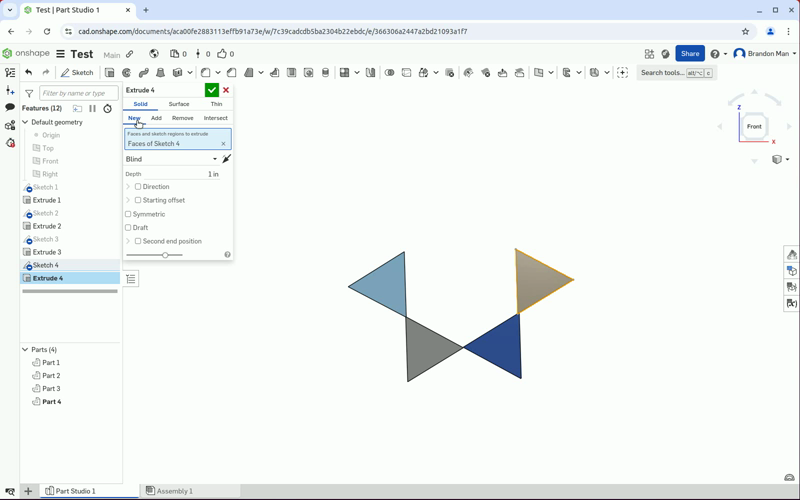
key(tab, 4)
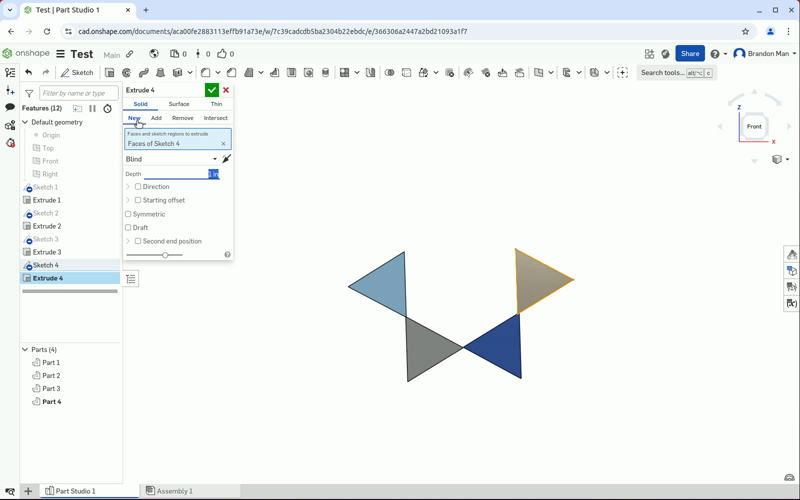
text(1.204)
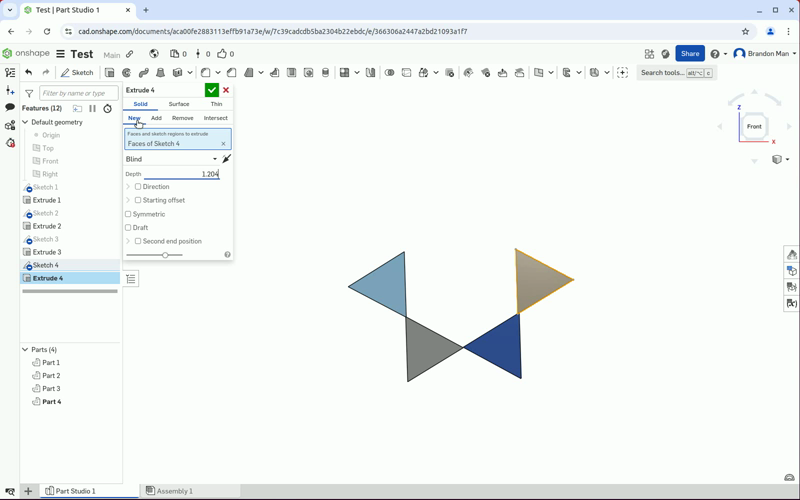
key(enter)
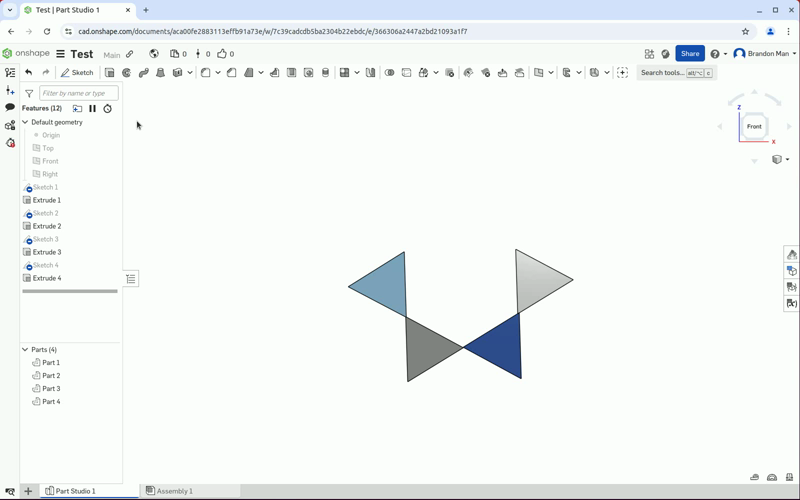
key(shift+h)
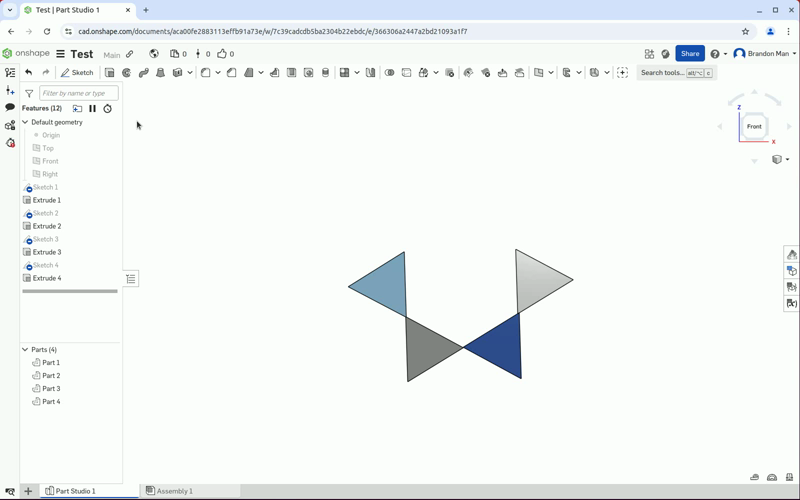
key(shift+h)
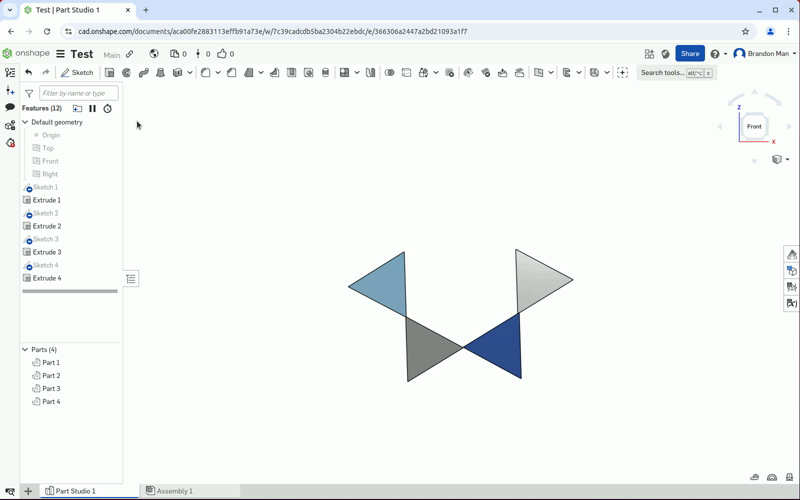
mouse_move(73, 189)
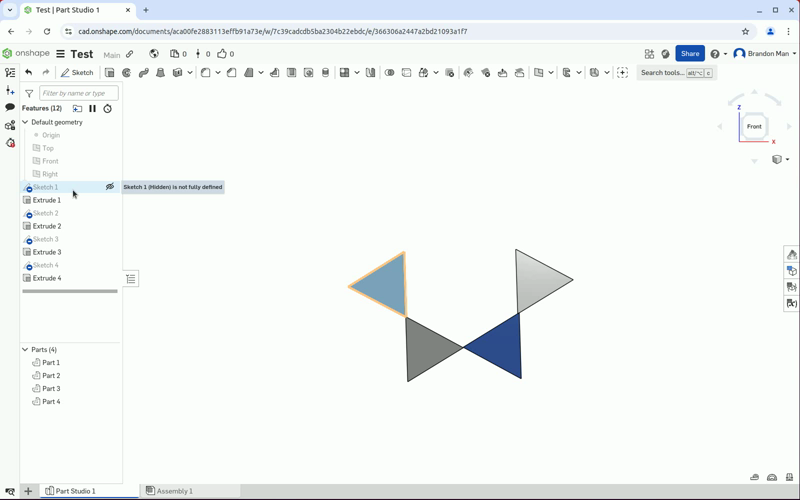
click(73, 189)
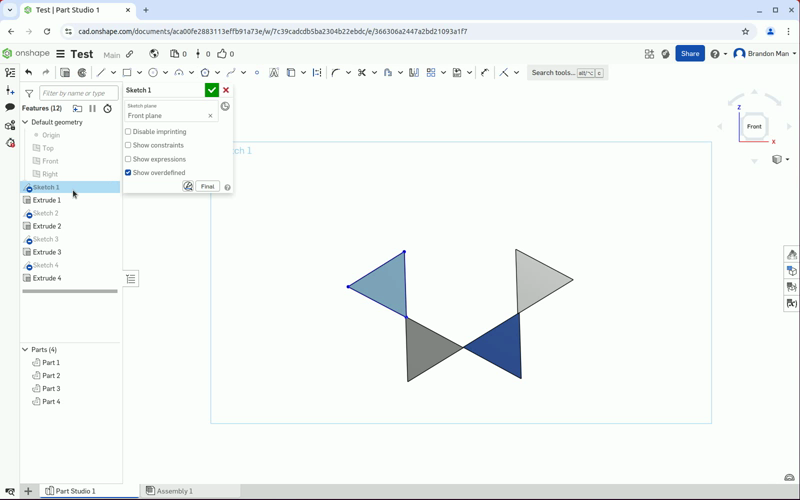
mouse_move(229, 92)
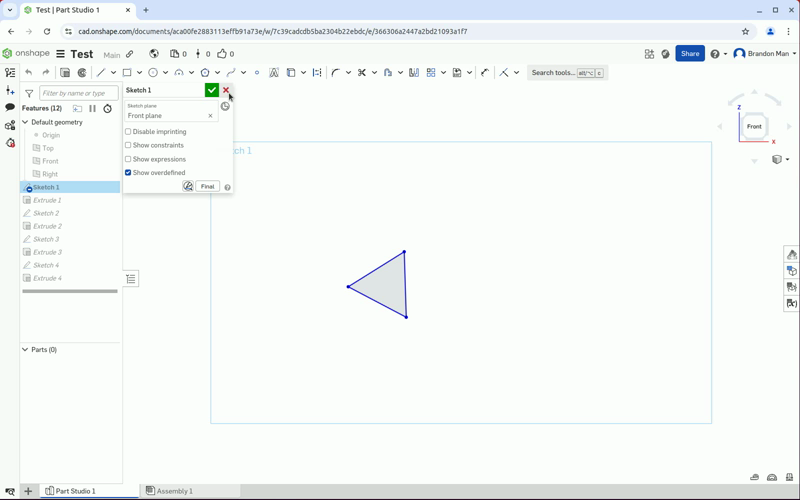
click(229, 92)
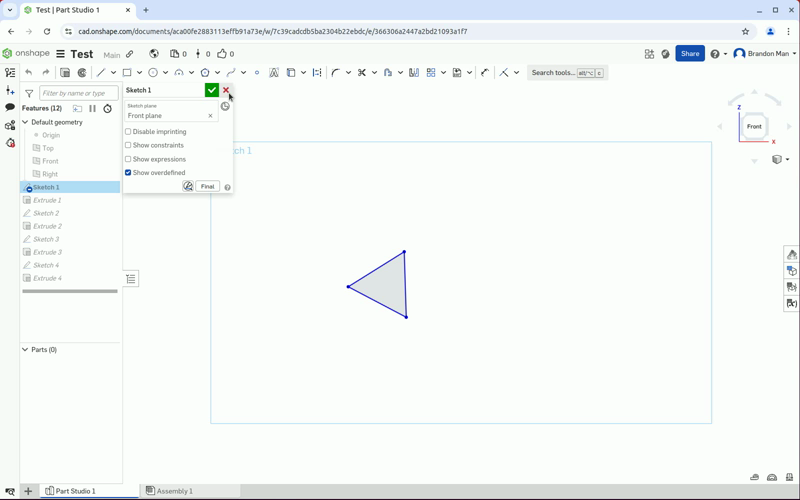
key(shift+s)
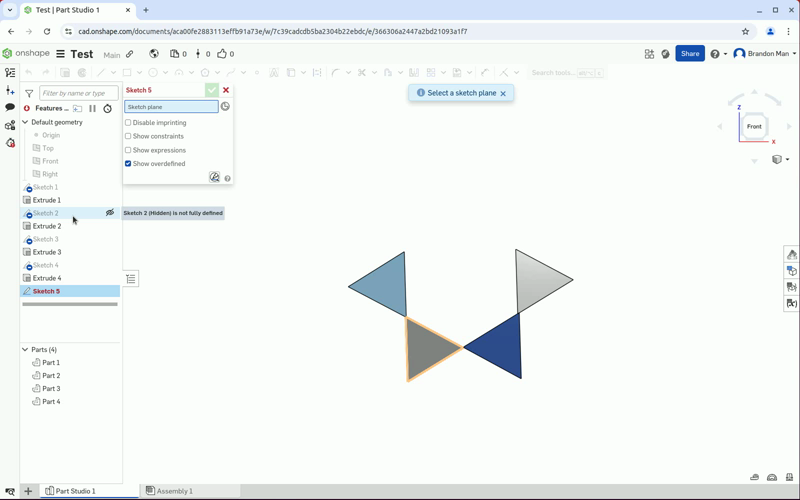
scroll(3)
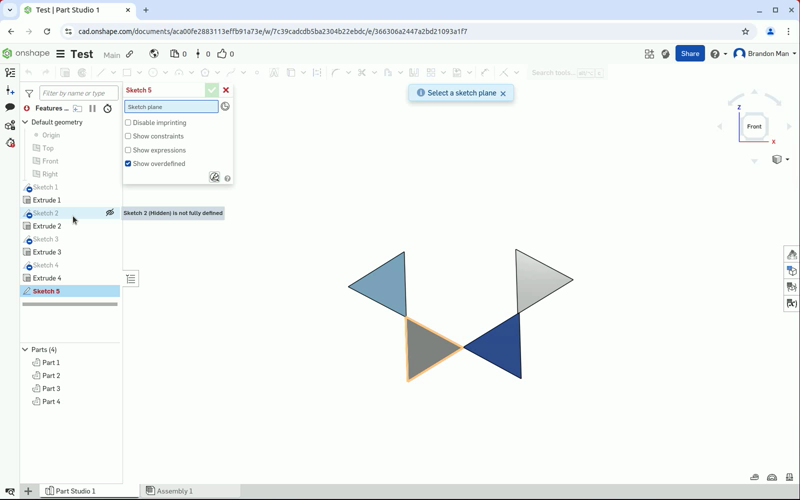
mouse_move(73, 163)
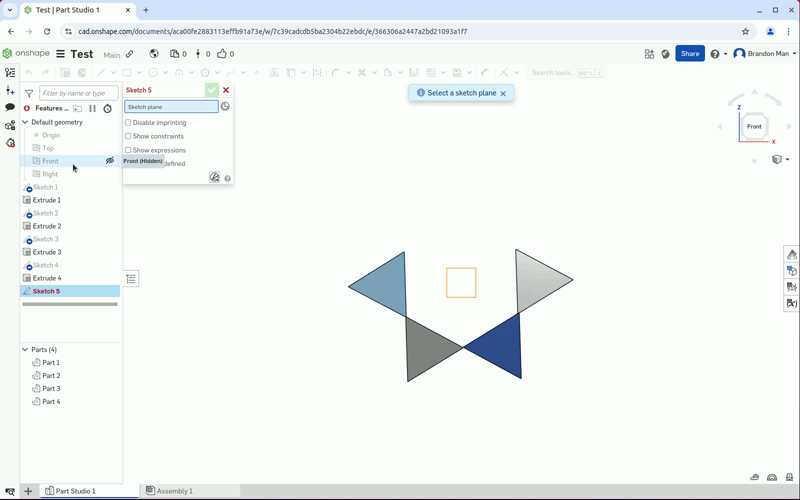
click(73, 163)
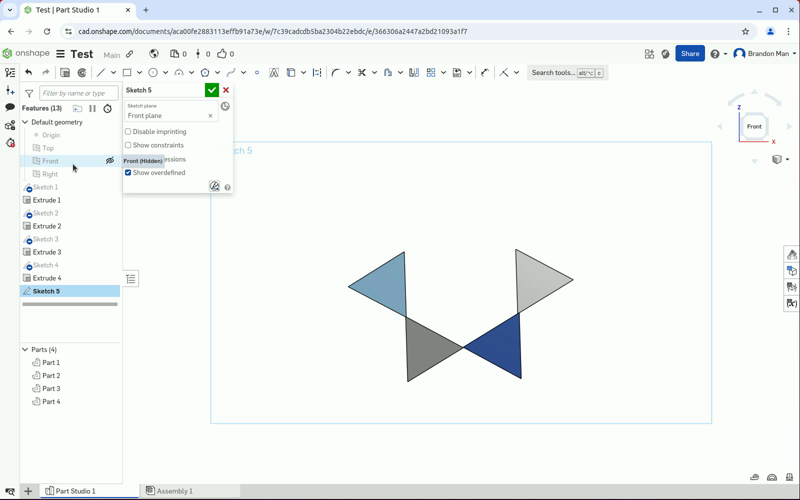
mouse_move(73, 352)
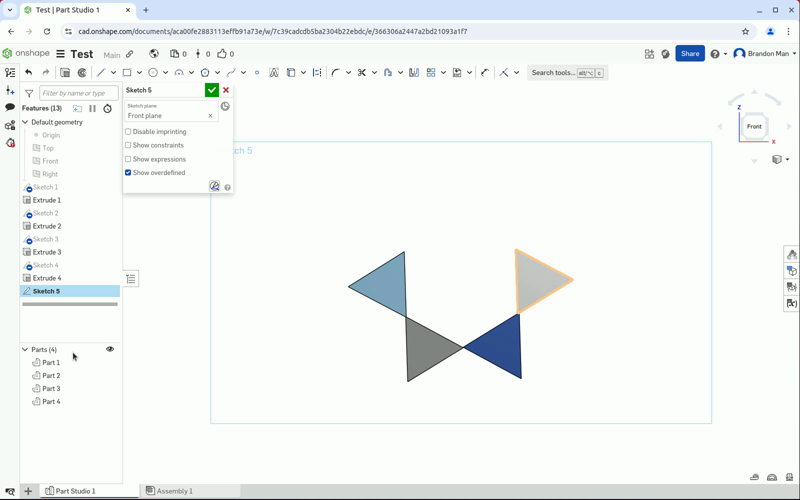
key(y)
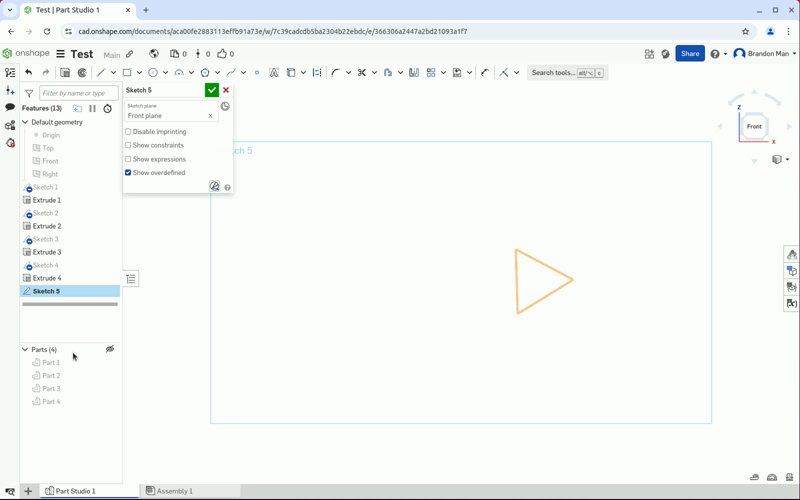
key(l)
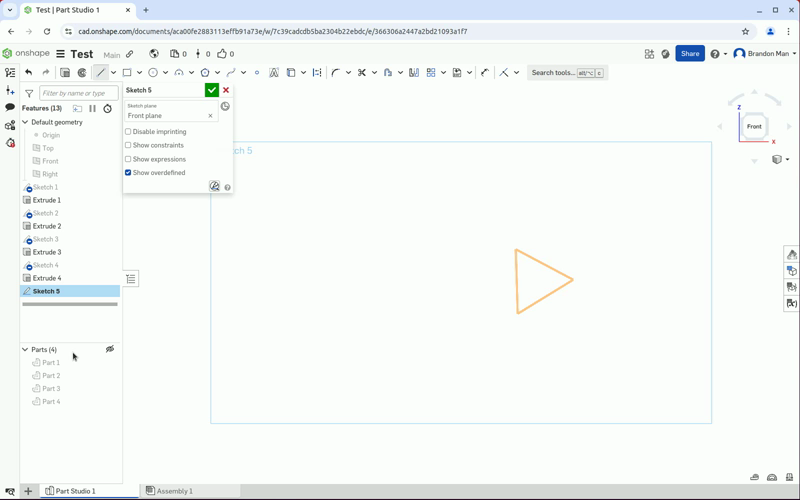
key_down(shift)
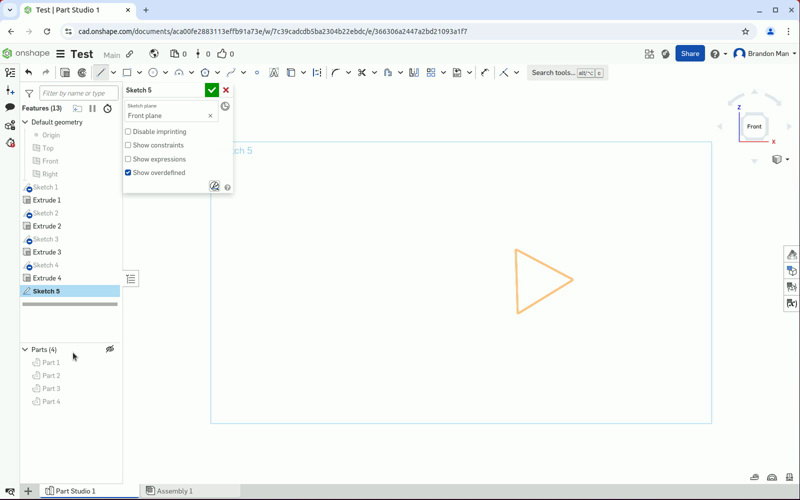
mouse_move(458, 218)
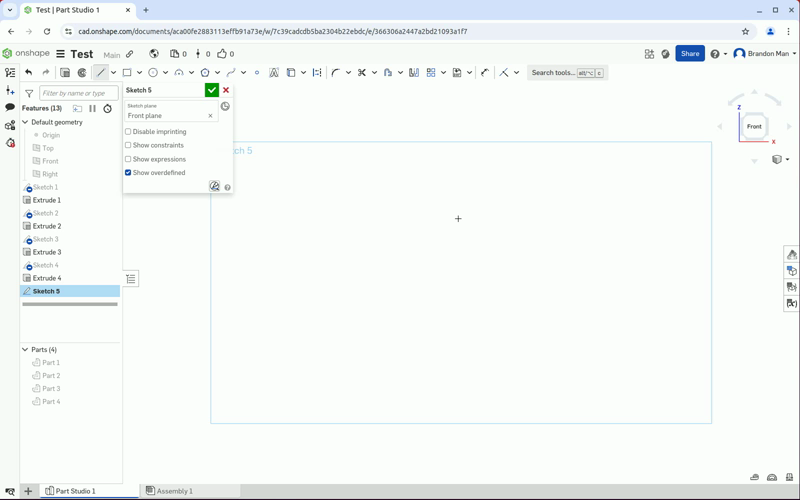
click(458, 218)
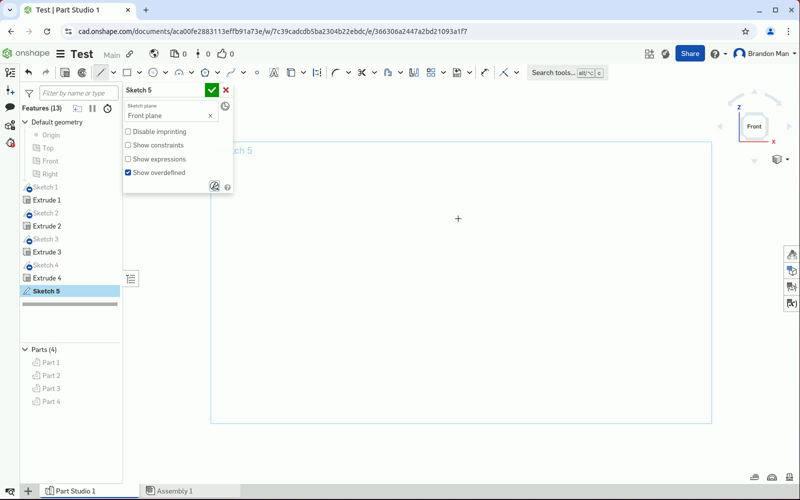
key_up(shift)
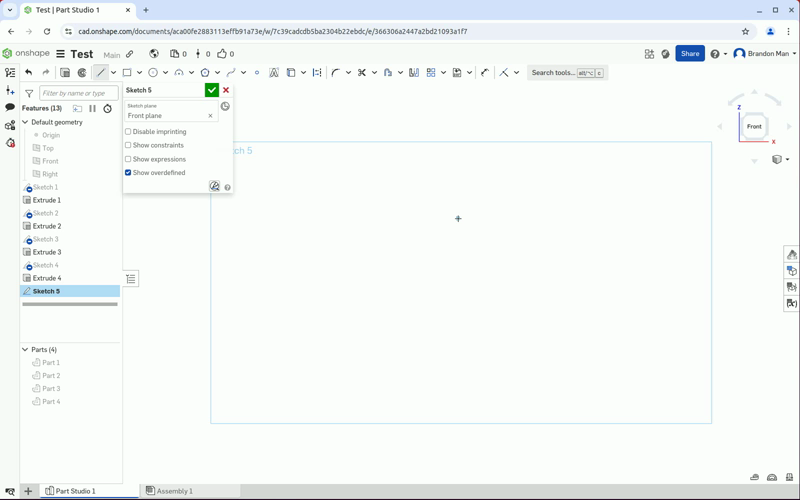
key_down(shift)
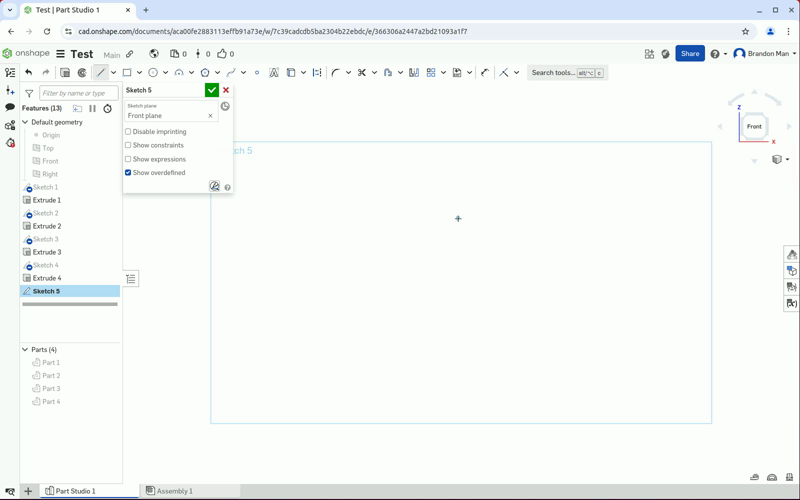
mouse_move(516, 249)
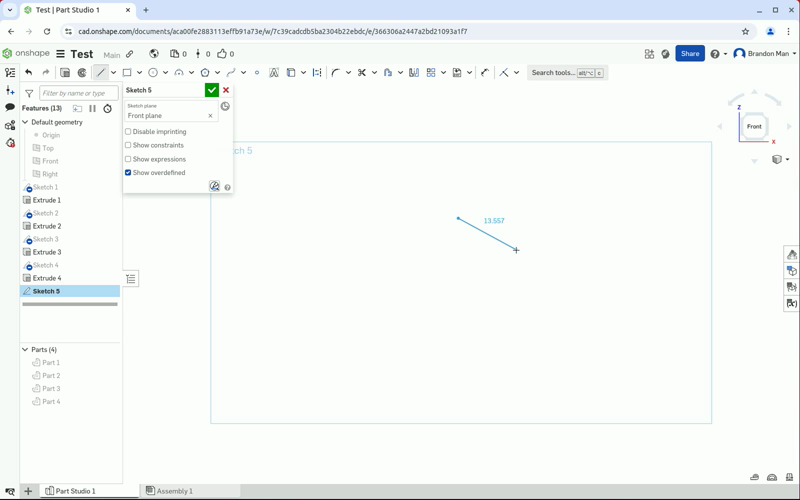
click(516, 249)
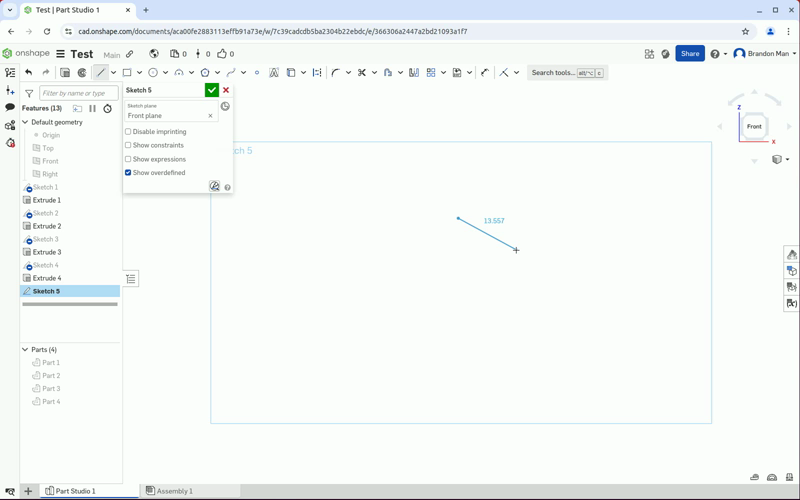
key_up(shift)
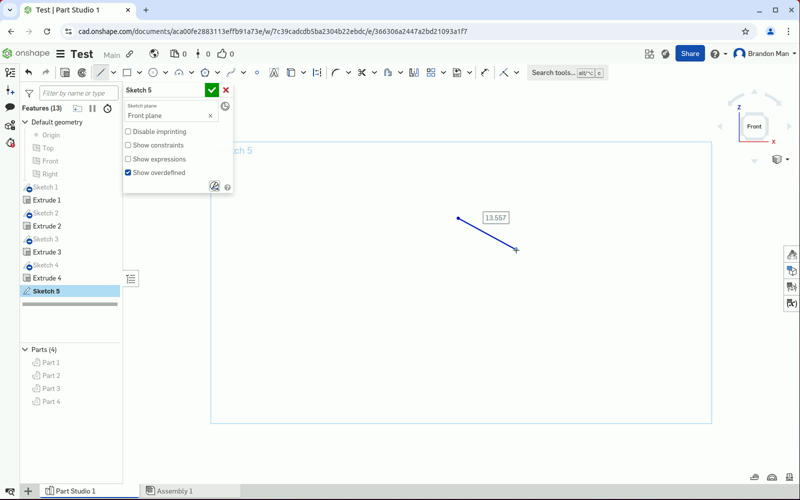
key_down(shift)
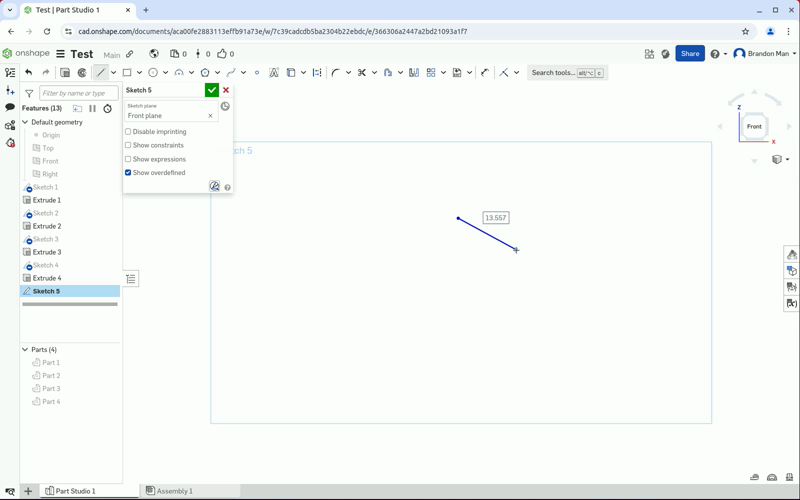
mouse_move(514, 183)
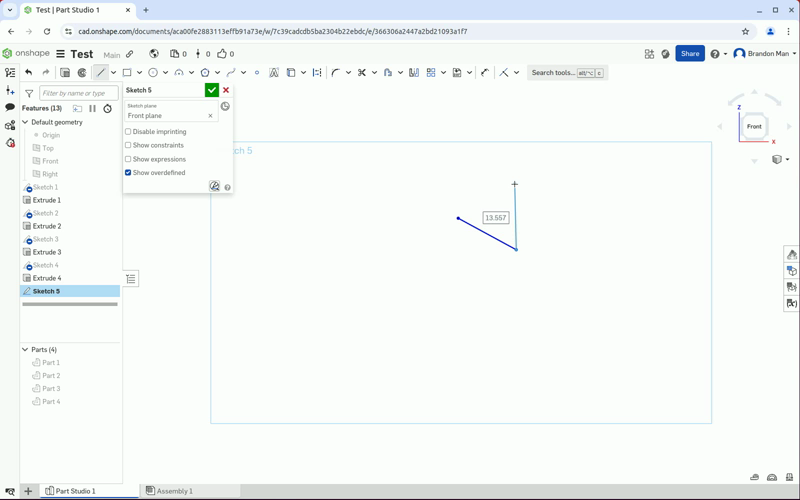
click(514, 183)
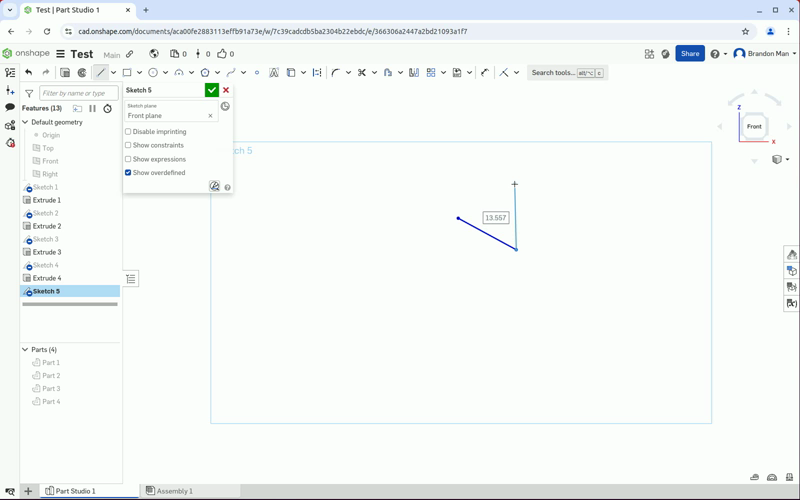
key_up(shift)
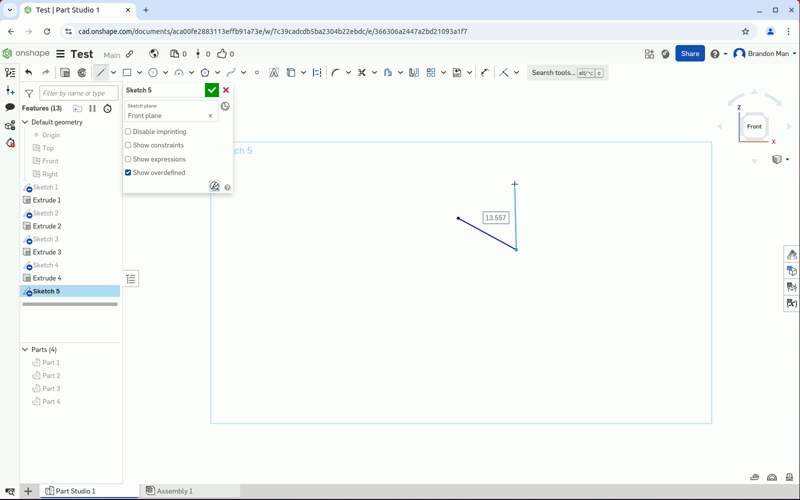
key_down(shift)
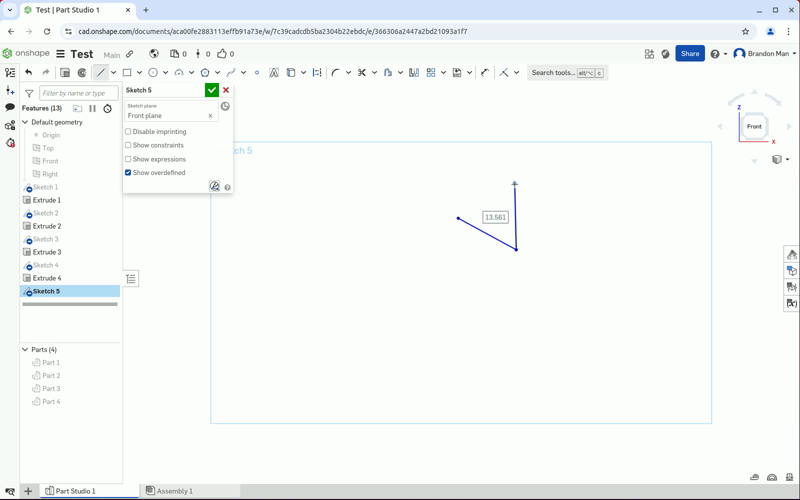
mouse_move(458, 218)
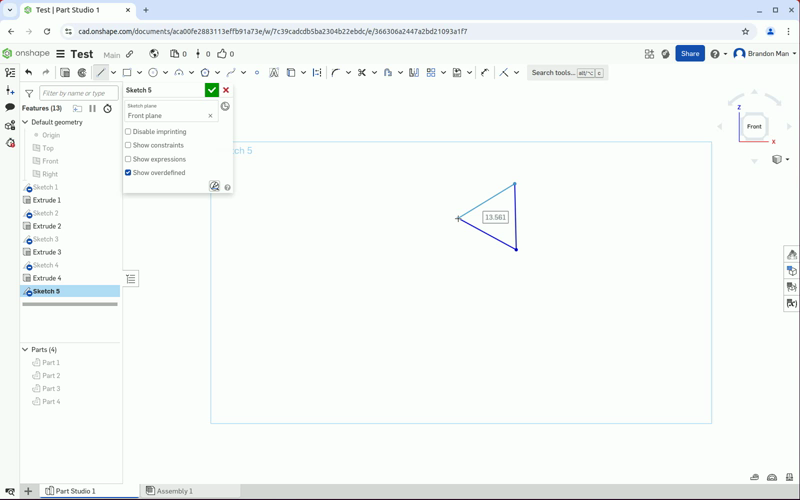
key_up(shift)
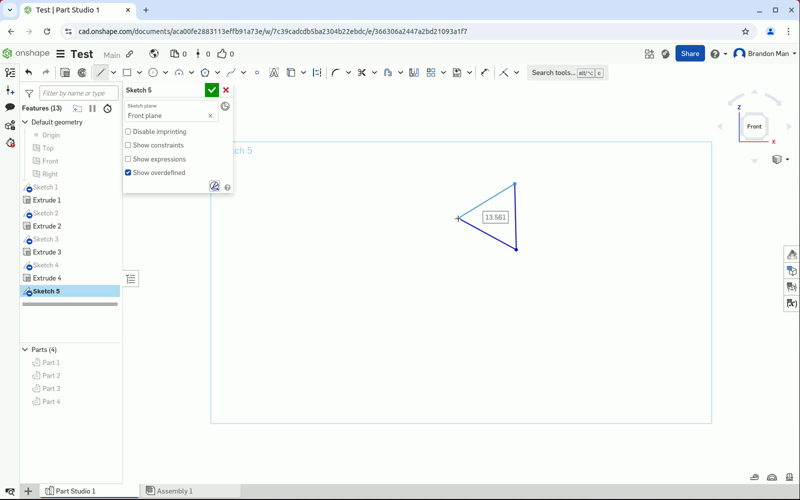
click(458, 218)
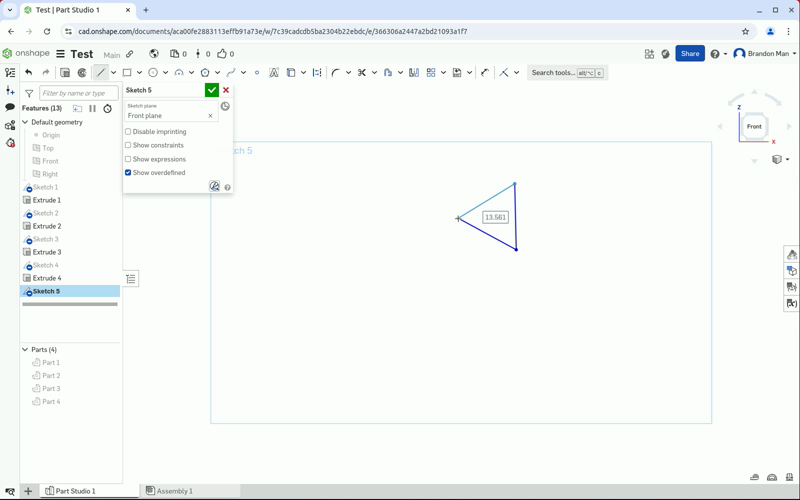
key(esc)
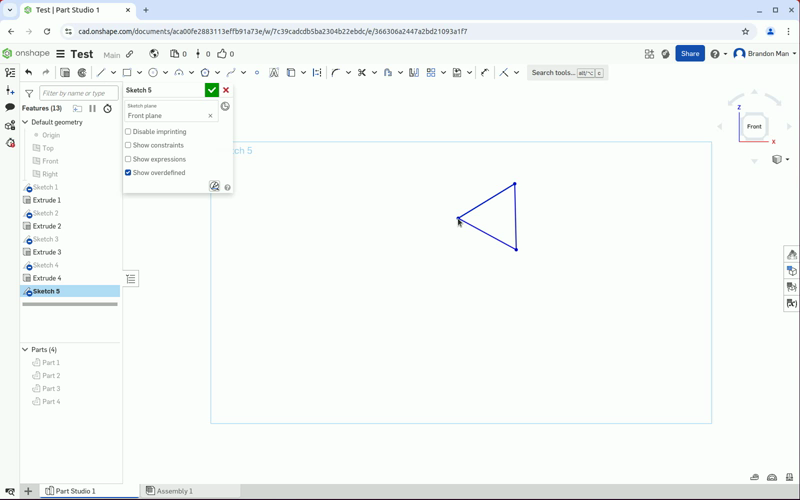
mouse_move(498, 201)
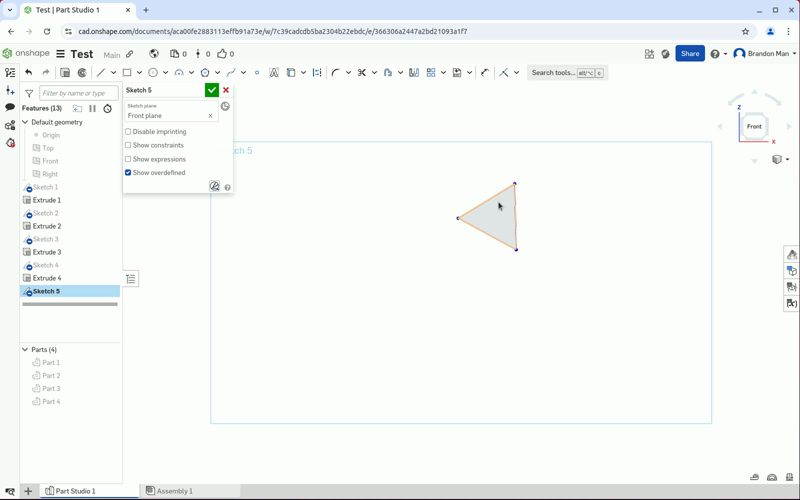
click(498, 201)
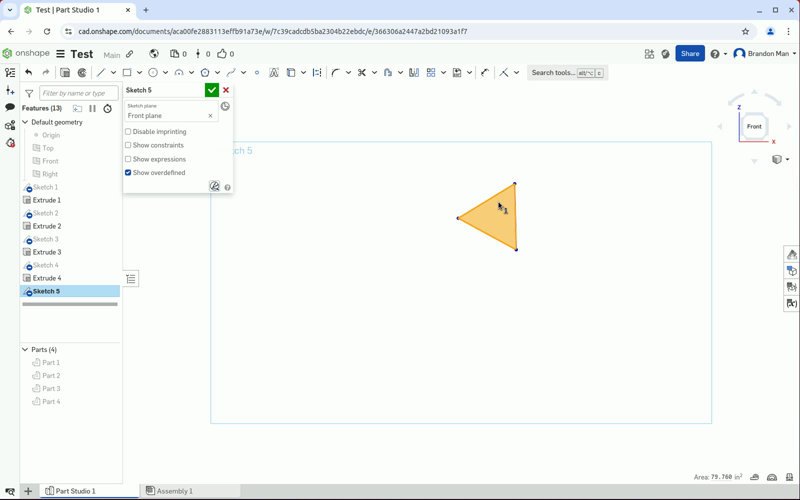
mouse_move(73, 352)
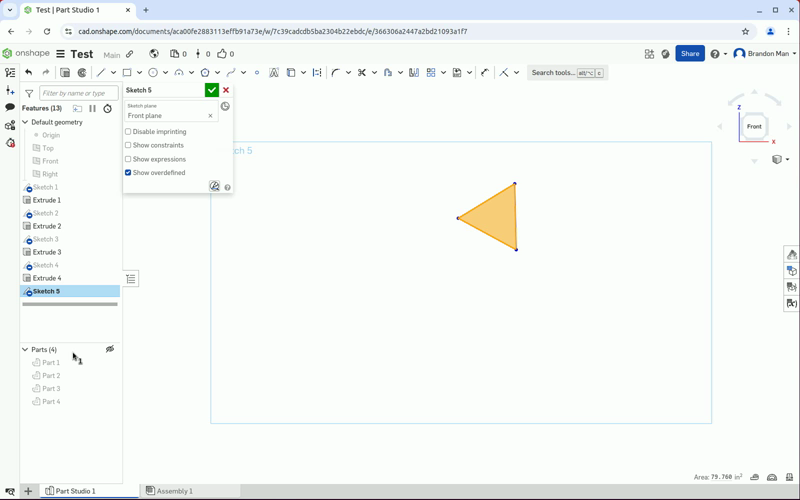
key(shift+y)
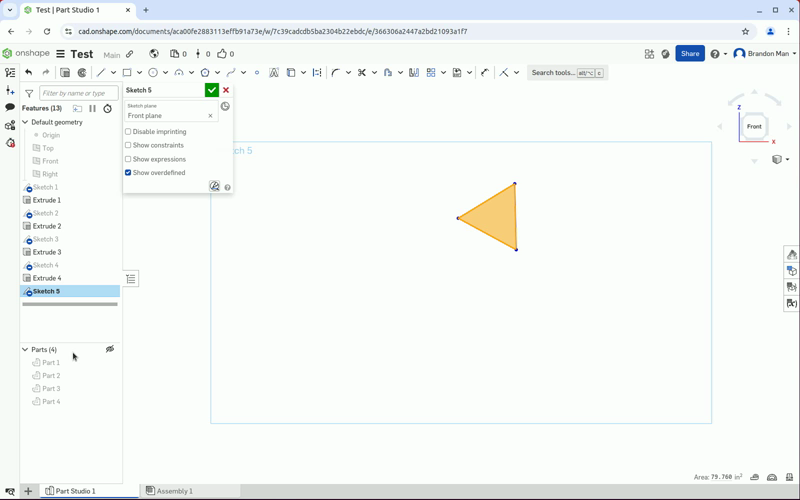
key(shift+e)
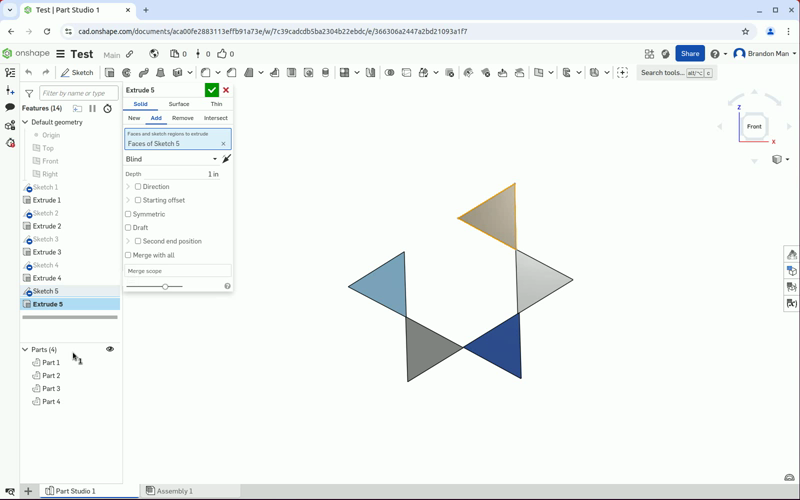
mouse_move(143, 106)
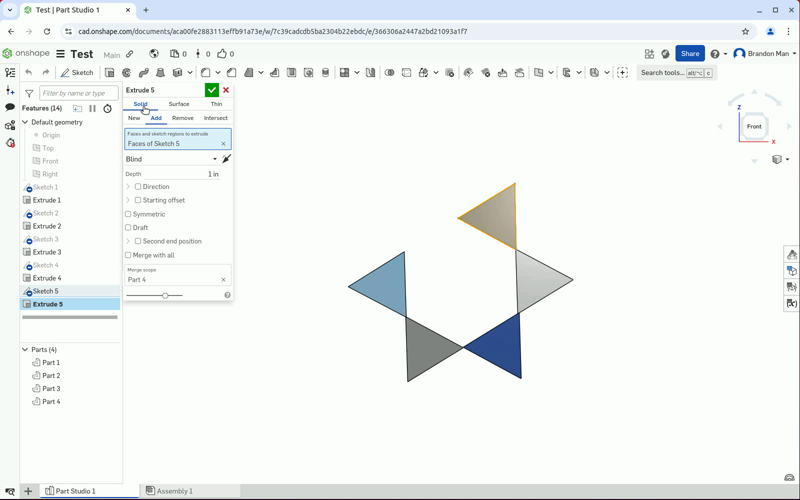
click(143, 106)
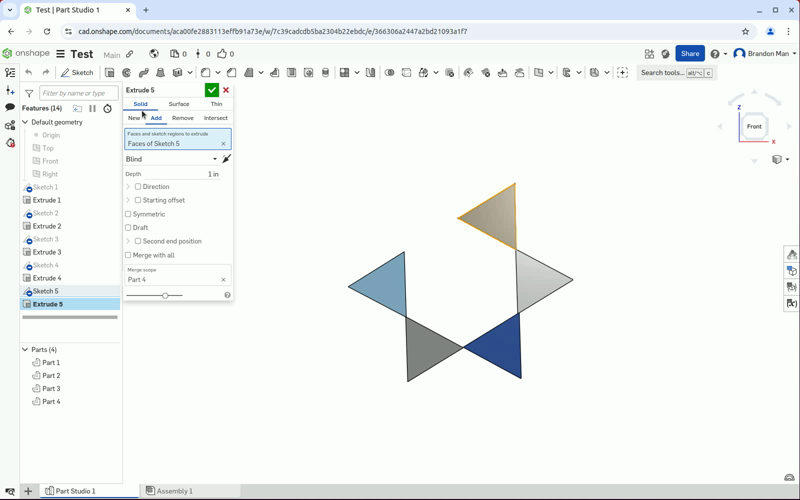
mouse_move(137, 120)
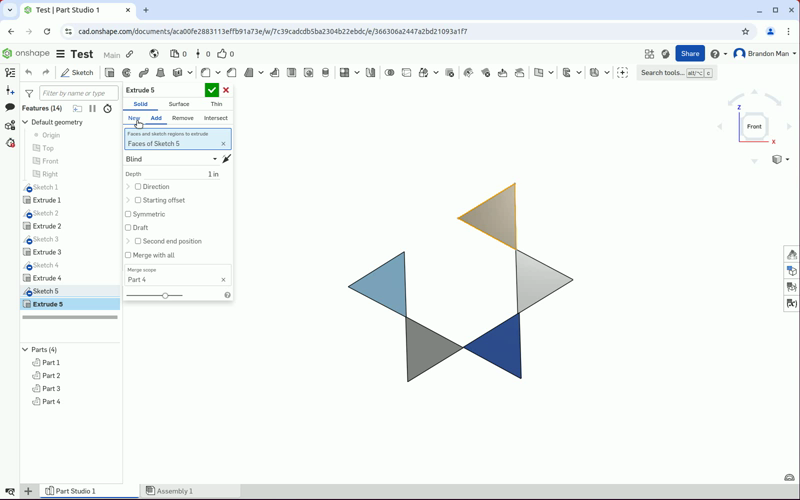
click(137, 120)
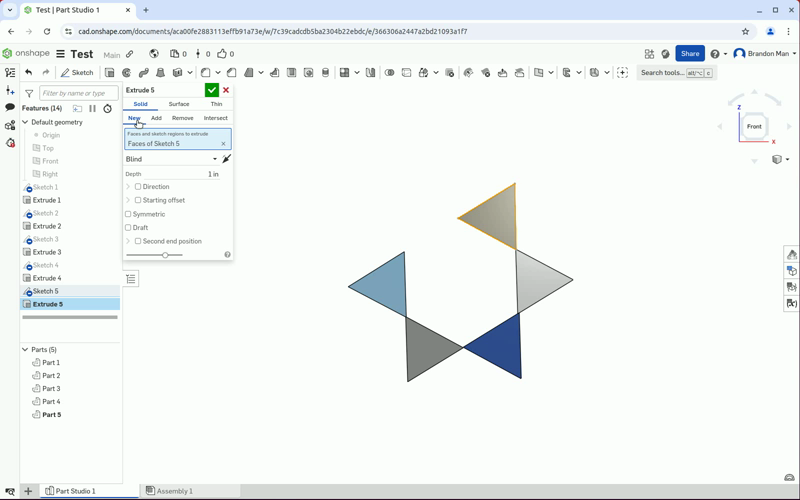
key(tab, 4)
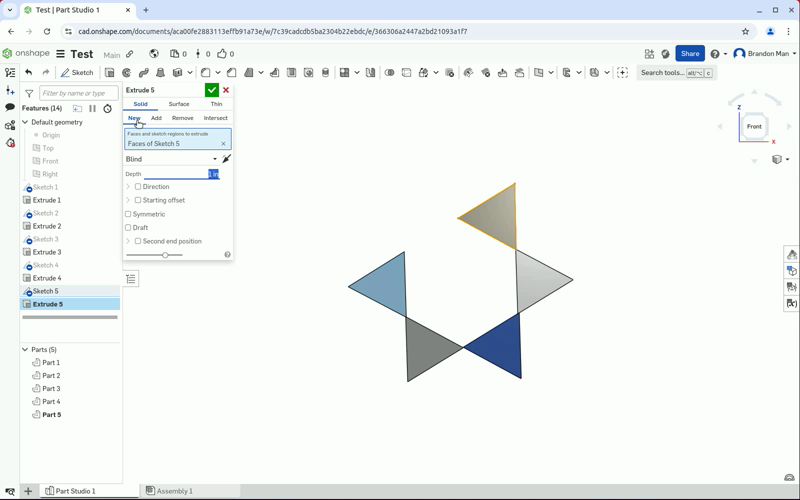
text(1.204)
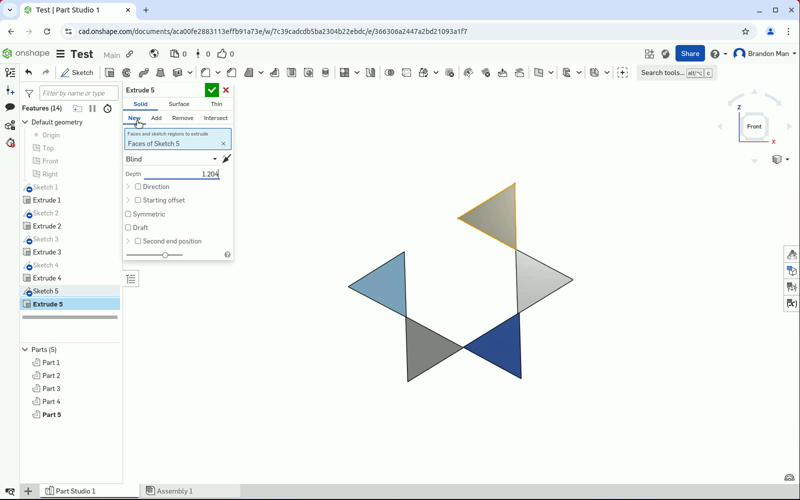
key(enter)
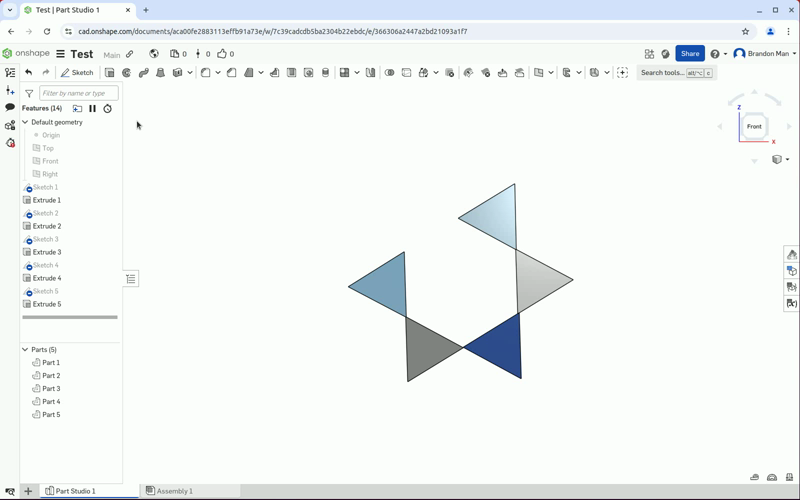
key(shift+h)
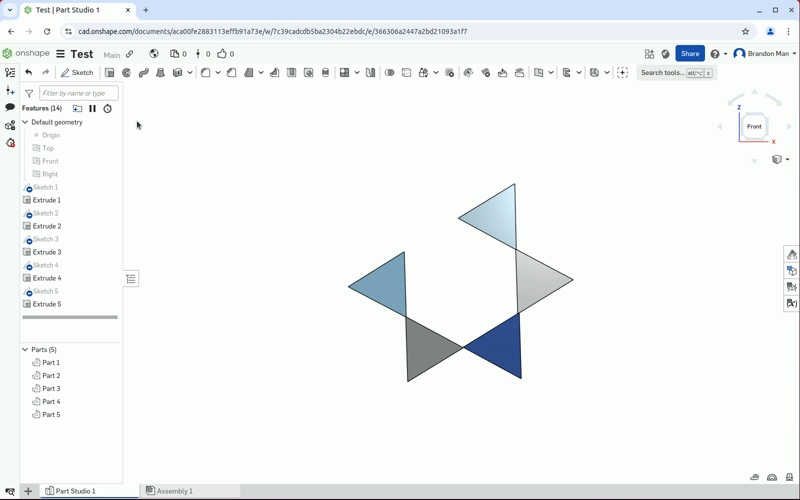
key(shift+h)
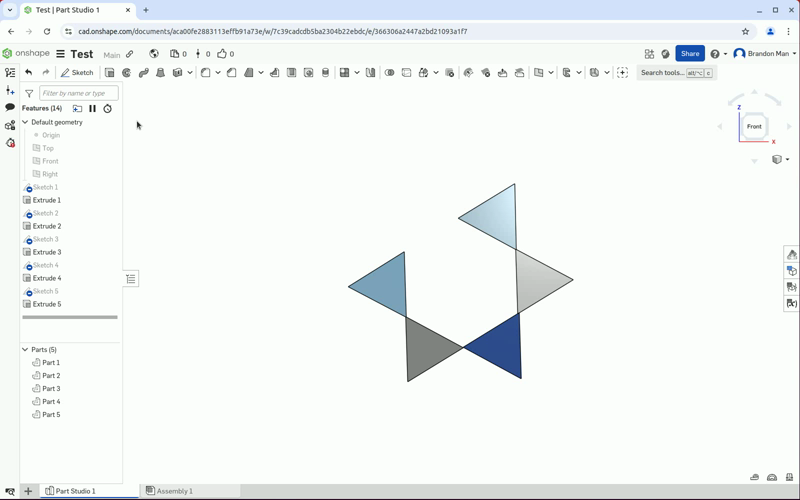
mouse_move(73, 189)
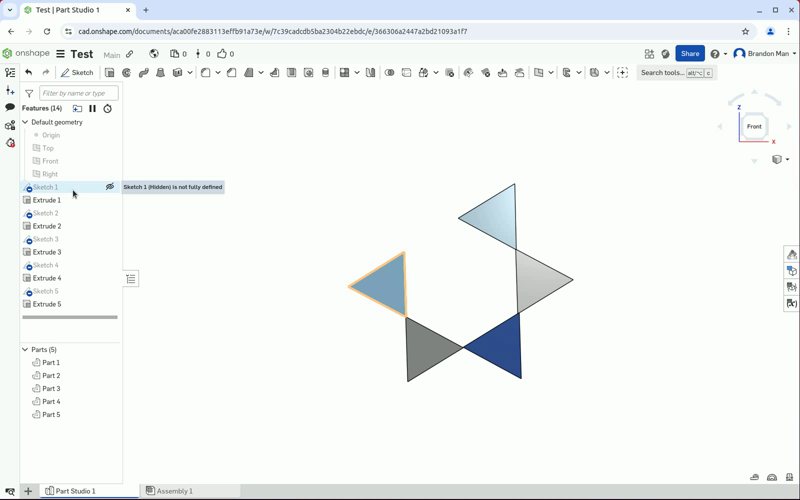
click(73, 189)
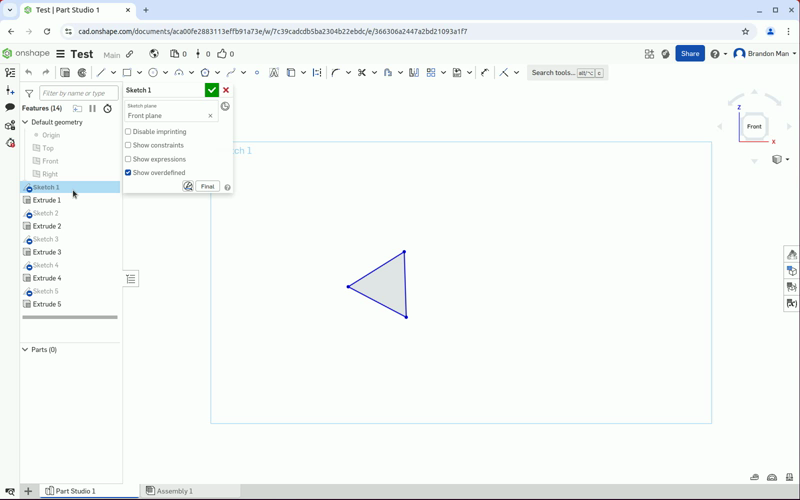
mouse_move(229, 92)
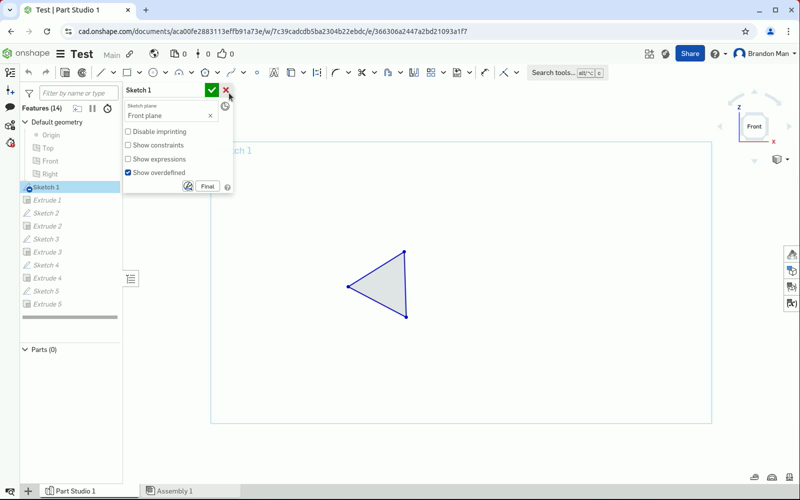
click(229, 92)
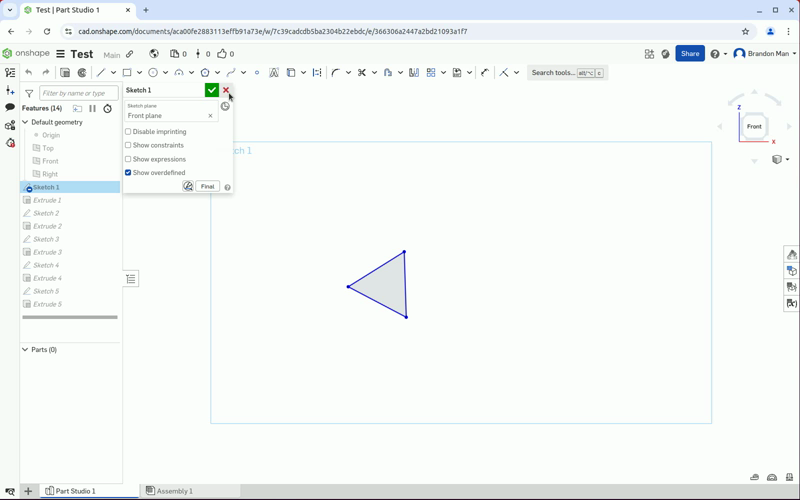
key(shift+s)
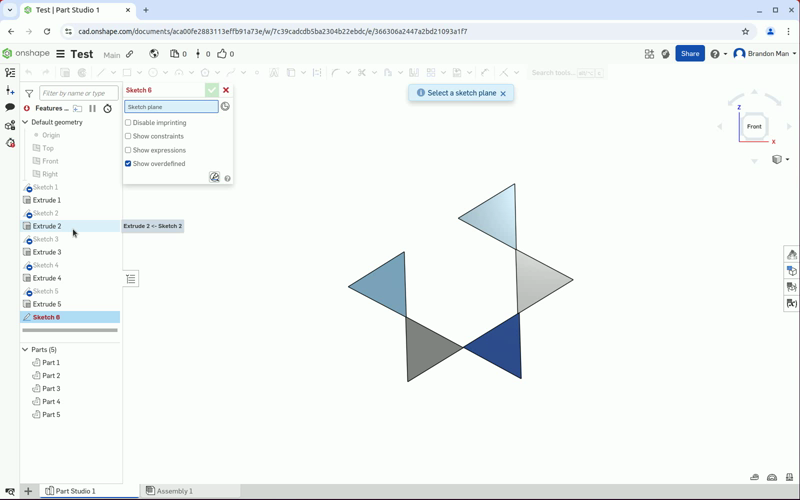
scroll(3)
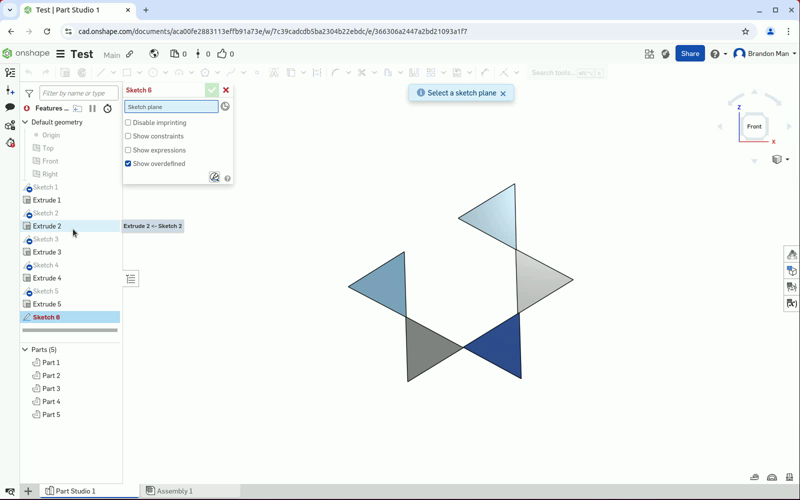
mouse_move(73, 163)
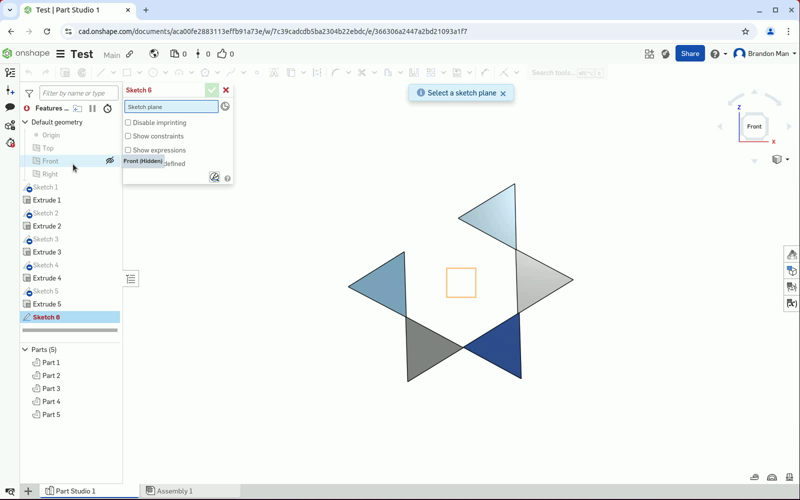
click(73, 163)
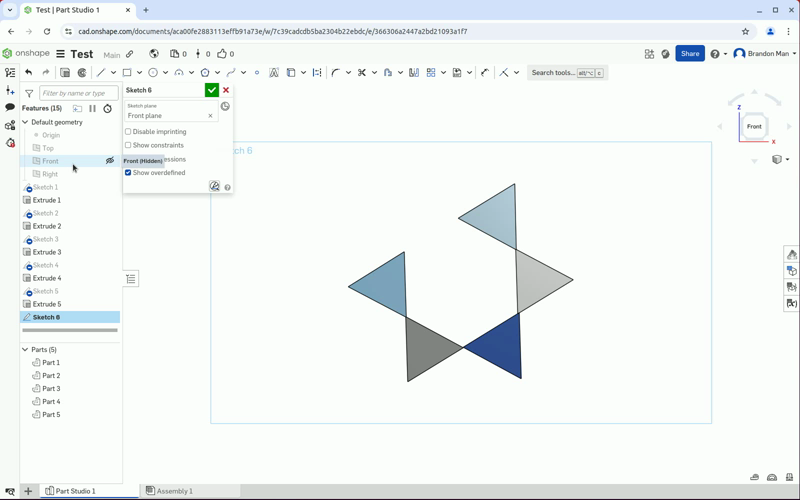
mouse_move(73, 352)
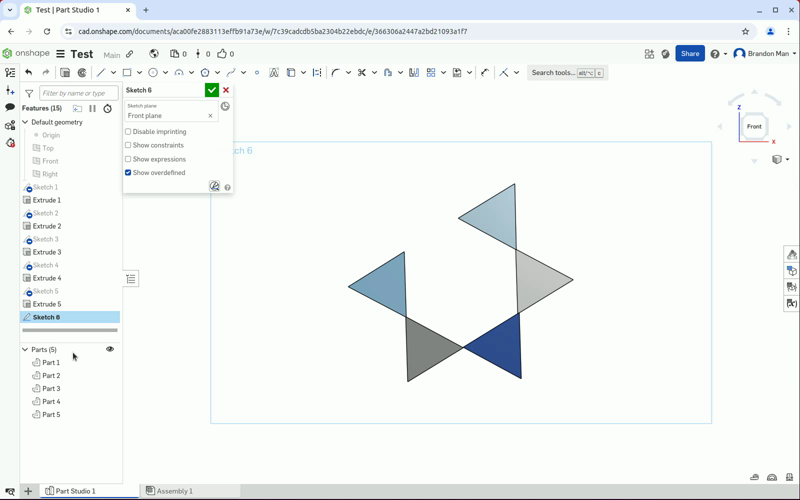
key(y)
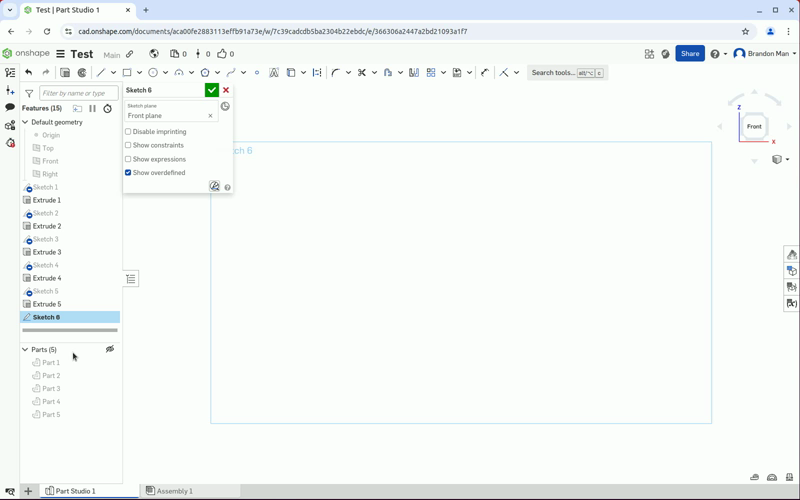
key(l)
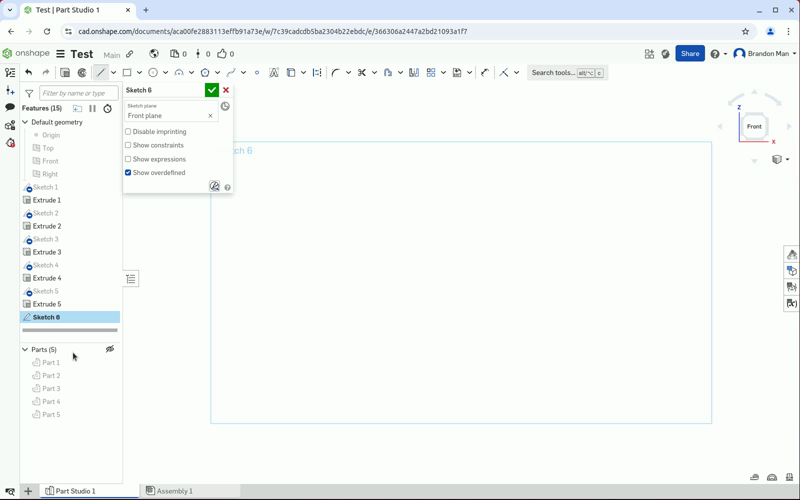
key_down(shift)
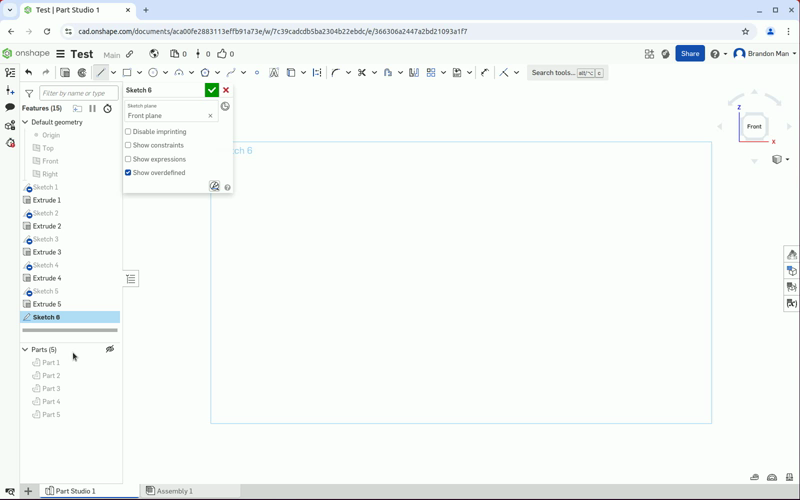
mouse_move(401, 186)
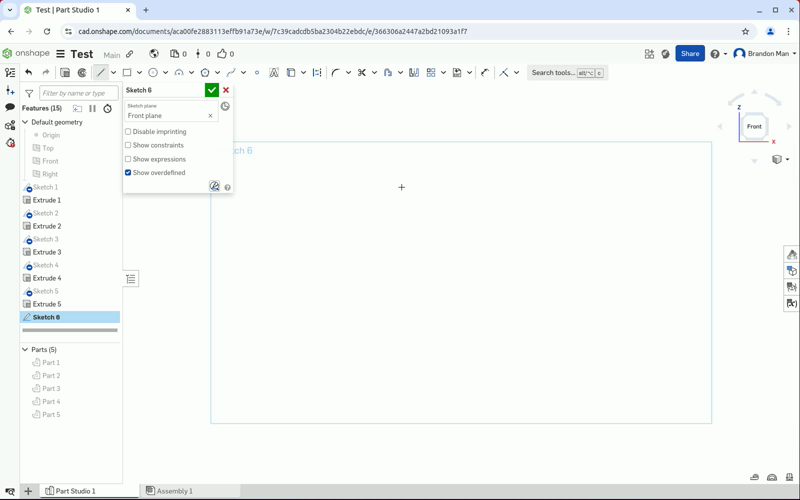
click(401, 186)
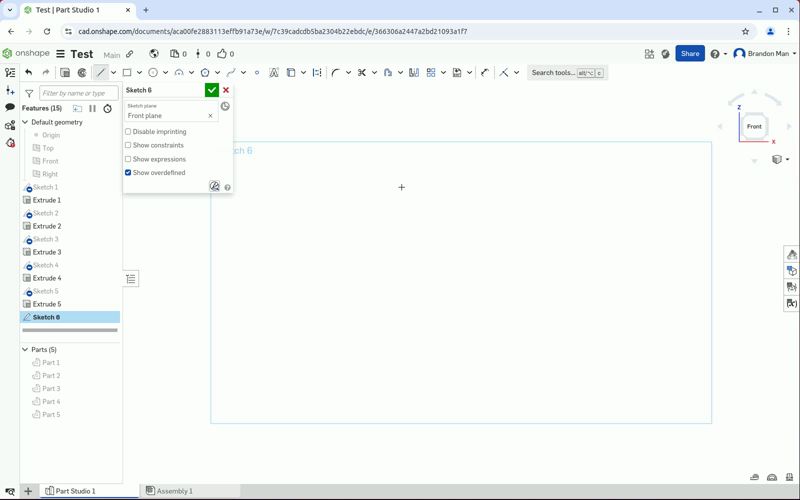
key_up(shift)
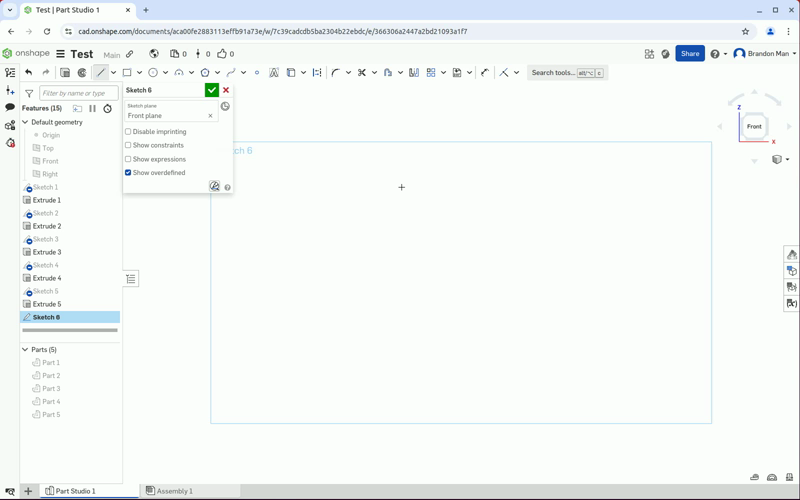
key_down(shift)
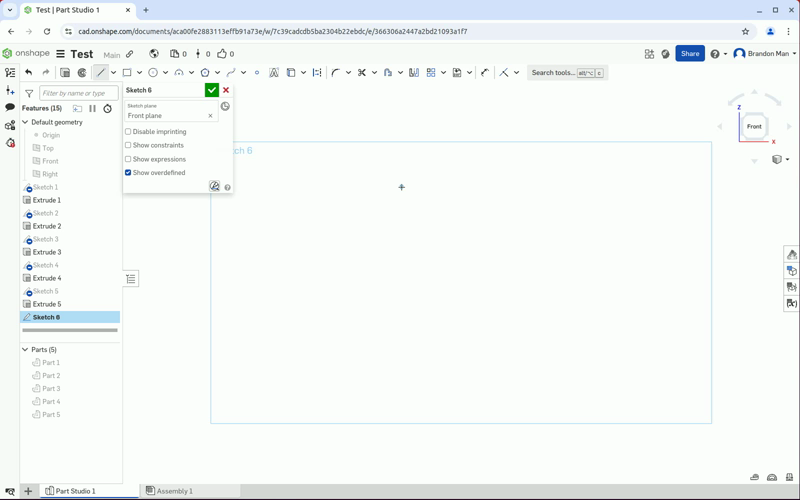
mouse_move(404, 251)
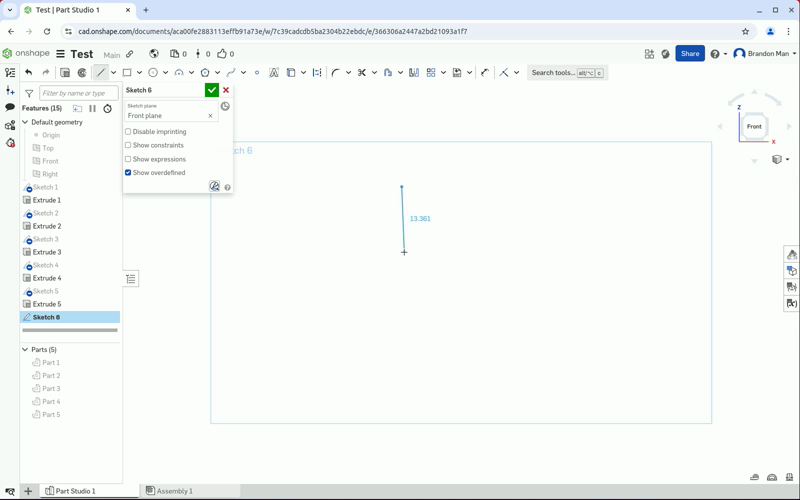
click(404, 251)
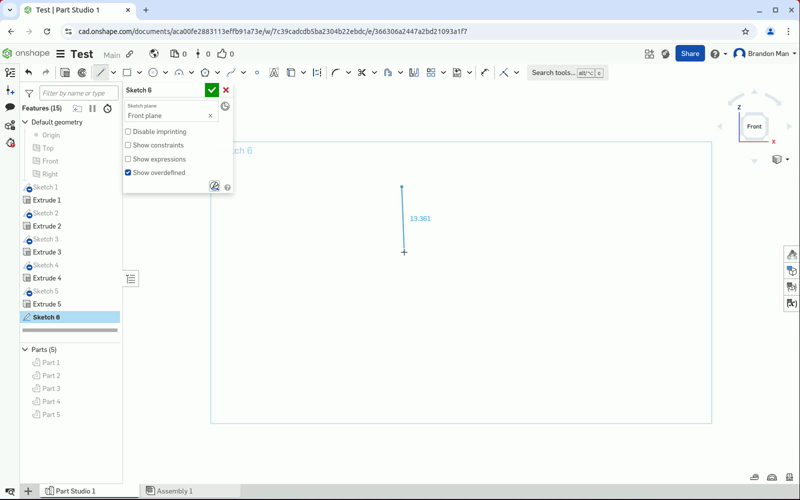
key_up(shift)
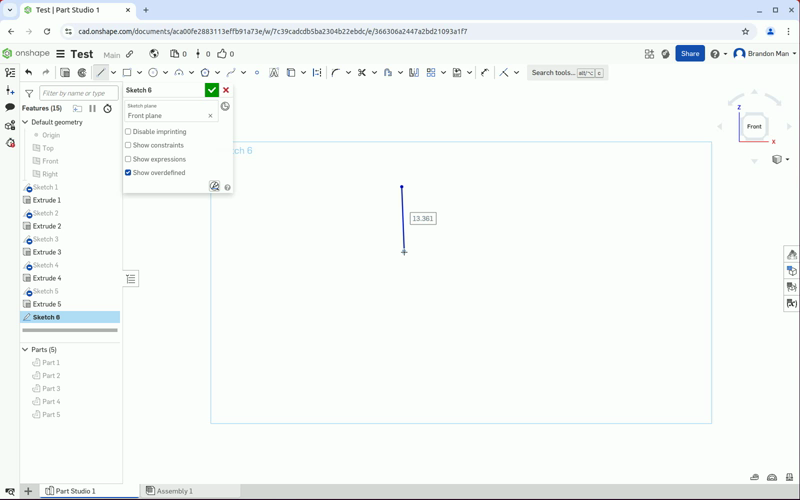
key_down(shift)
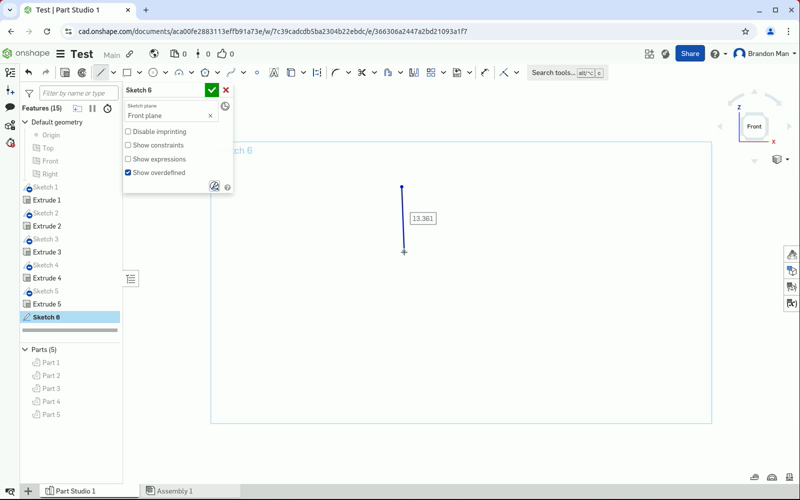
mouse_move(459, 217)
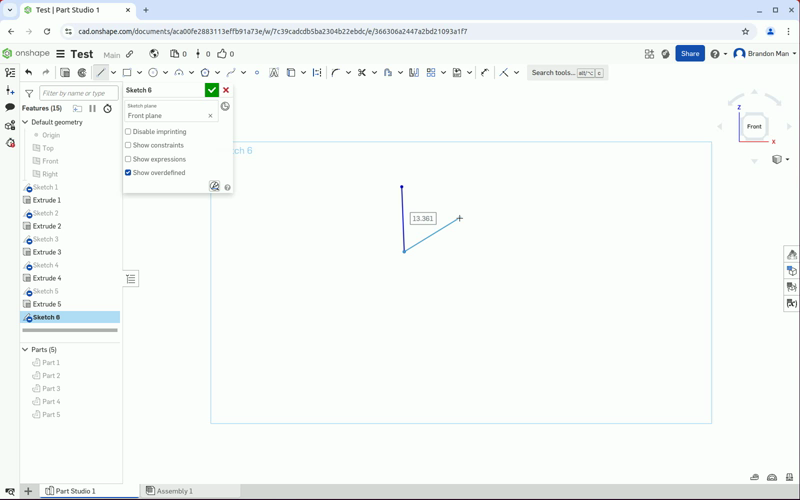
click(459, 217)
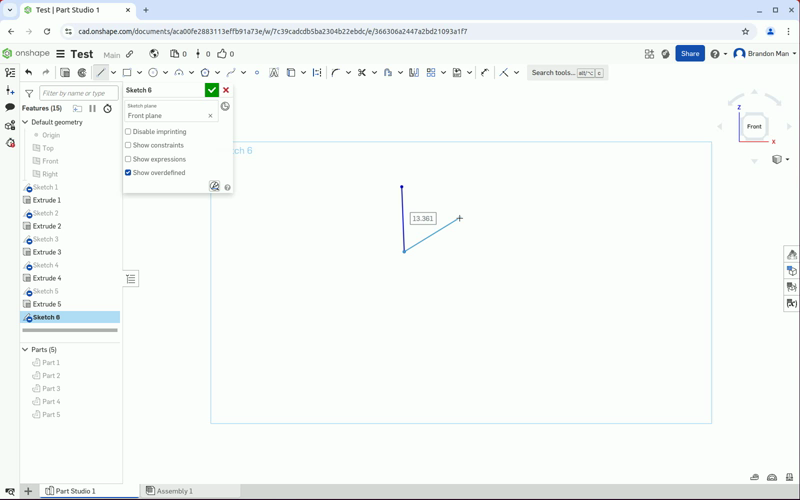
key_up(shift)
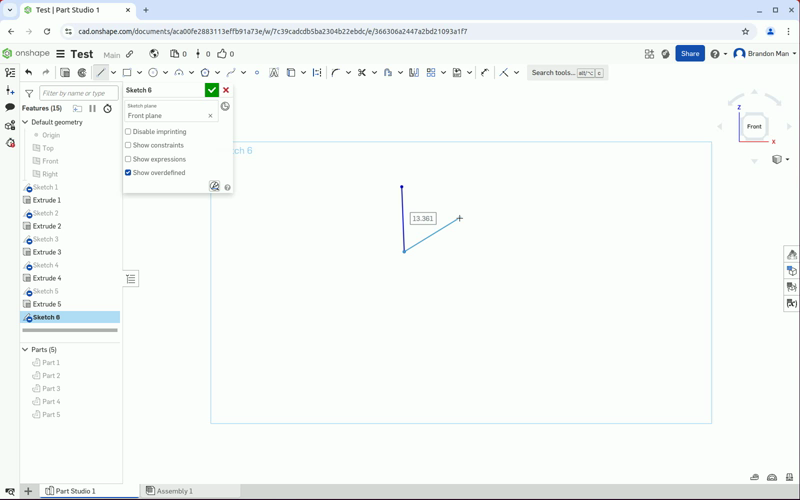
key_down(shift)
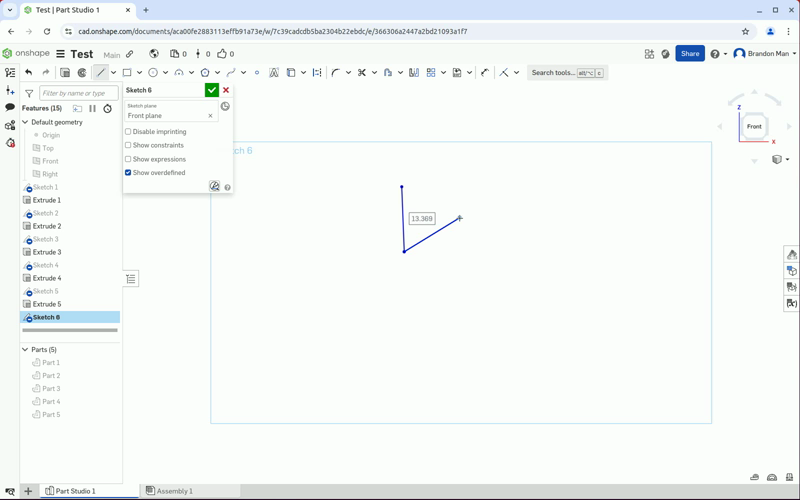
mouse_move(401, 186)
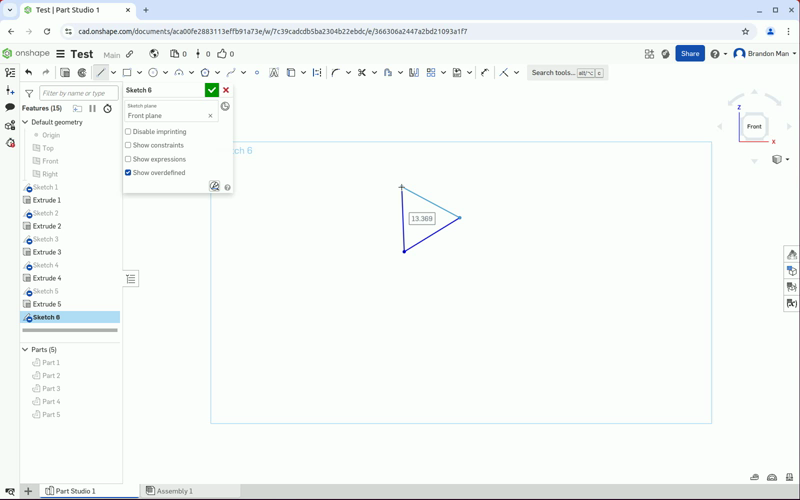
key_up(shift)
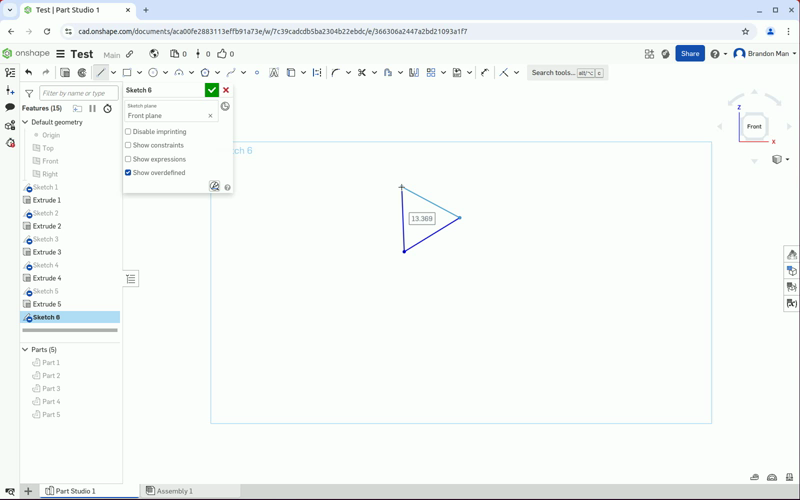
click(401, 186)
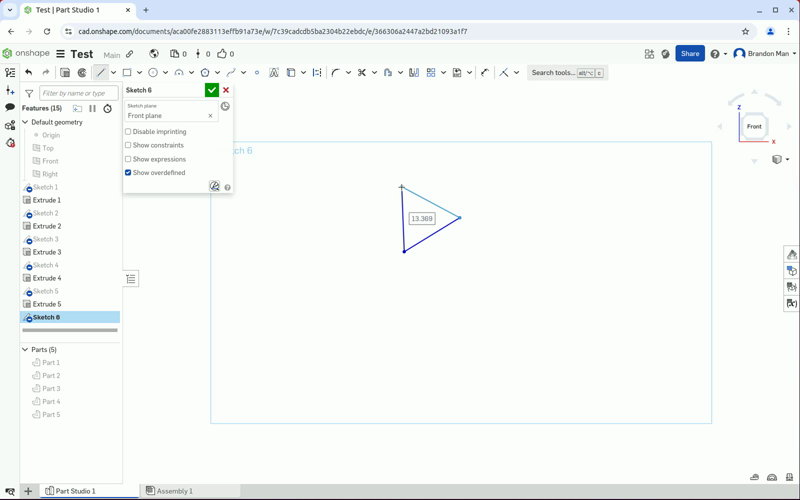
key(esc)
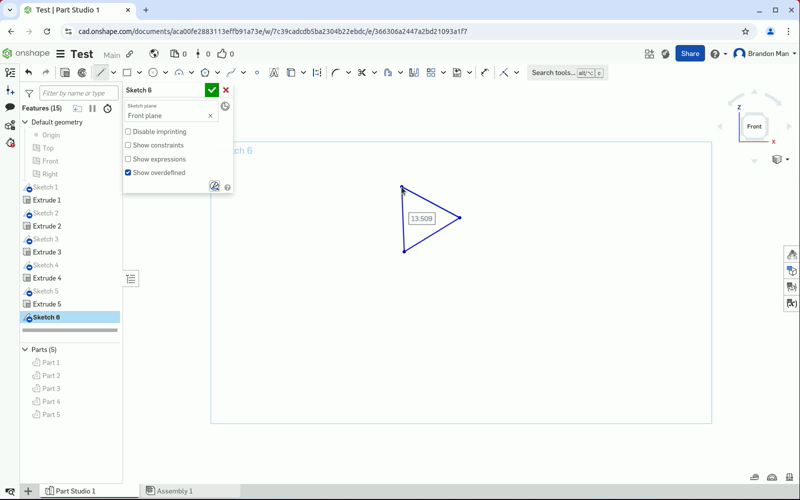
mouse_move(451, 218)
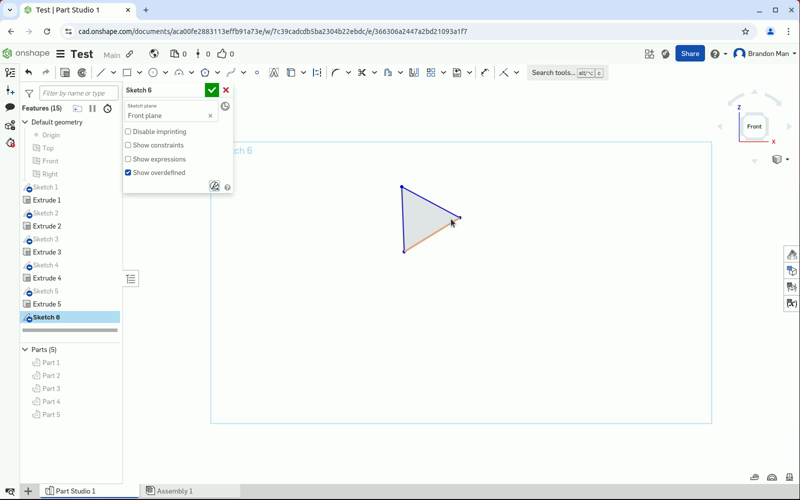
click(451, 218)
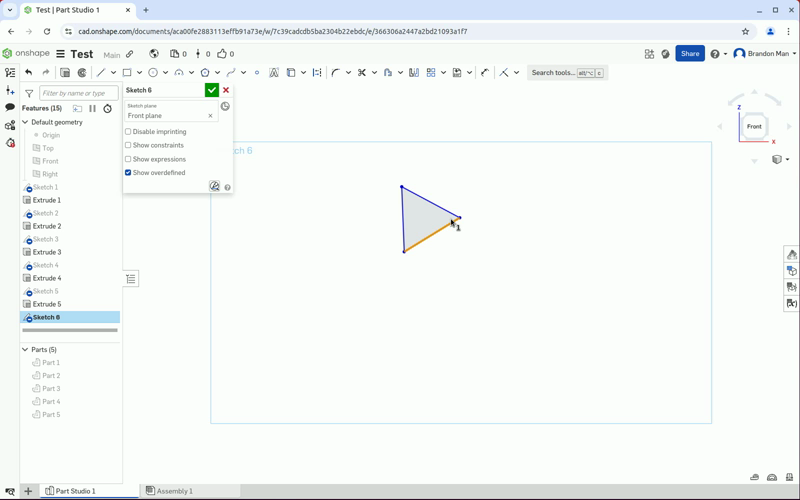
mouse_move(73, 352)
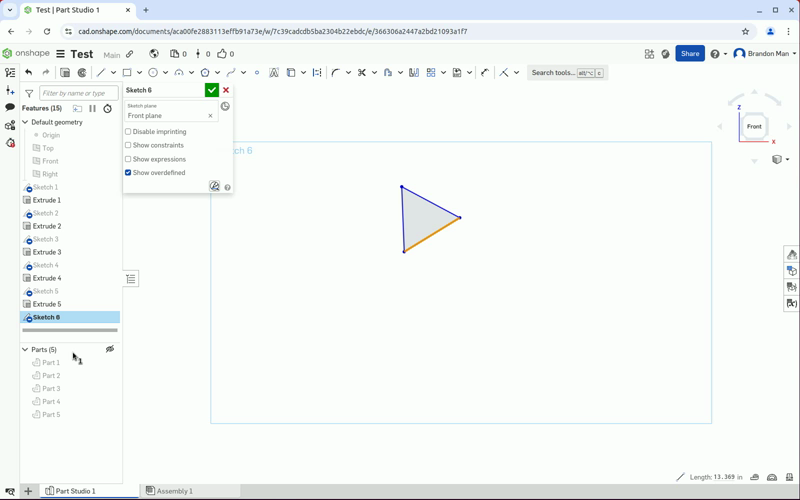
key(shift+y)
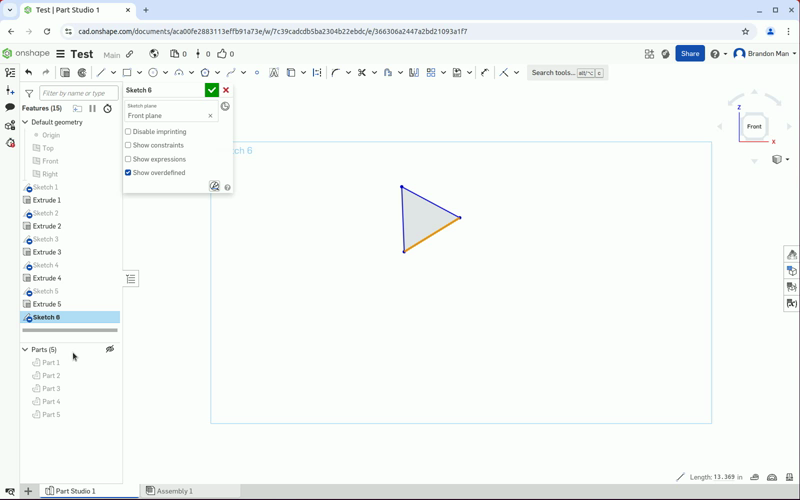
key(shift+e)
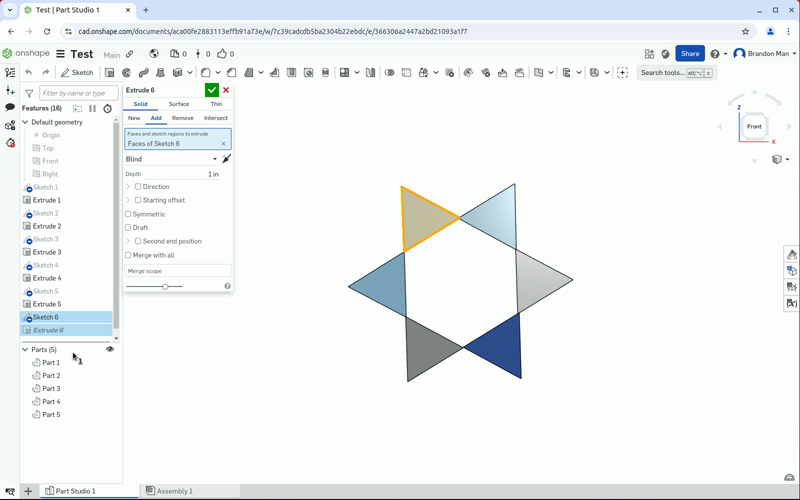
mouse_move(143, 106)
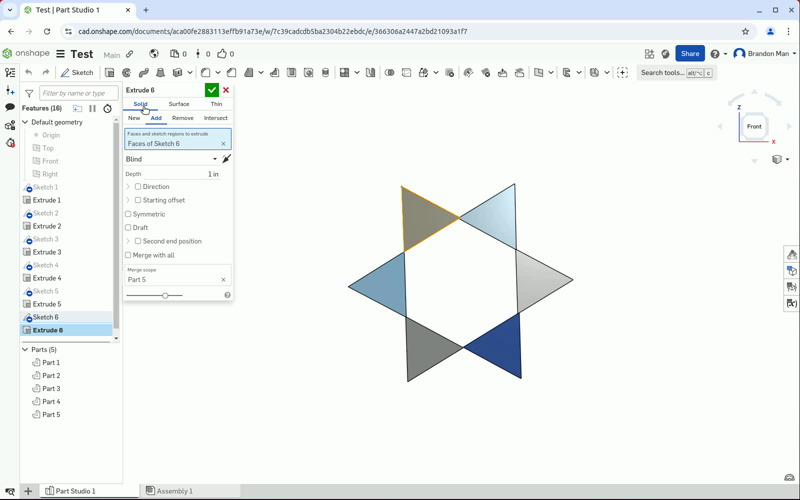
click(143, 106)
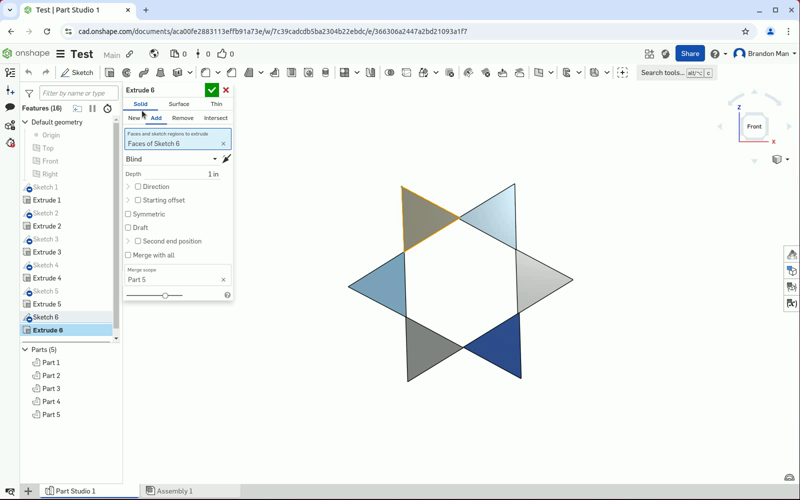
mouse_move(137, 120)
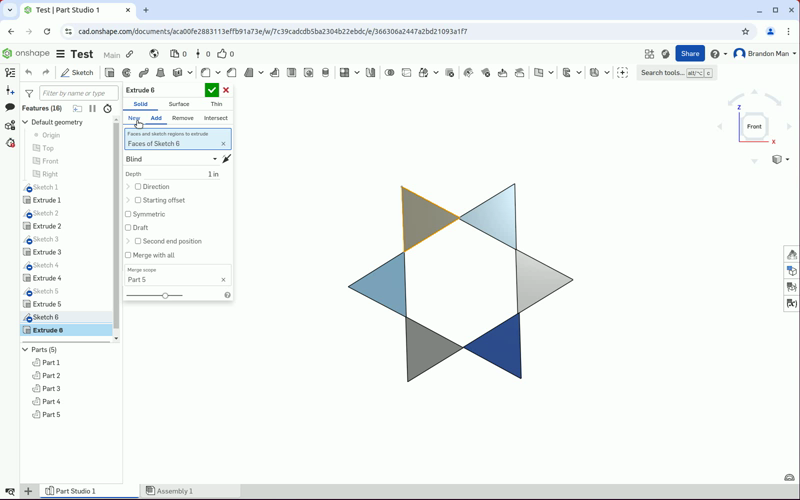
click(137, 120)
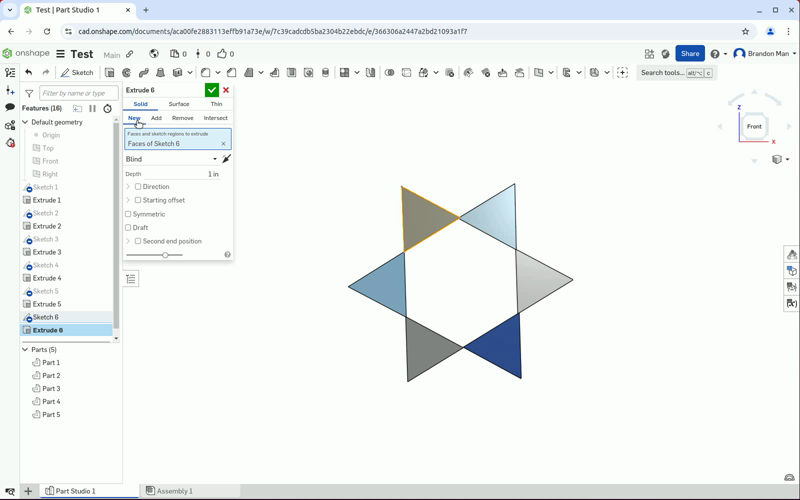
key(tab, 4)
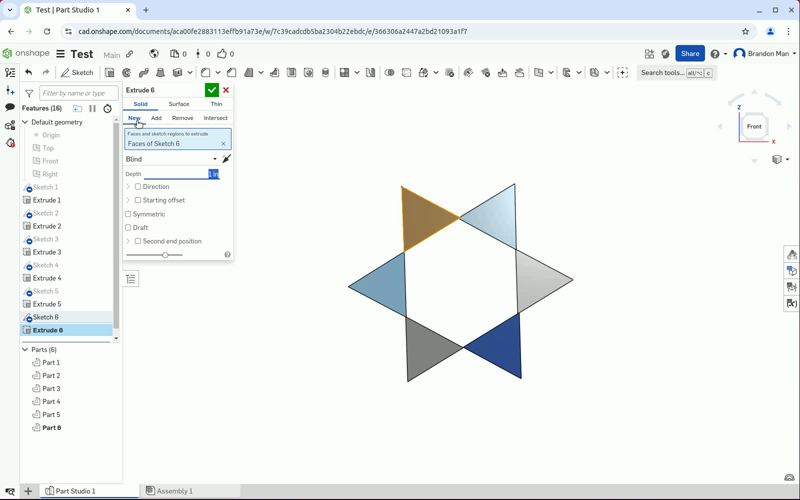
text(1.204)
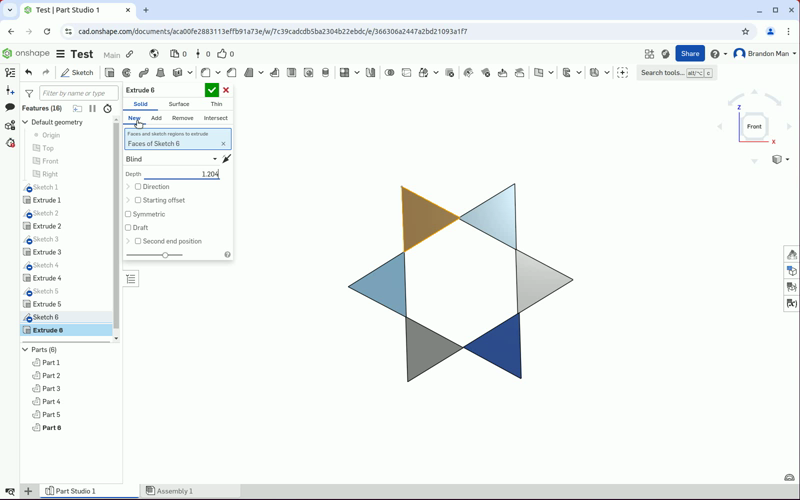
key(enter)
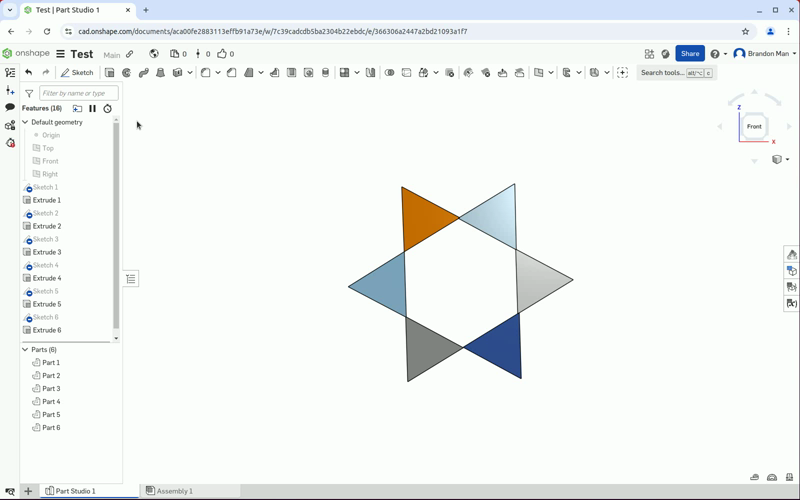
key(shift+h)
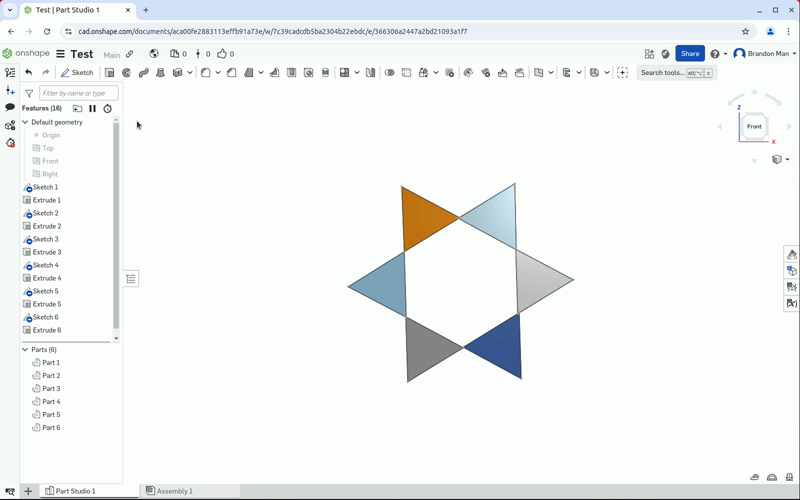
key(shift+h)
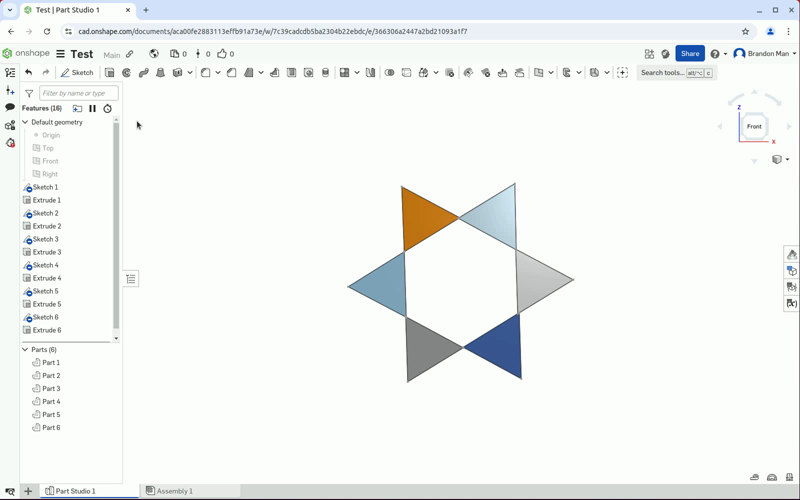
key(shift+7)
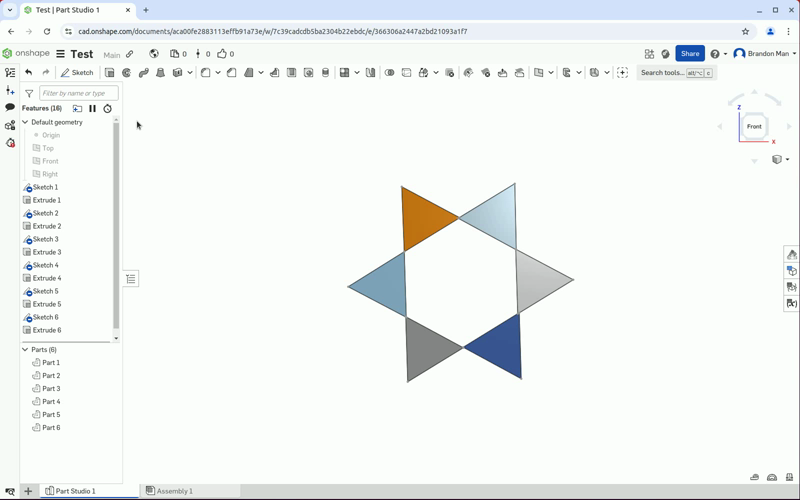
key(left, 2)
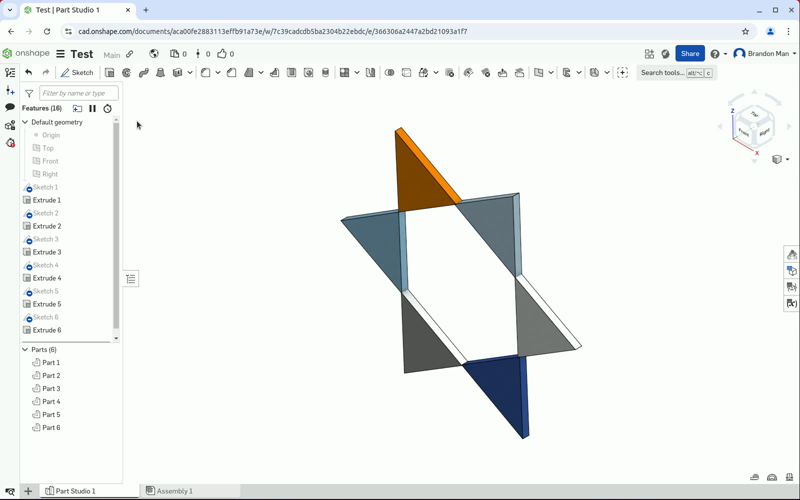
key(down, 2)
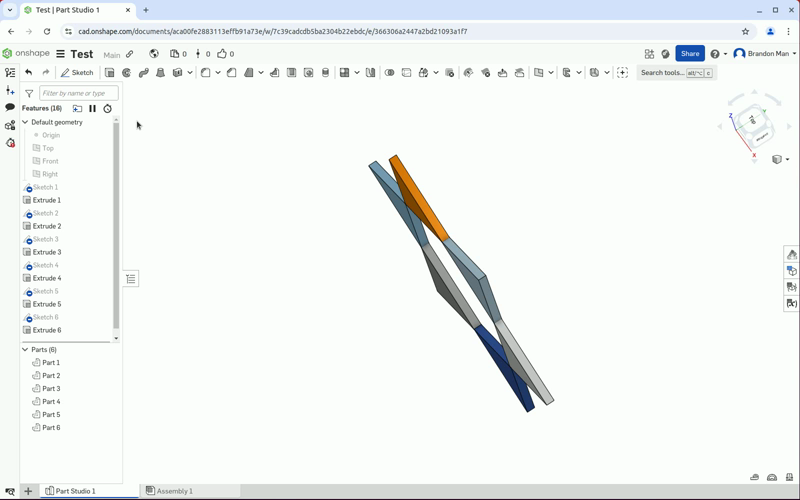
key(up, 2)
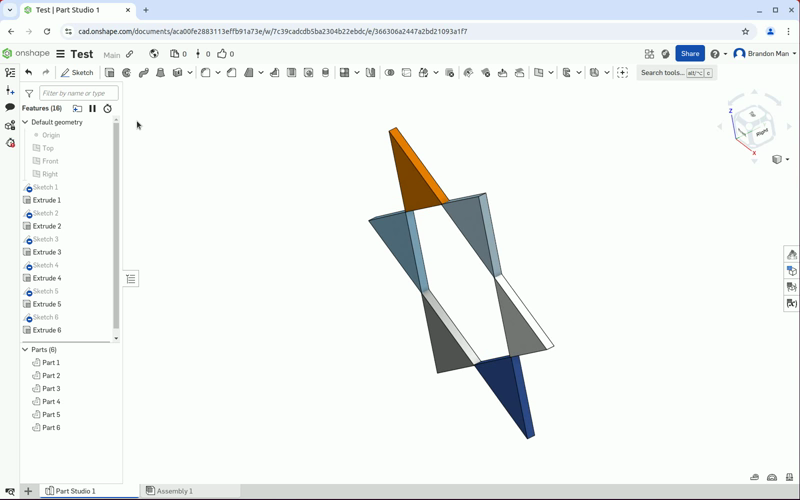
key(right, 2)
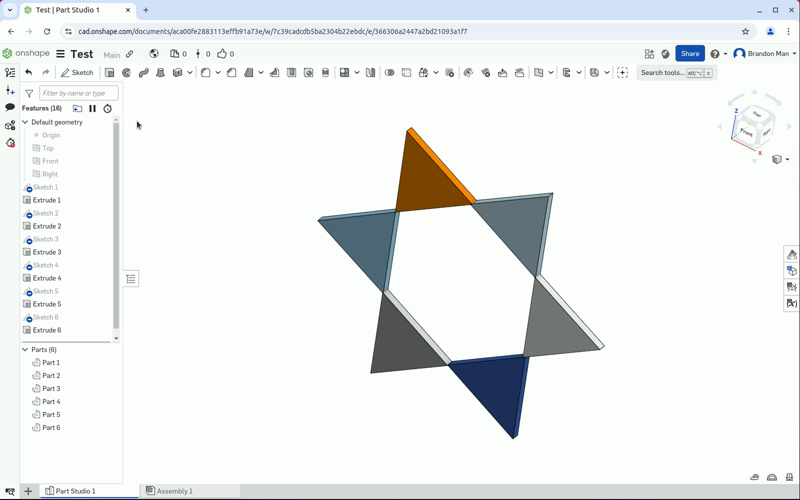
mouse_move(69, 189)
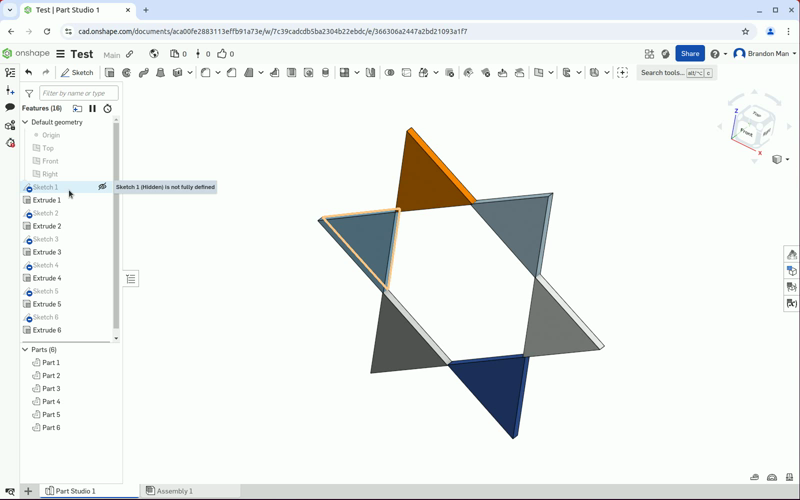
click(69, 189)